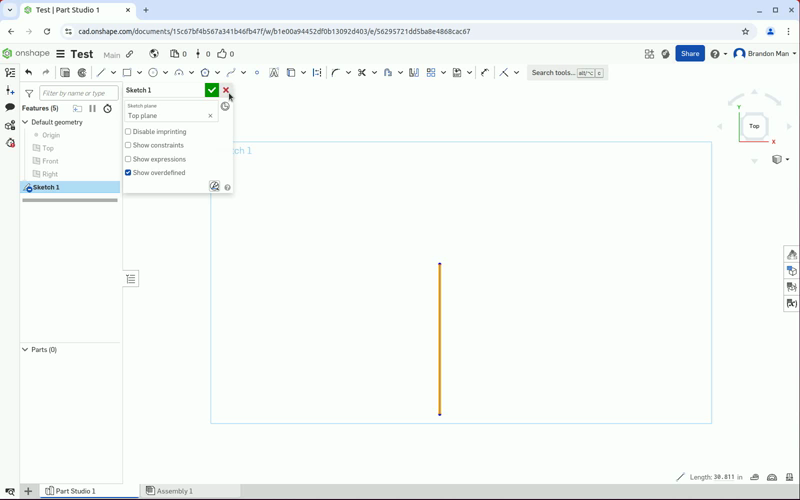
key(shift+h)
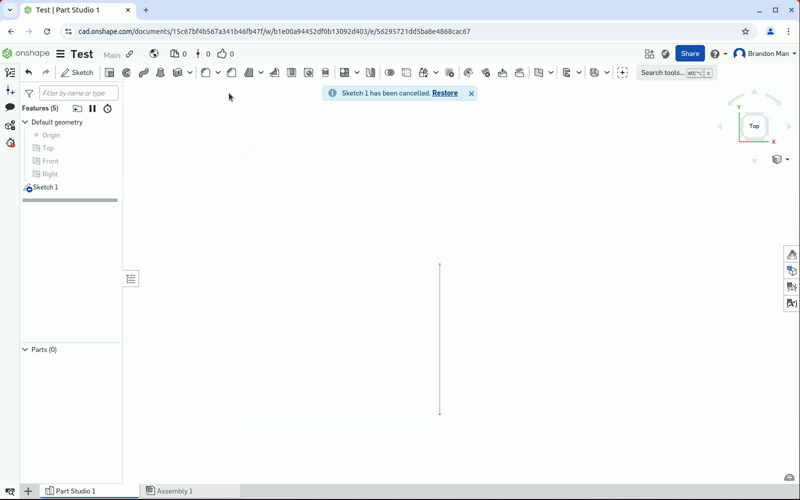
key(shift+s)
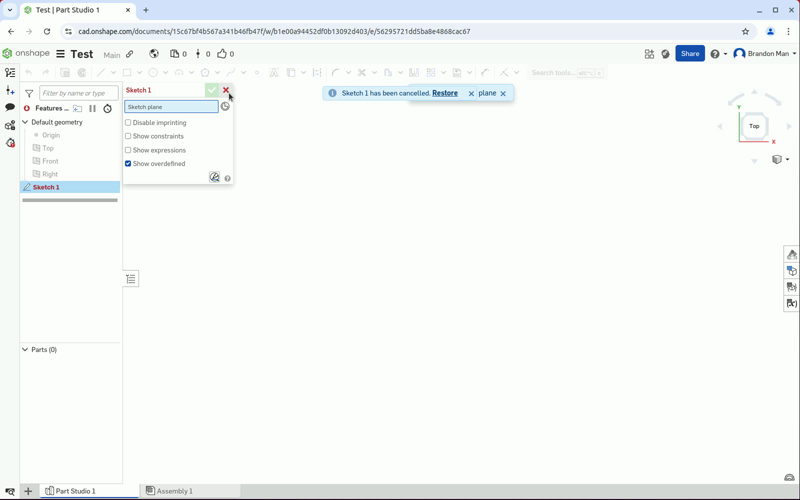
mouse_move(73, 150)
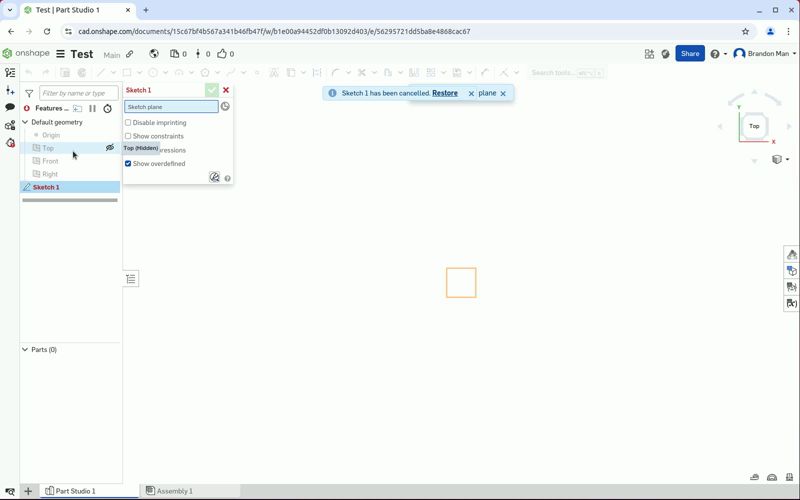
click(73, 150)
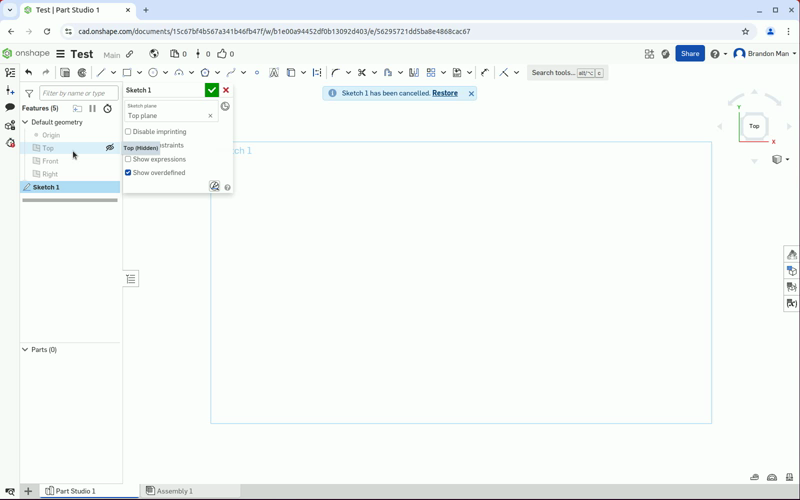
mouse_move(73, 352)
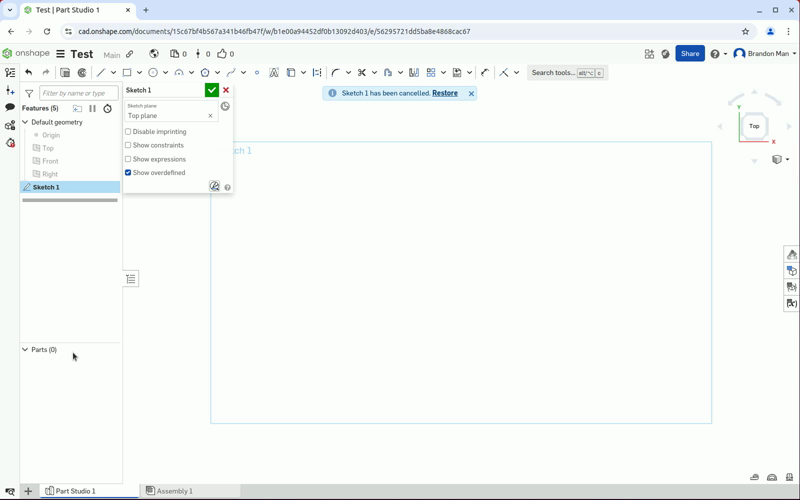
key(y)
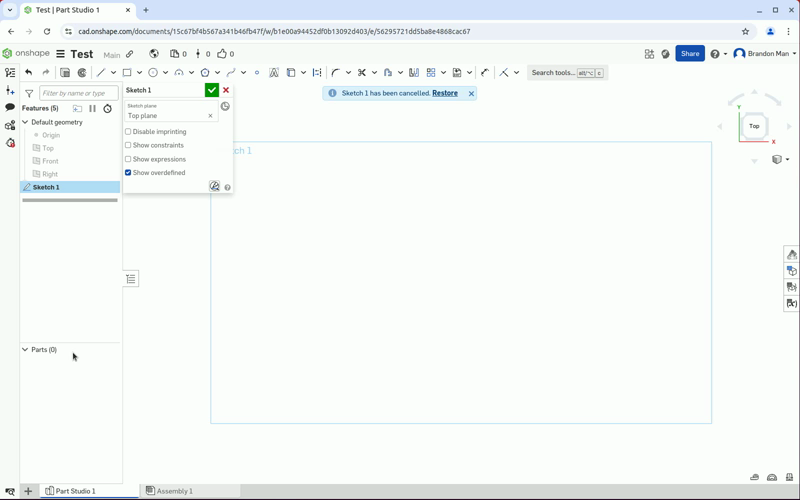
key(l)
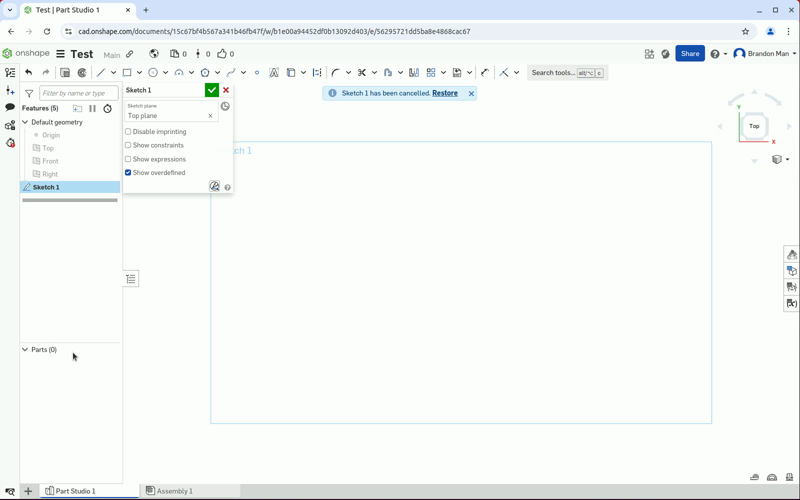
key_down(shift)
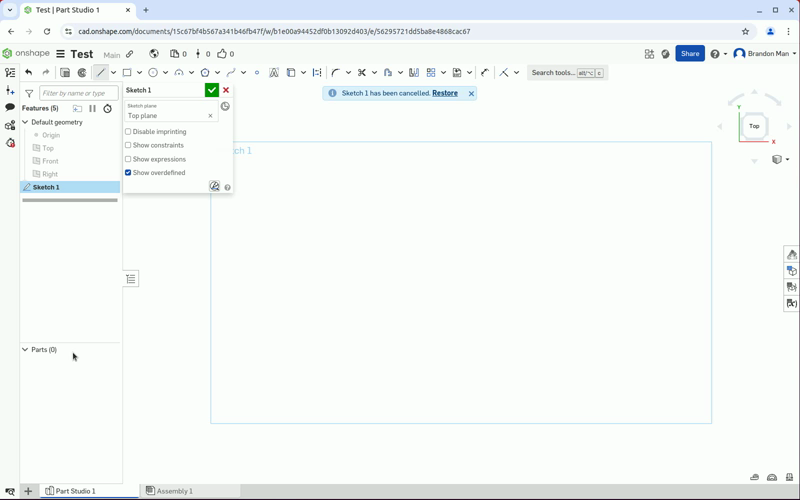
mouse_move(348, 288)
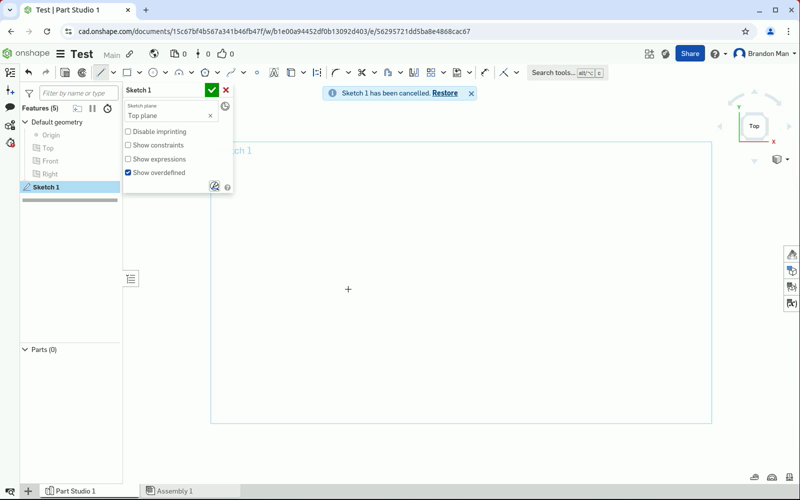
click(348, 288)
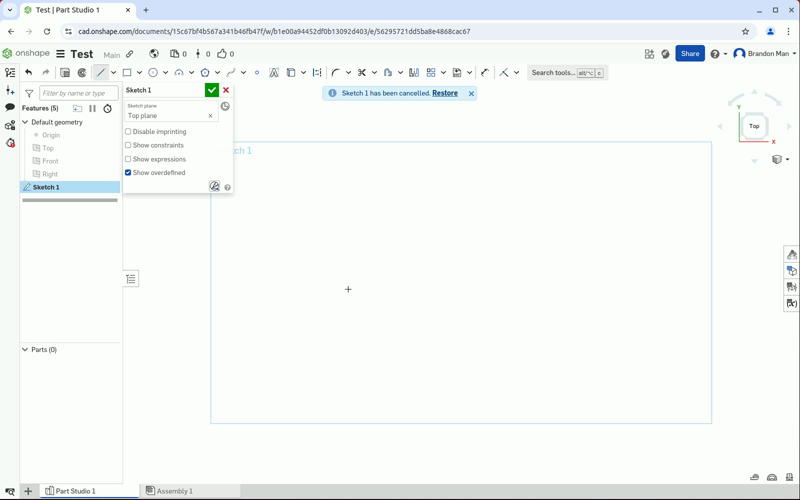
key_up(shift)
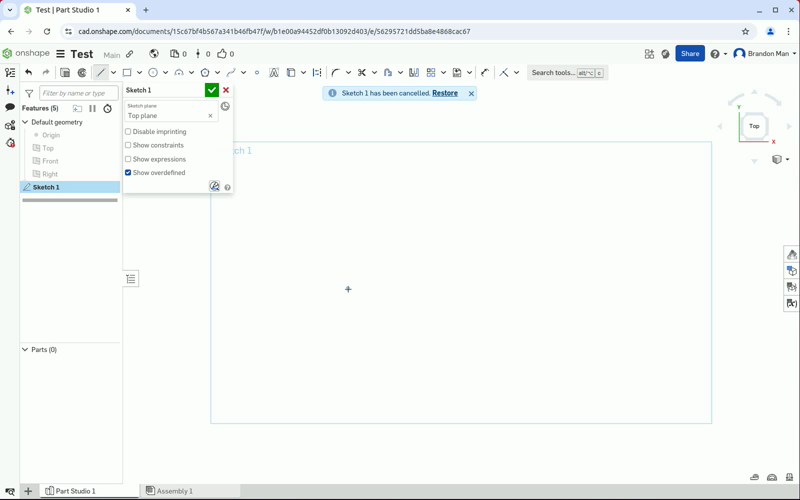
key_down(shift)
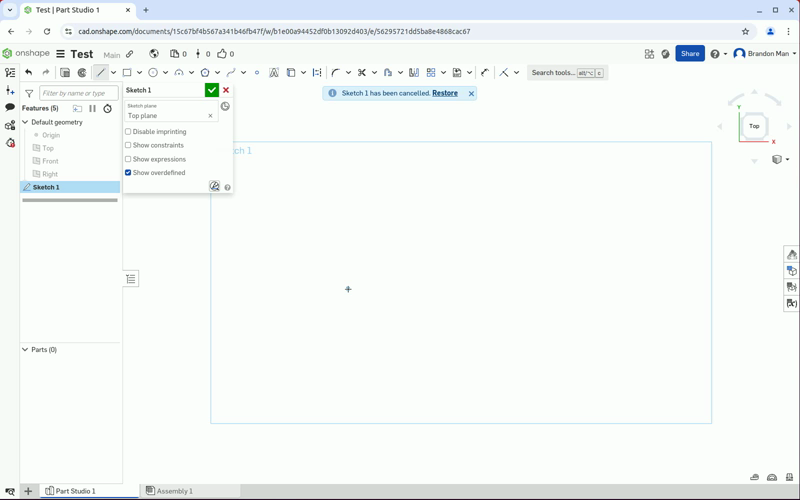
mouse_move(572, 288)
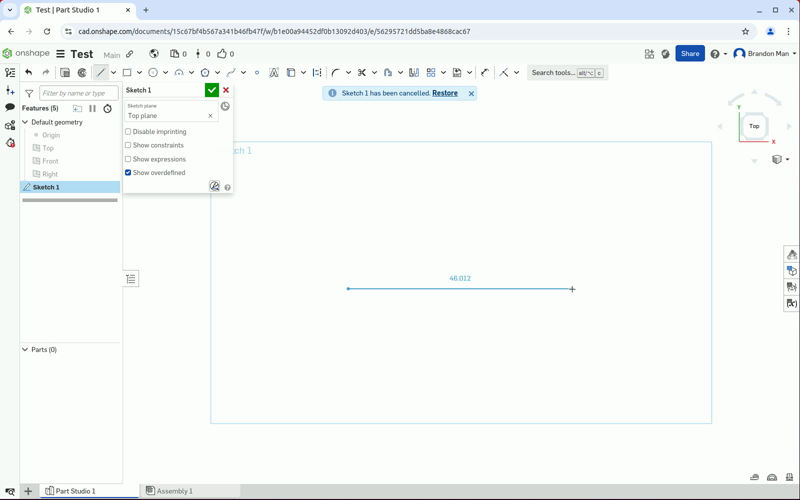
click(572, 288)
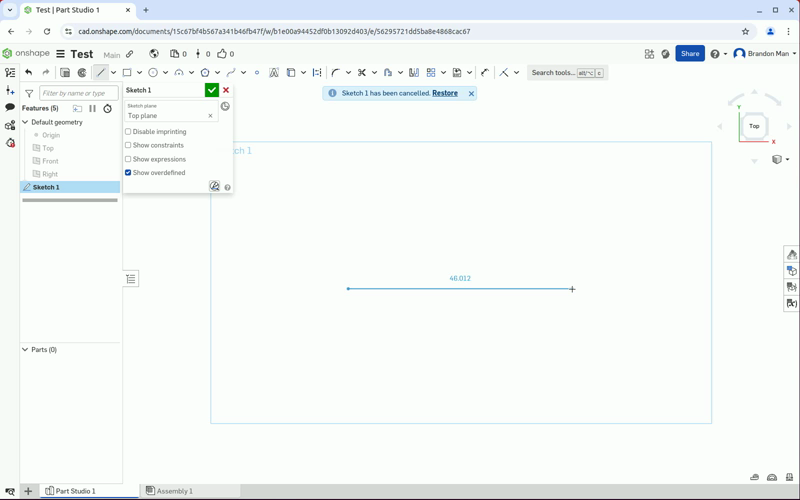
key_up(shift)
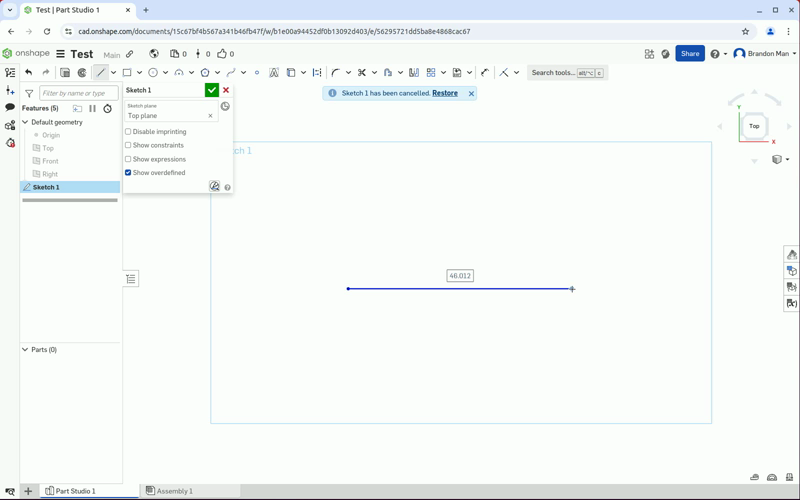
key_down(shift)
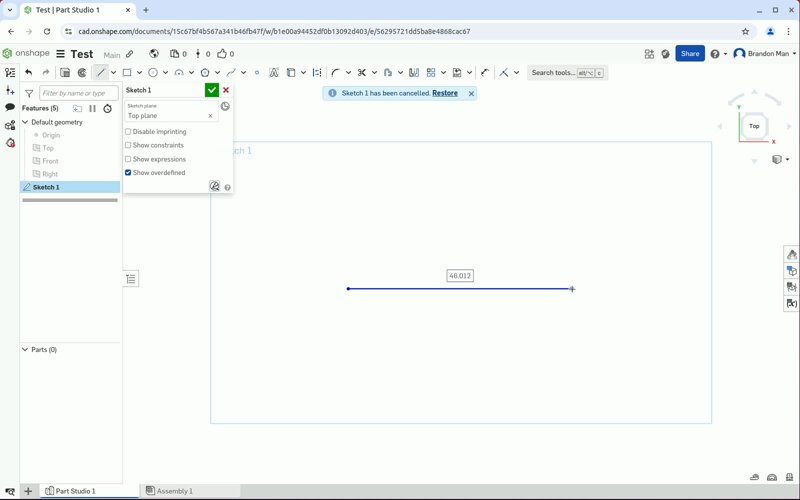
mouse_move(589, 288)
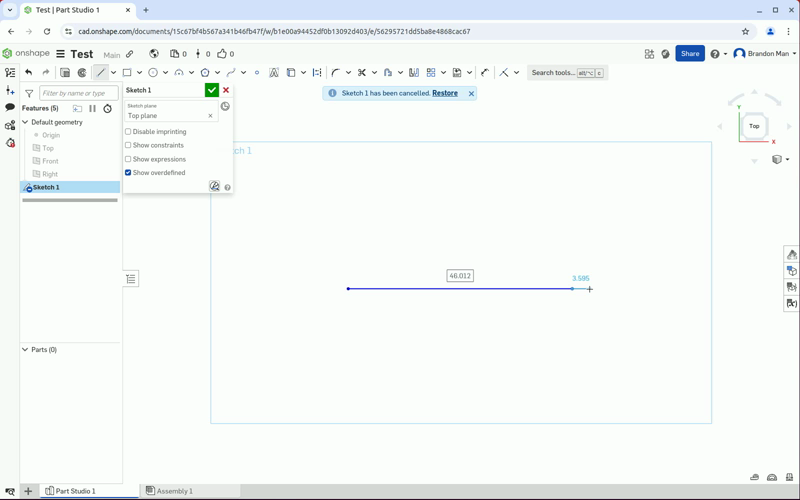
mouse_move(560, 276)
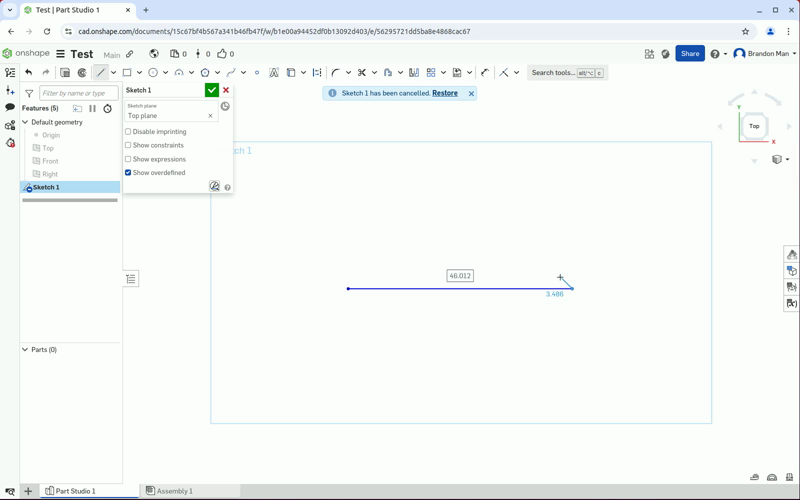
click(560, 276)
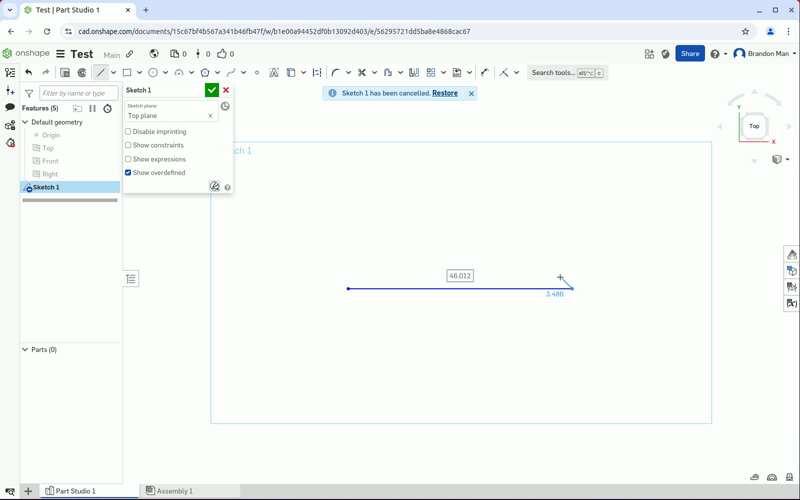
key_up(shift)
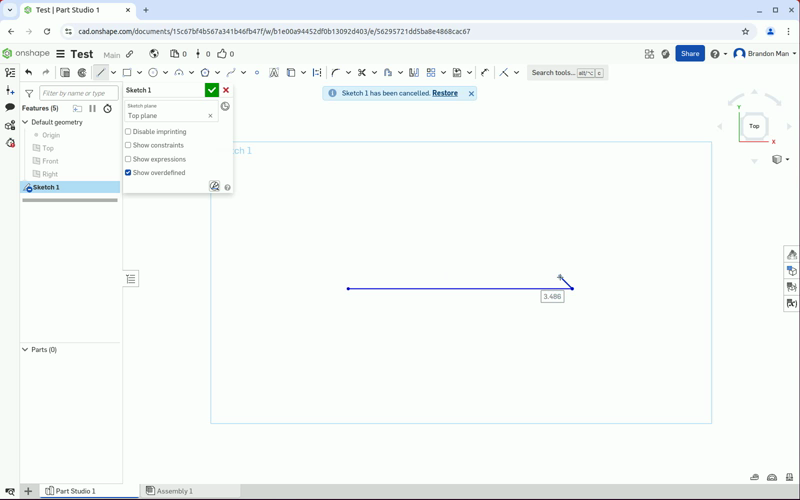
key_down(shift)
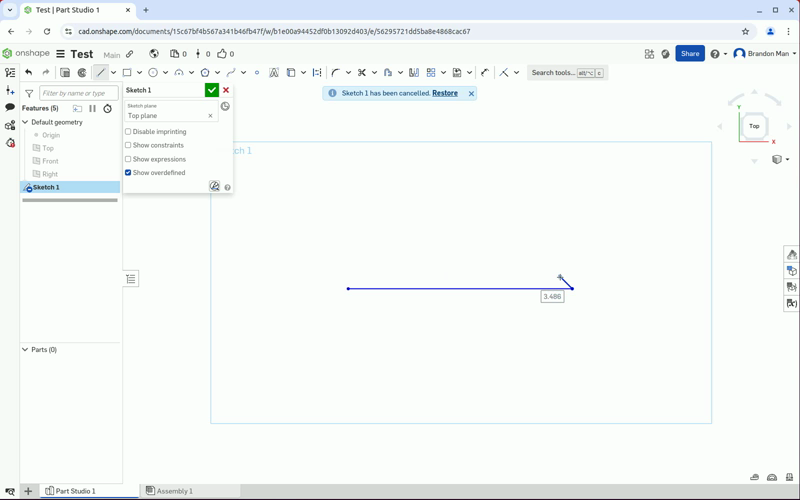
mouse_move(359, 276)
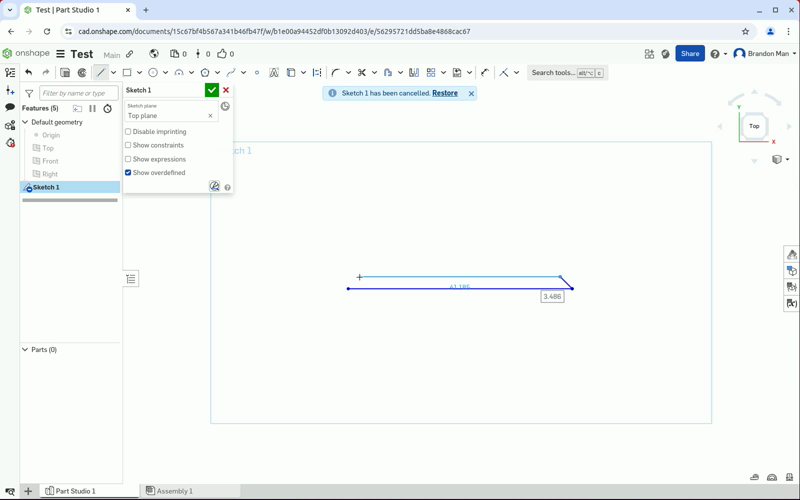
click(359, 276)
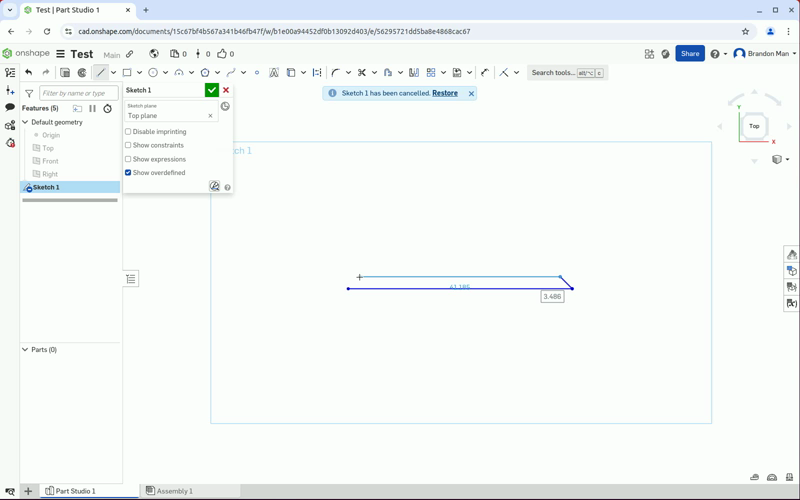
key_up(shift)
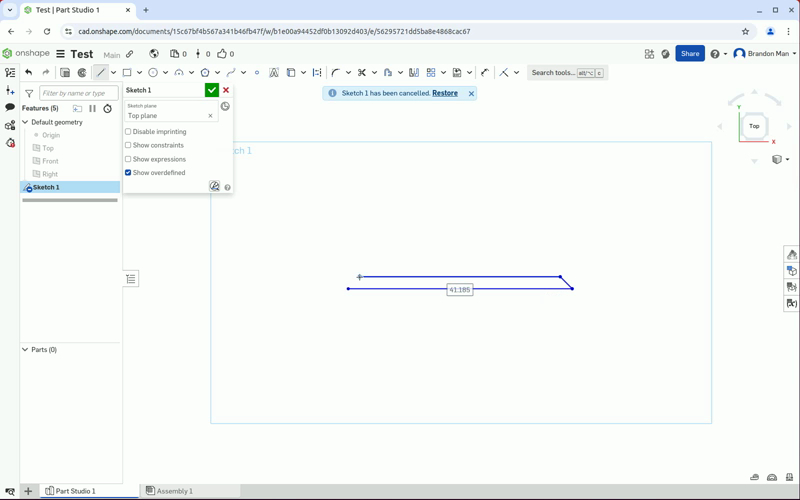
mouse_move(389, 276)
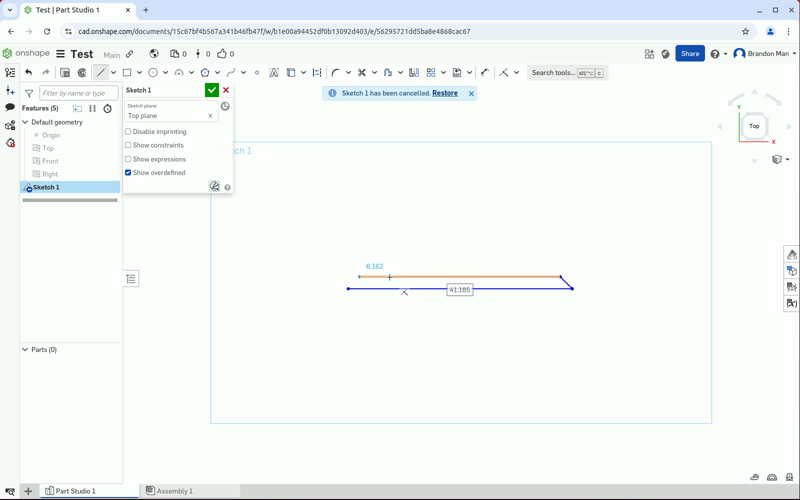
key_down(shift)
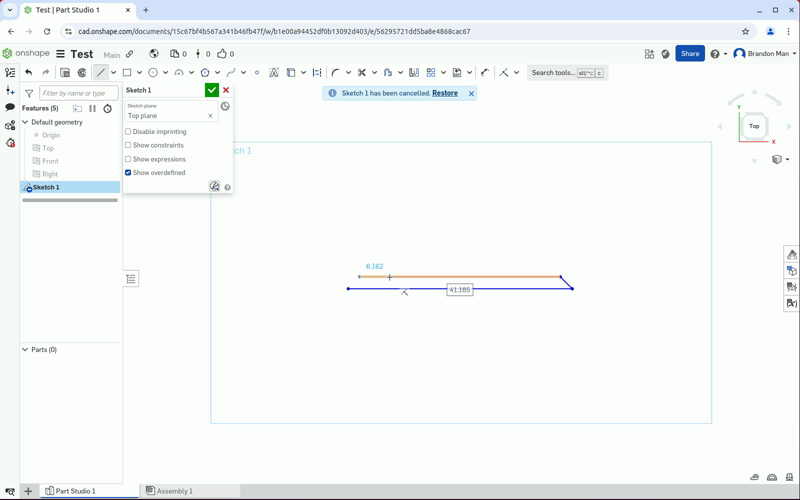
mouse_move(348, 288)
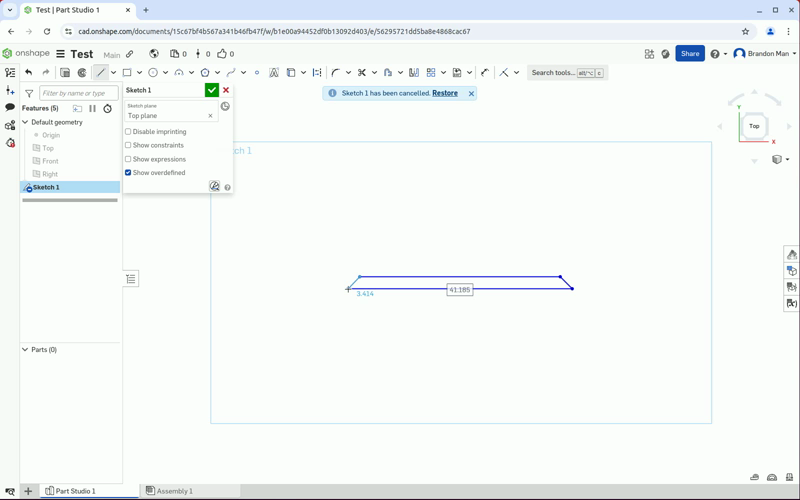
key_up(shift)
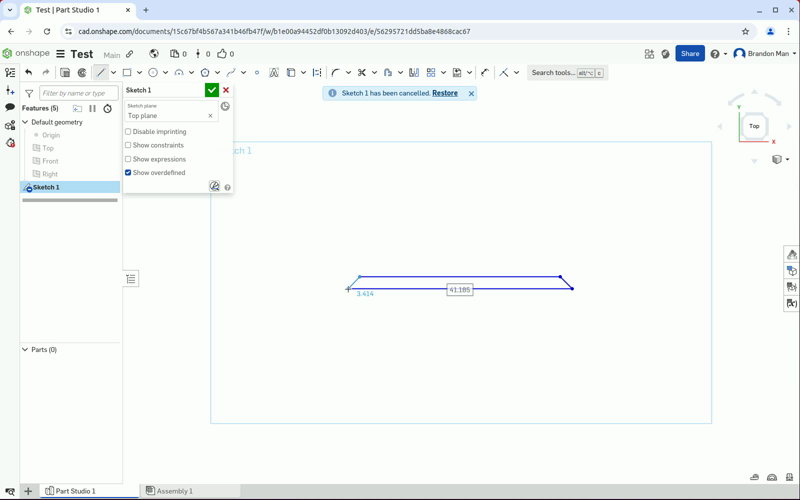
click(348, 288)
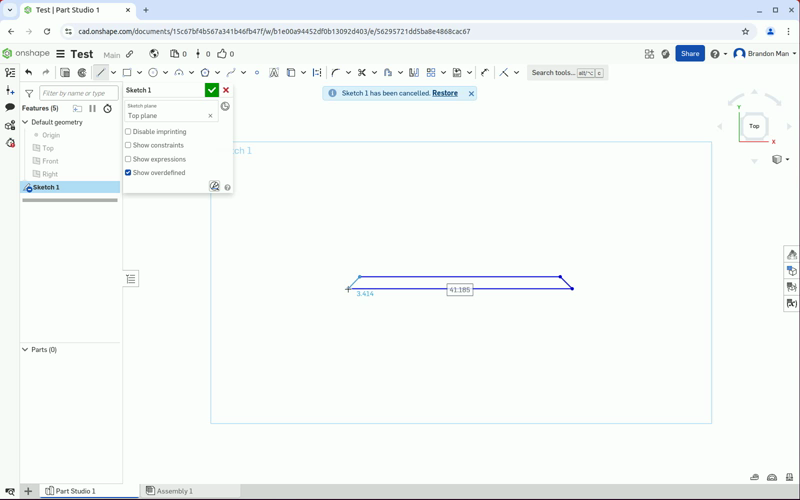
key(esc)
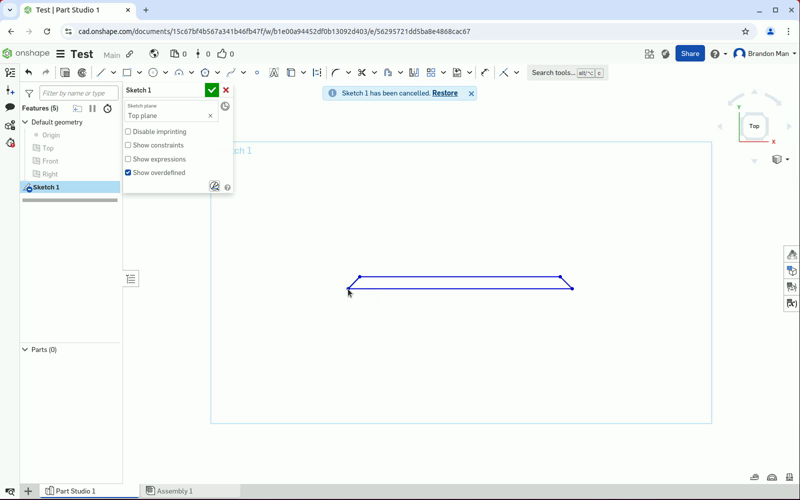
mouse_move(557, 279)
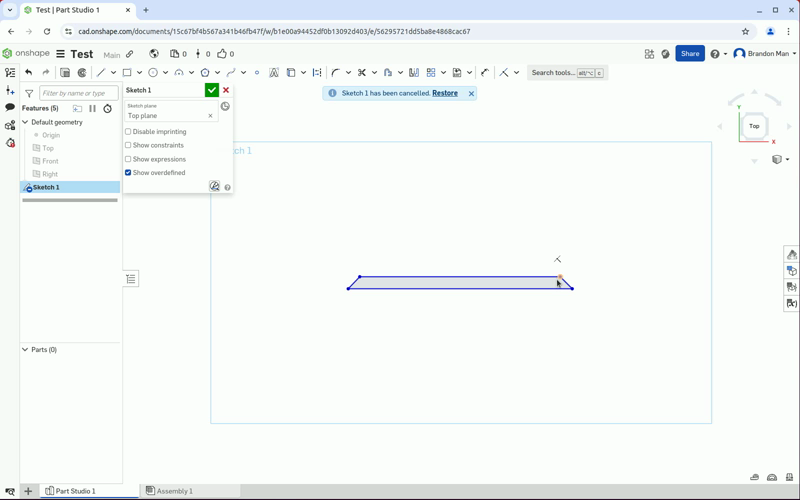
click(557, 279)
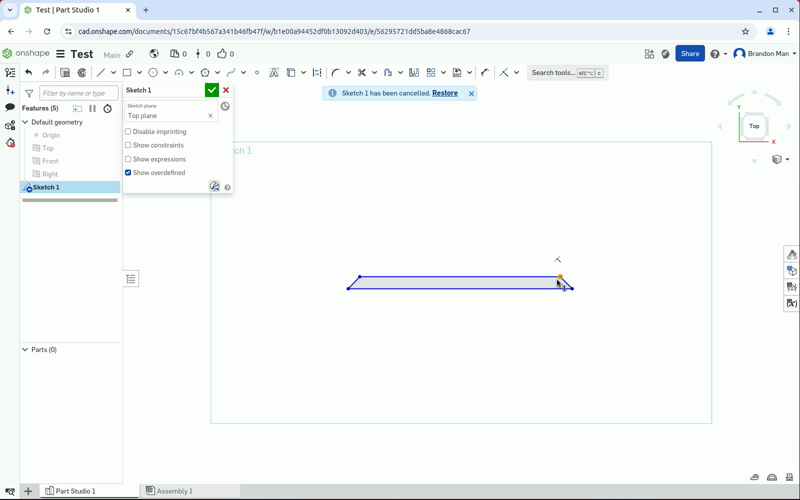
mouse_move(73, 352)
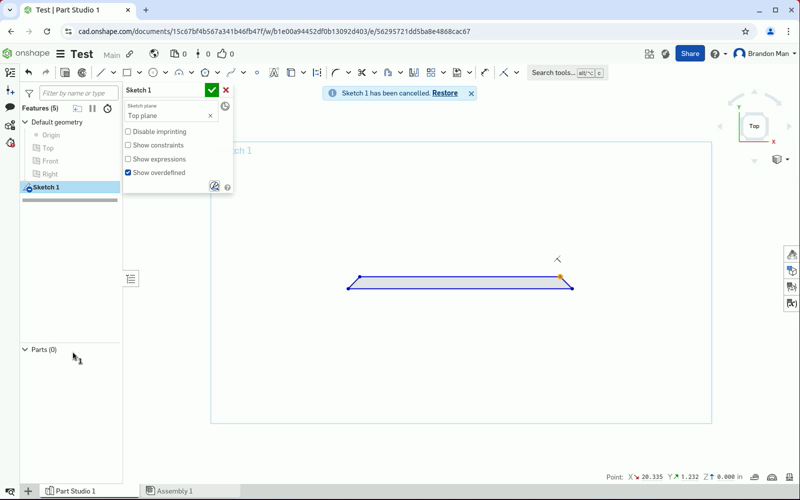
key(shift+y)
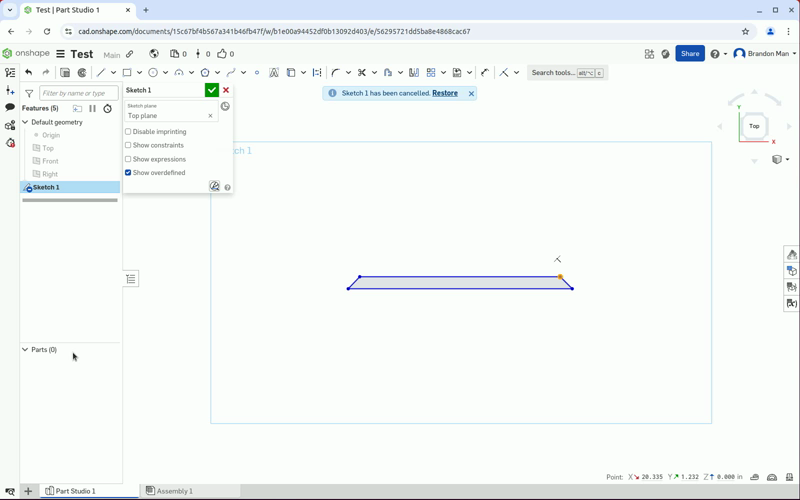
key(shift+e)
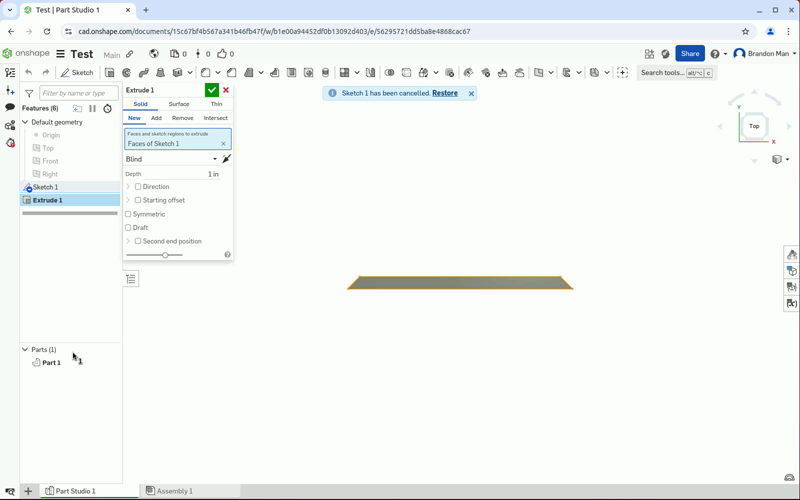
mouse_move(143, 106)
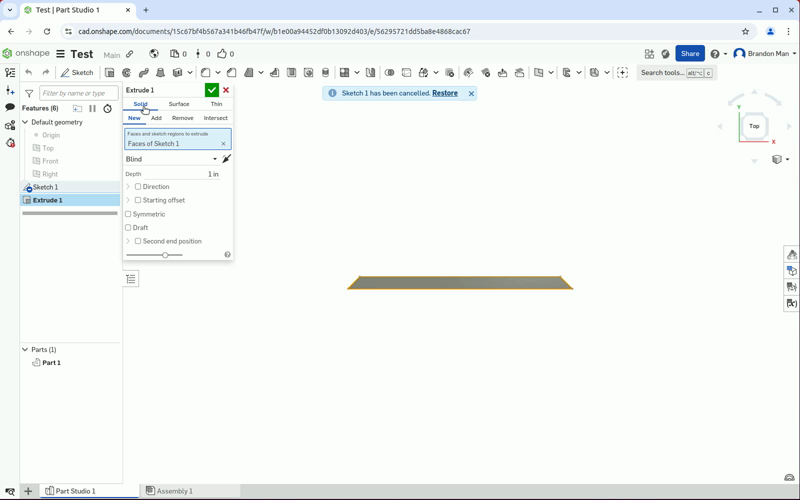
click(143, 106)
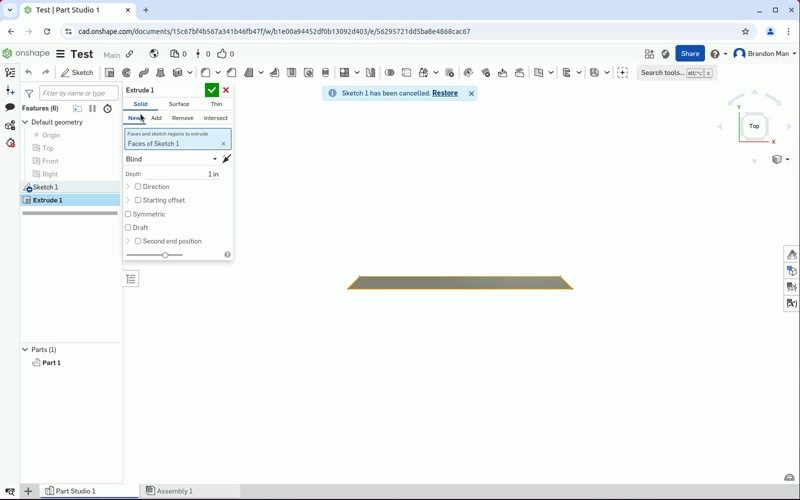
mouse_move(137, 120)
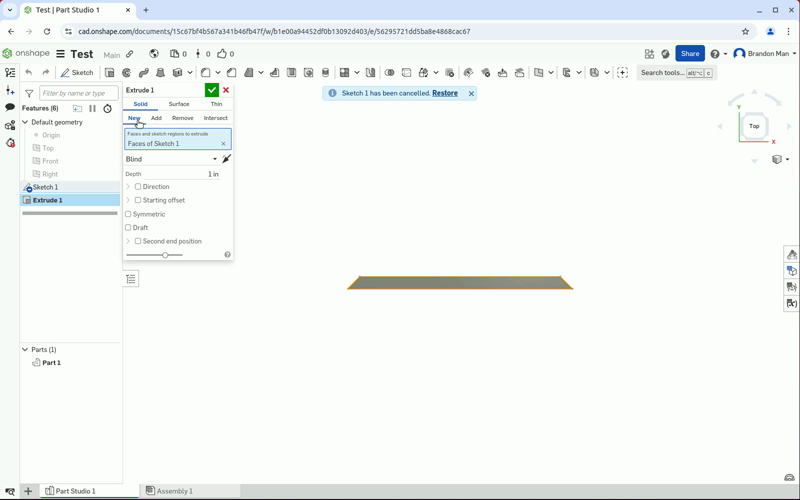
click(137, 120)
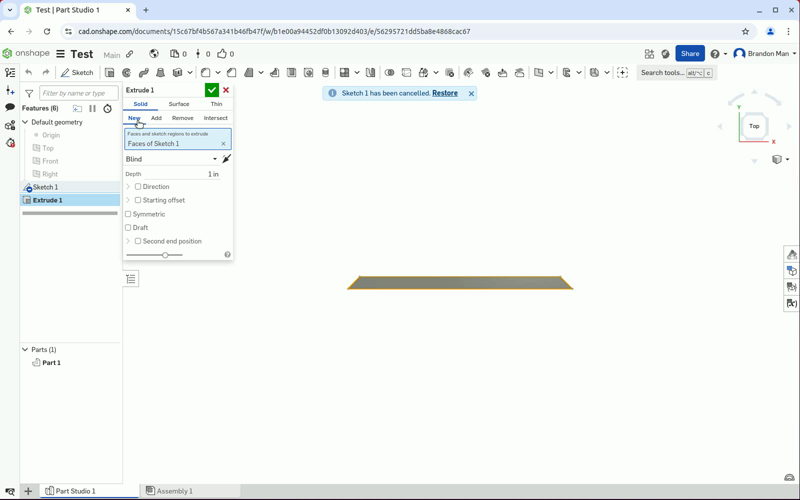
key(tab, 4)
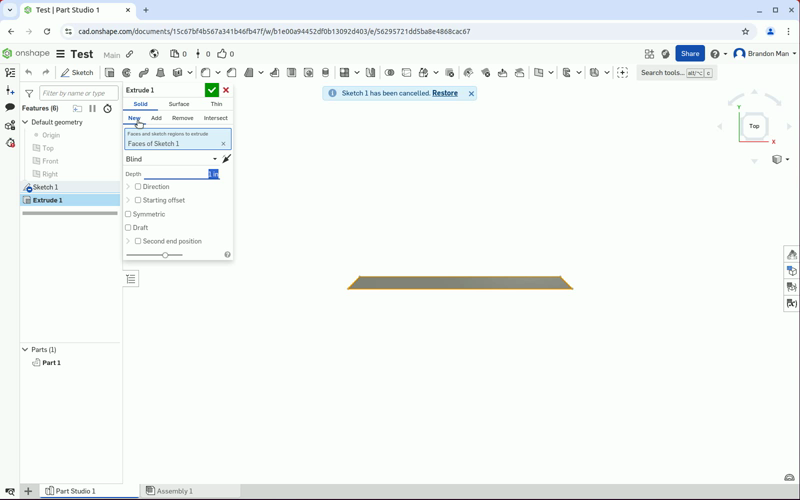
text(15.405)
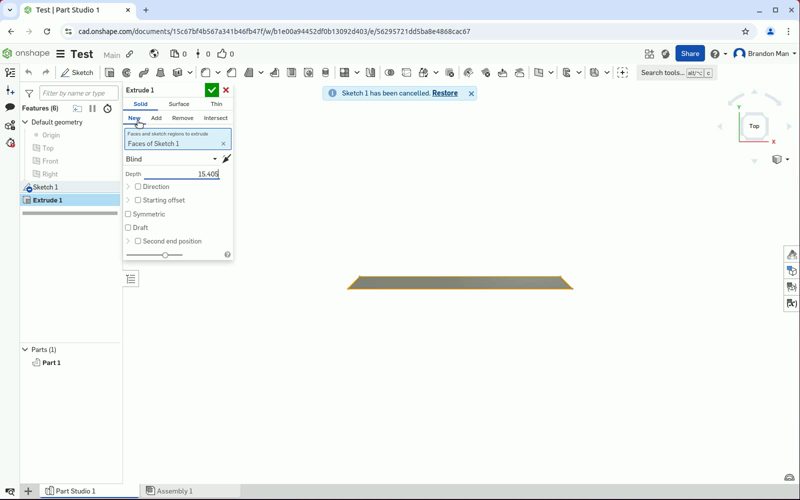
key(enter)
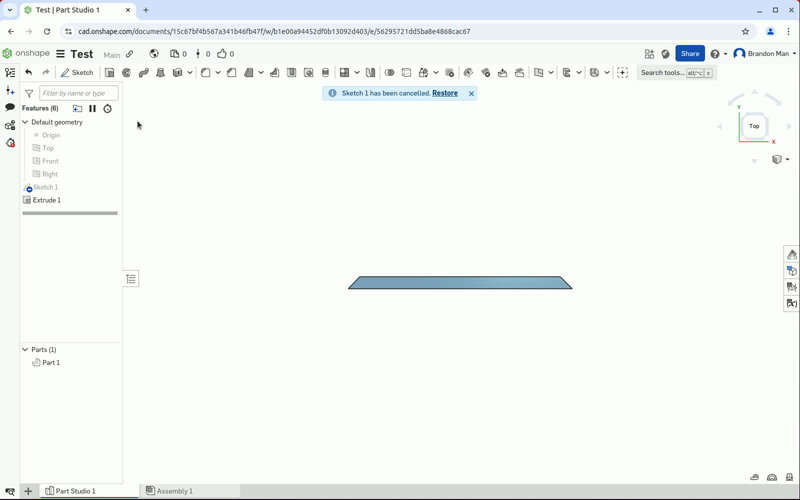
key(shift+h)
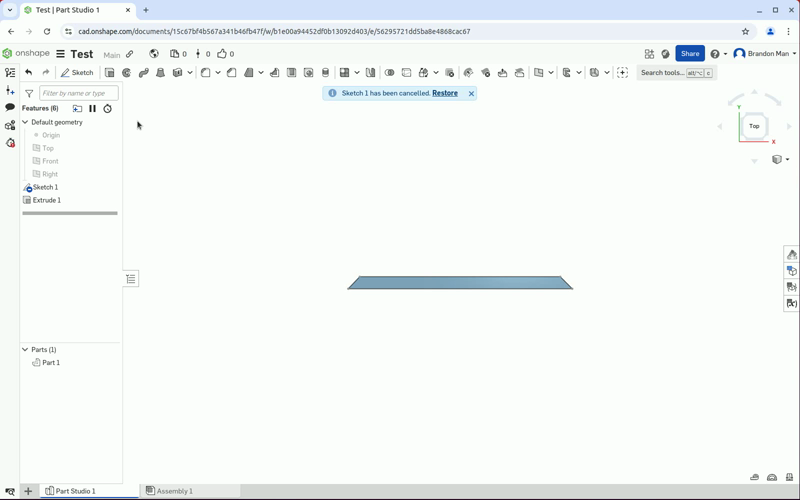
key(shift+h)
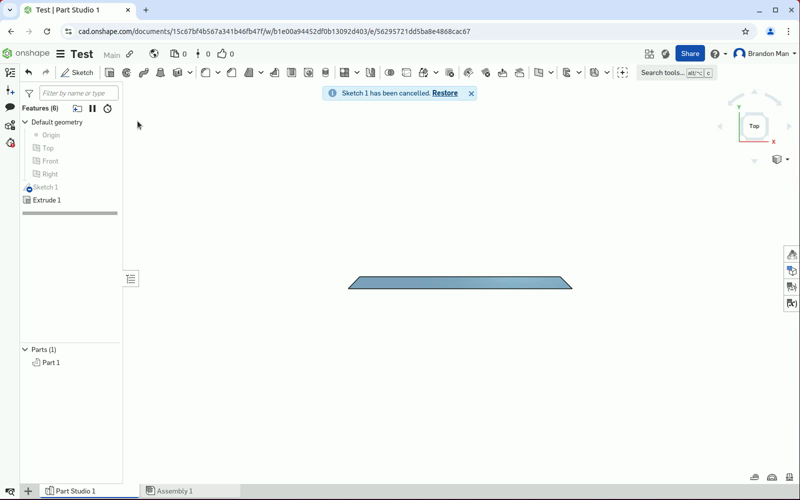
mouse_move(73, 189)
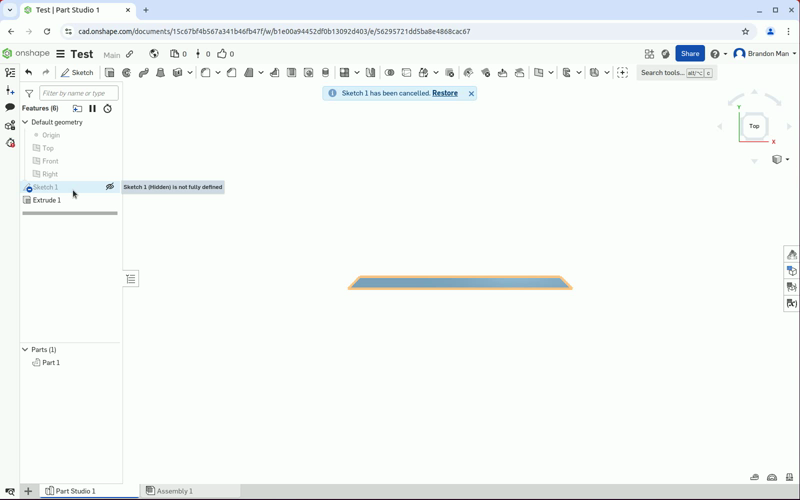
click(73, 189)
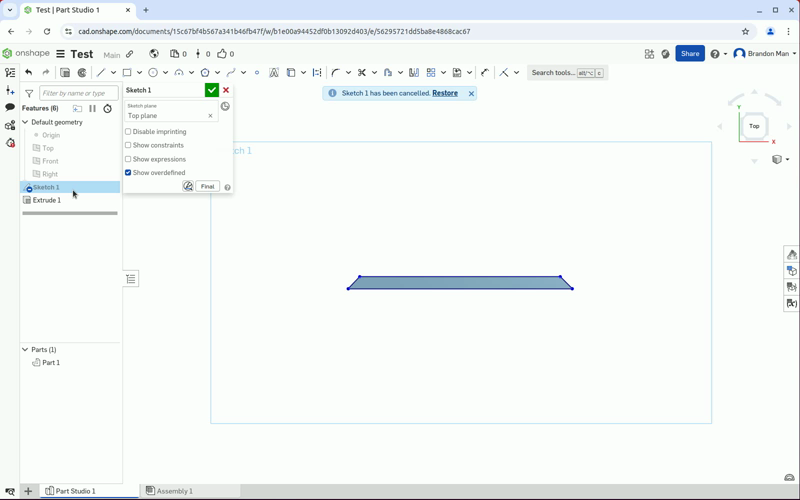
mouse_move(229, 92)
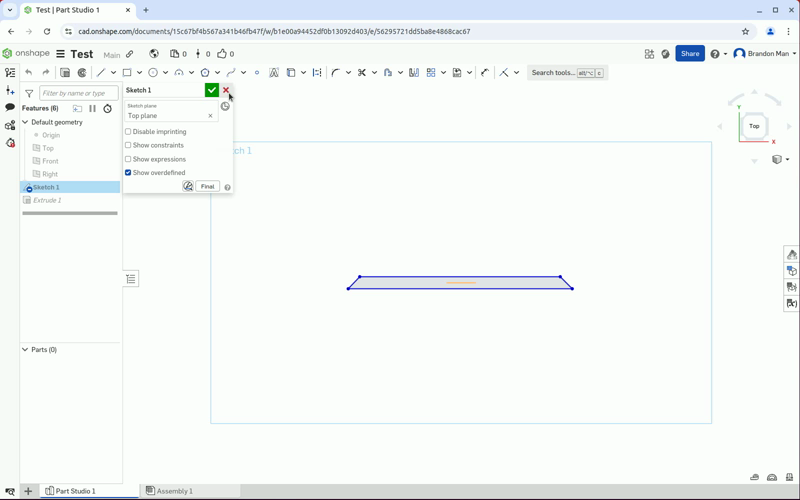
click(229, 92)
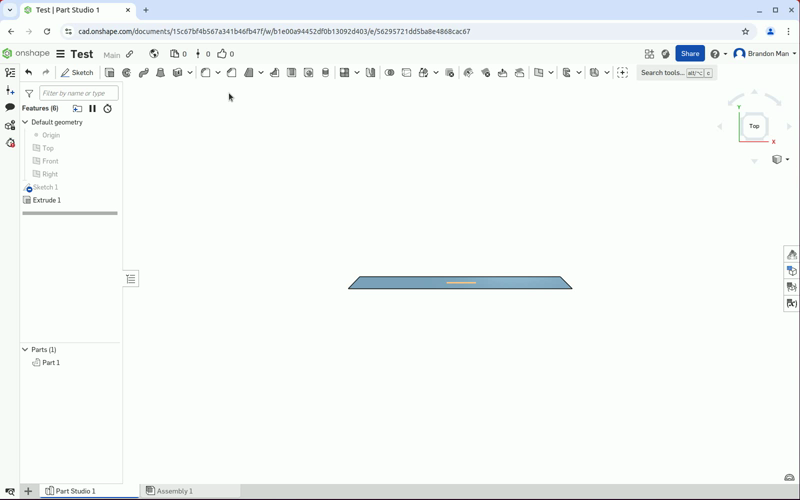
mouse_move(73, 352)
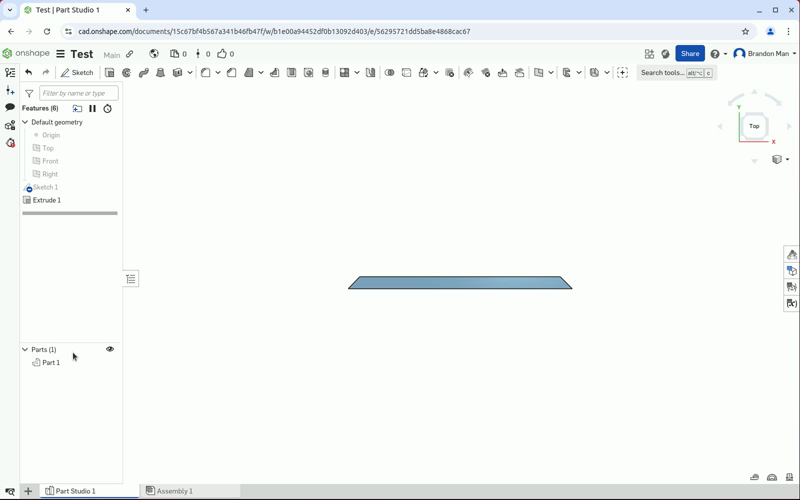
key(y)
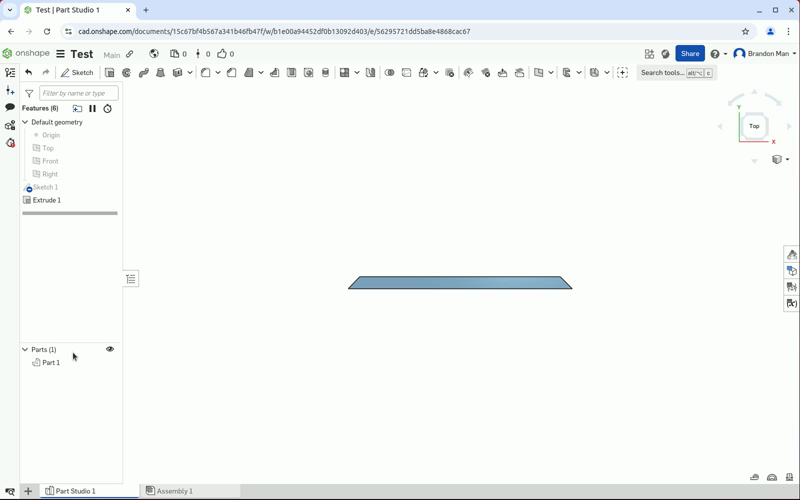
key(shift+p)
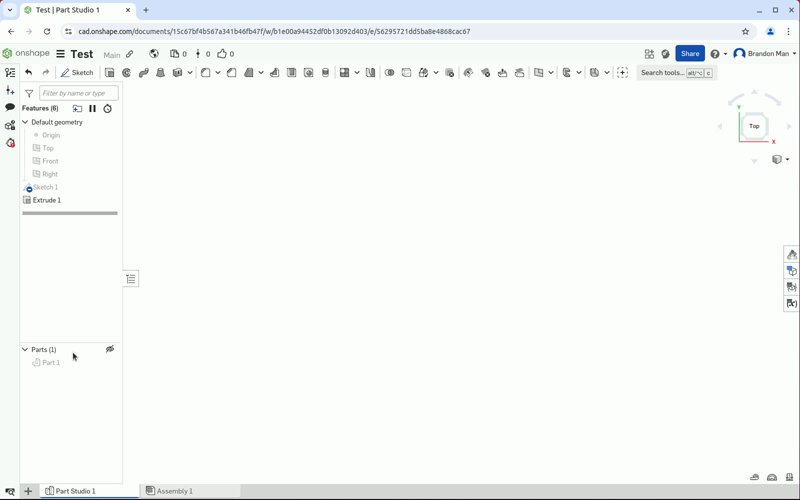
key(space)
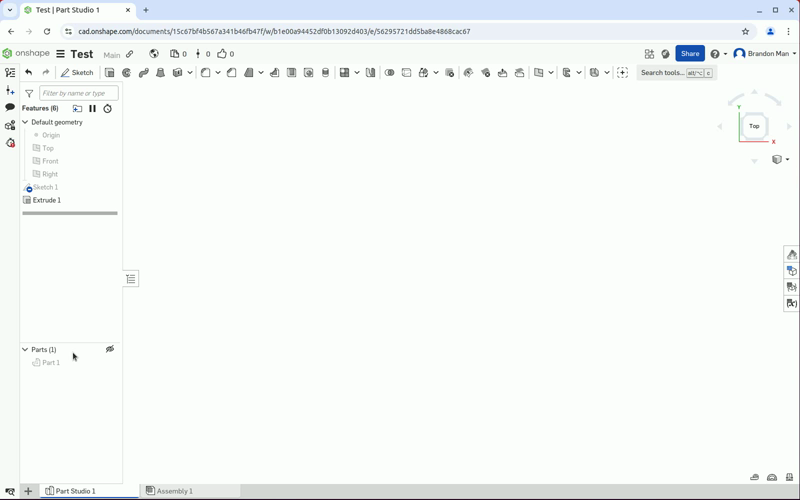
key_down(shift)
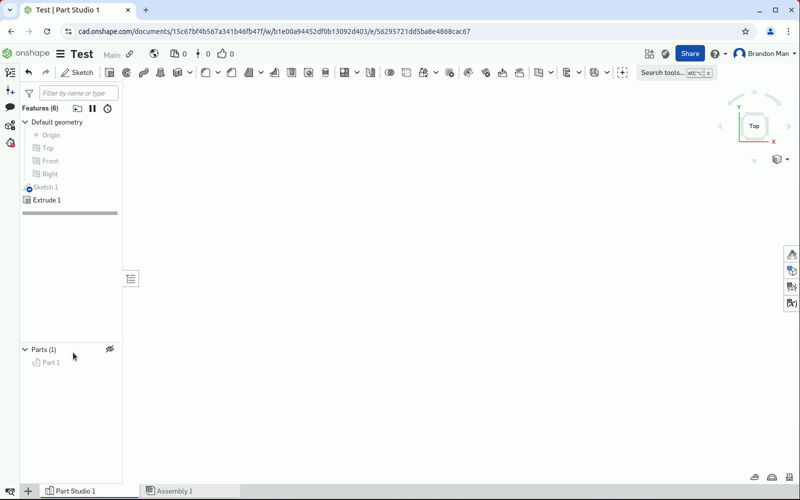
key(up)
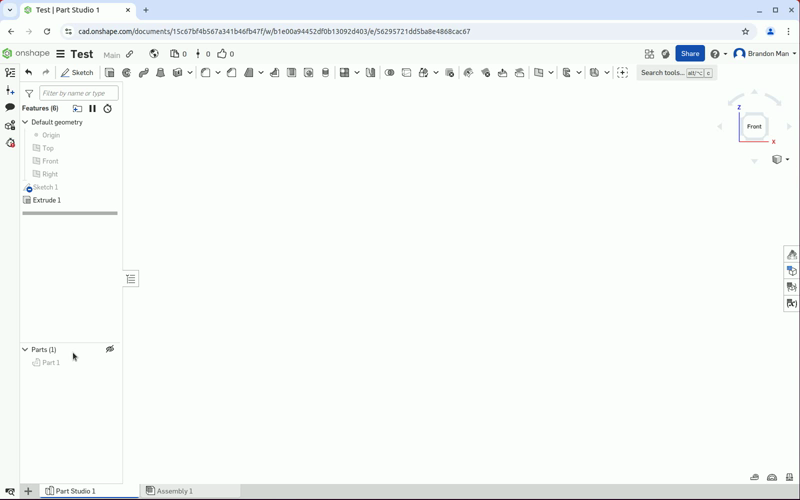
key_up(shift)
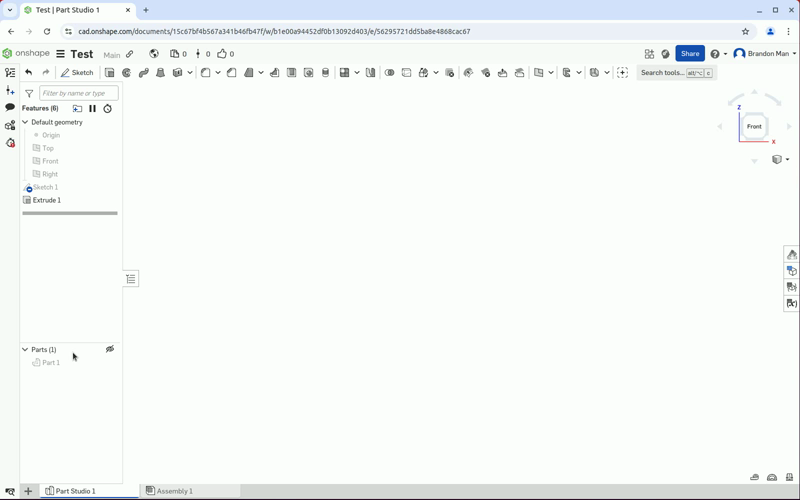
key(space)
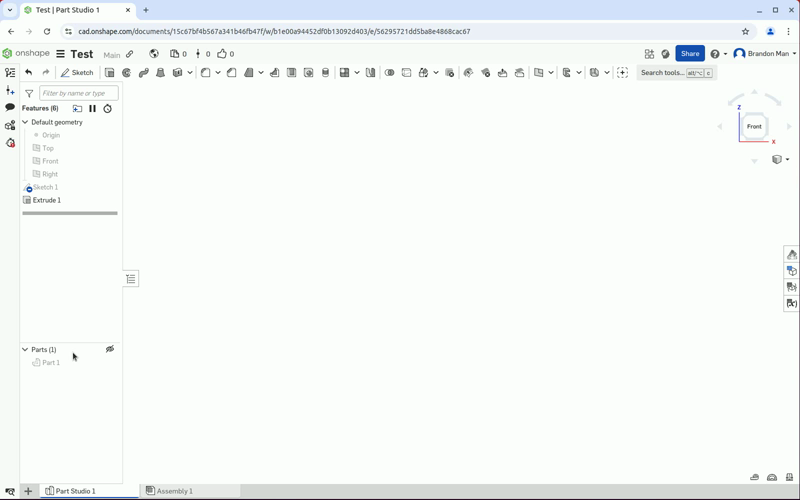
key_down(shift)
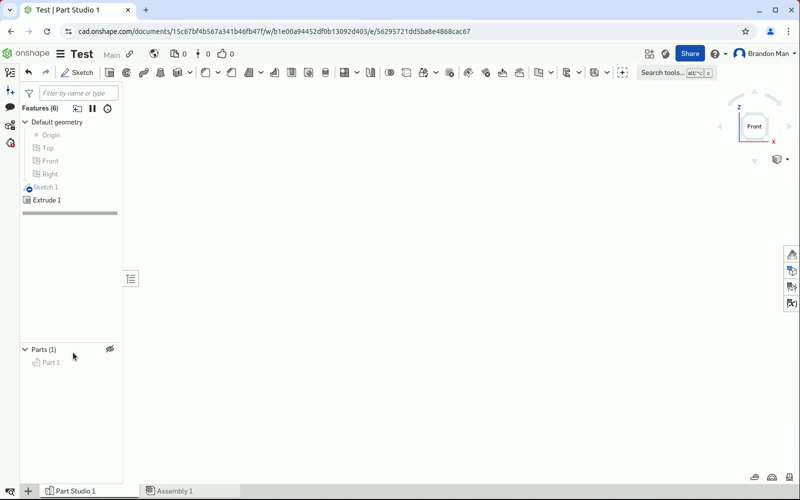
key(left)
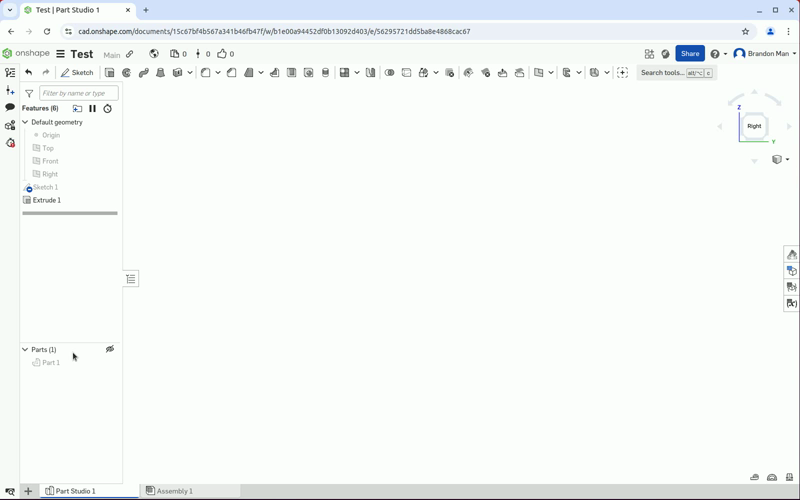
key_up(shift)
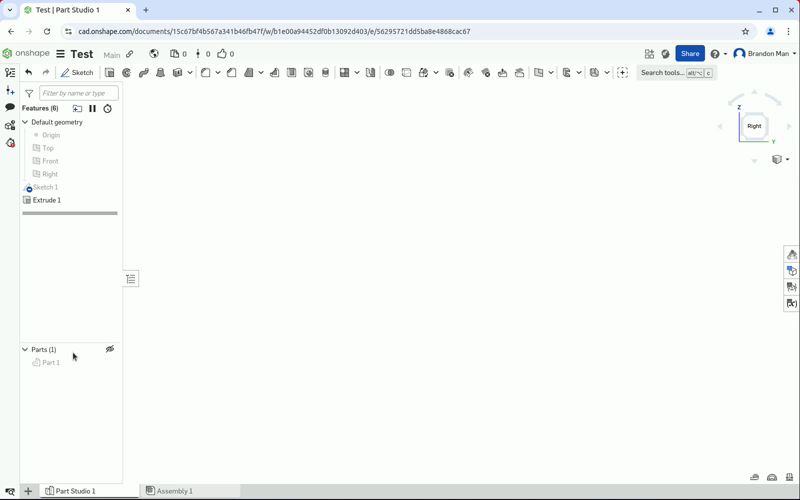
mouse_move(73, 352)
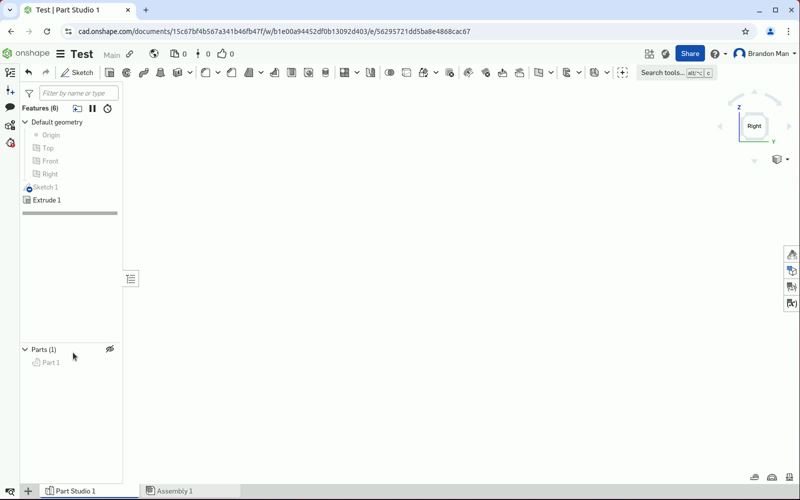
key(shift+y)
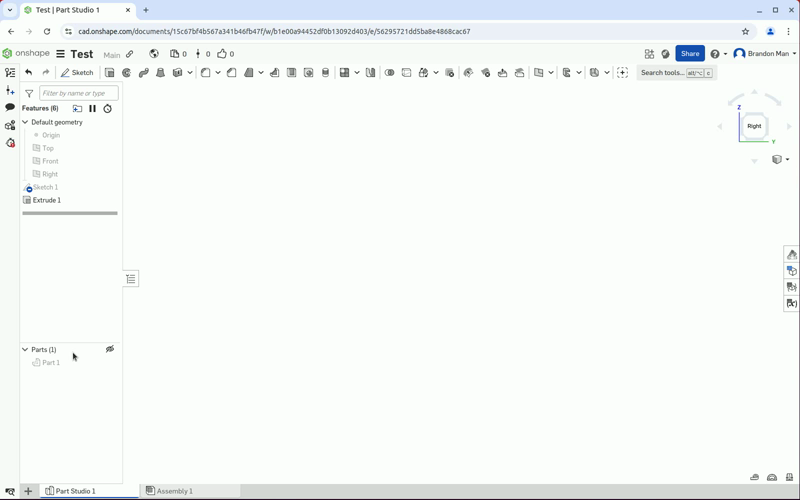
key(shift+s)
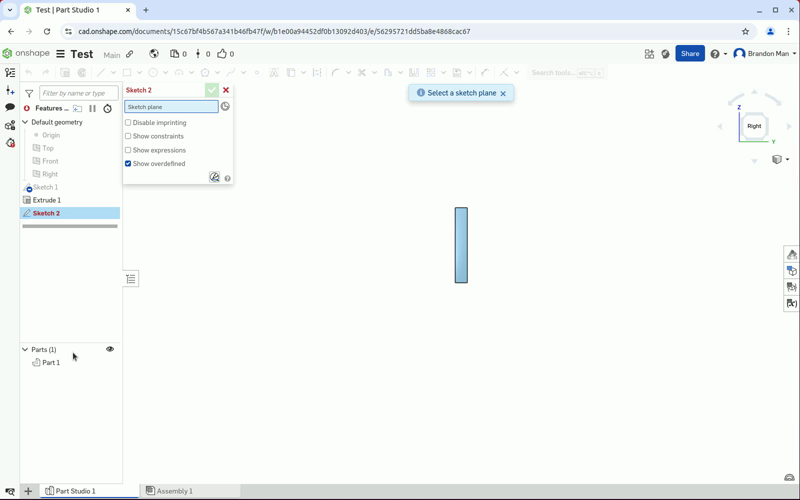
mouse_move(73, 176)
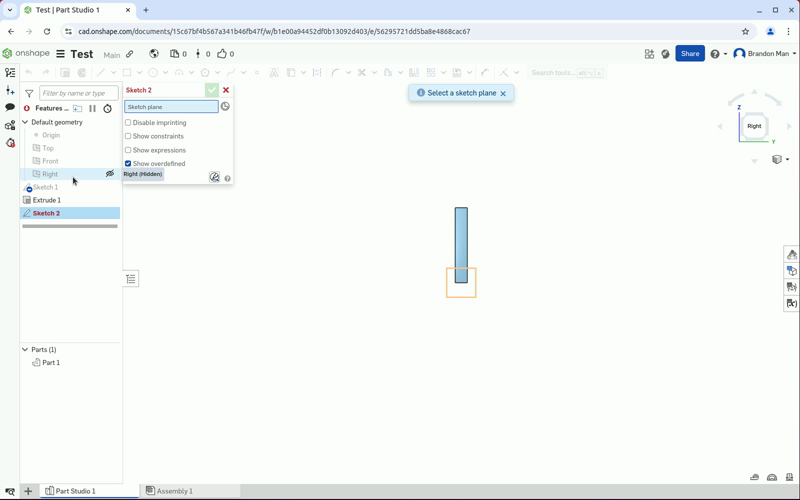
click(73, 176)
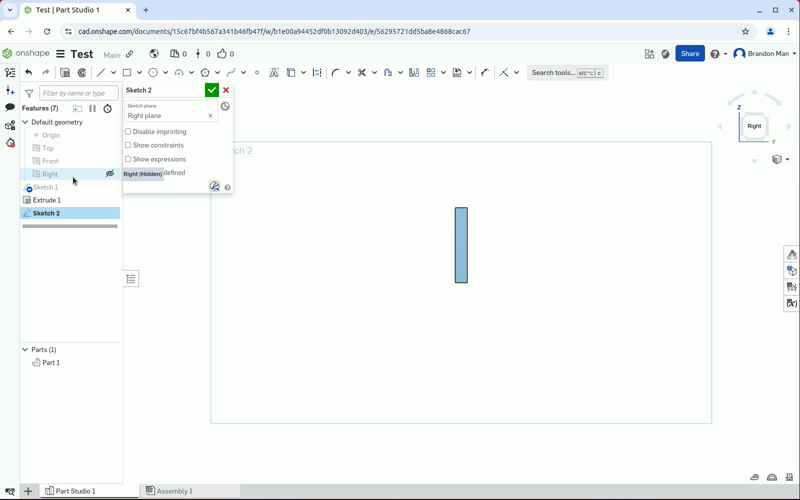
mouse_move(73, 352)
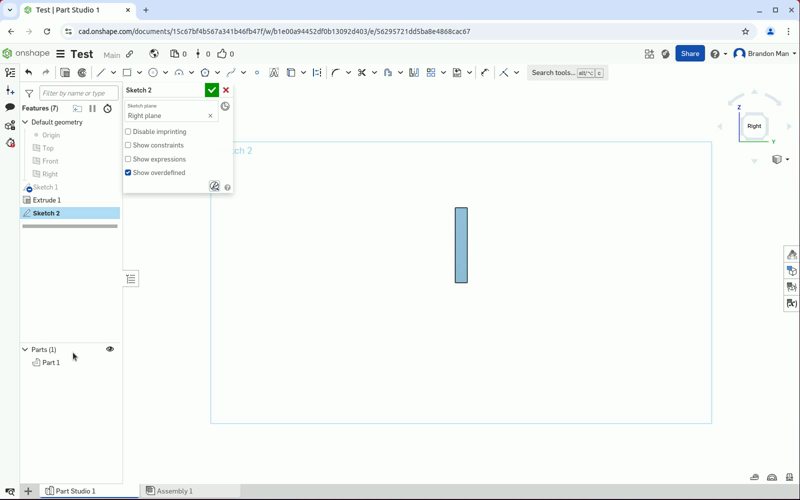
key(y)
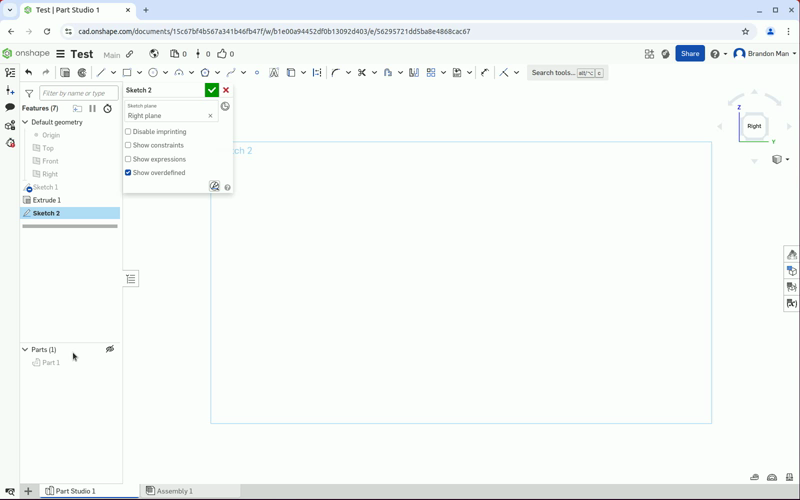
key(l)
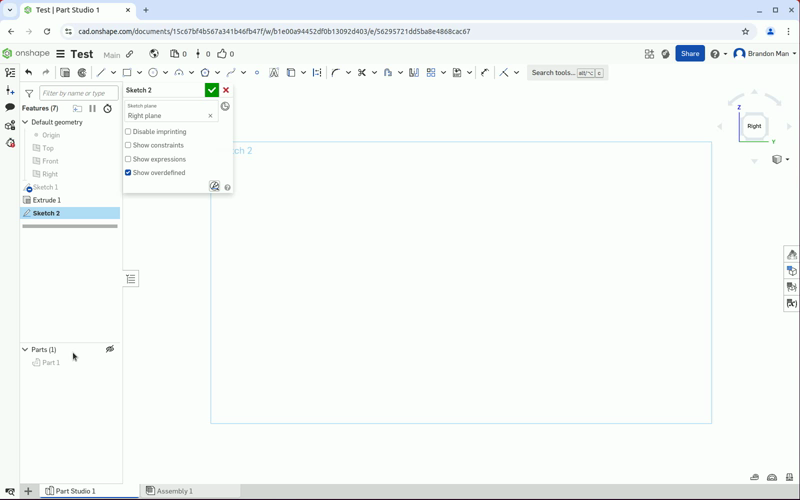
key_down(shift)
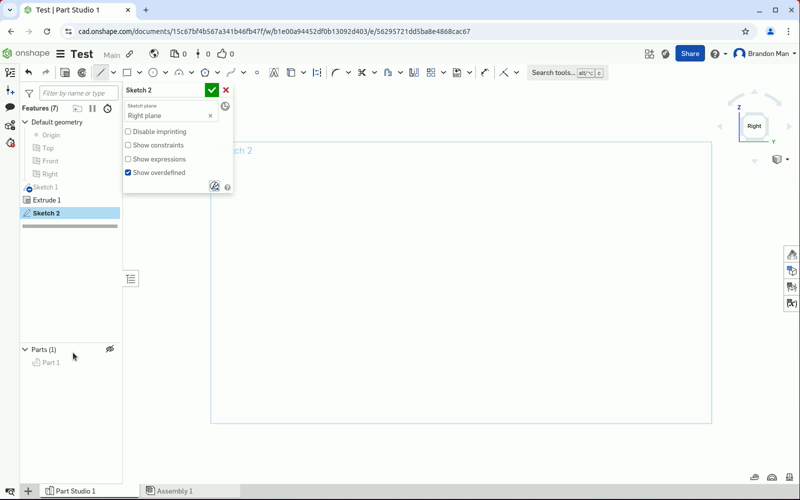
mouse_move(460, 275)
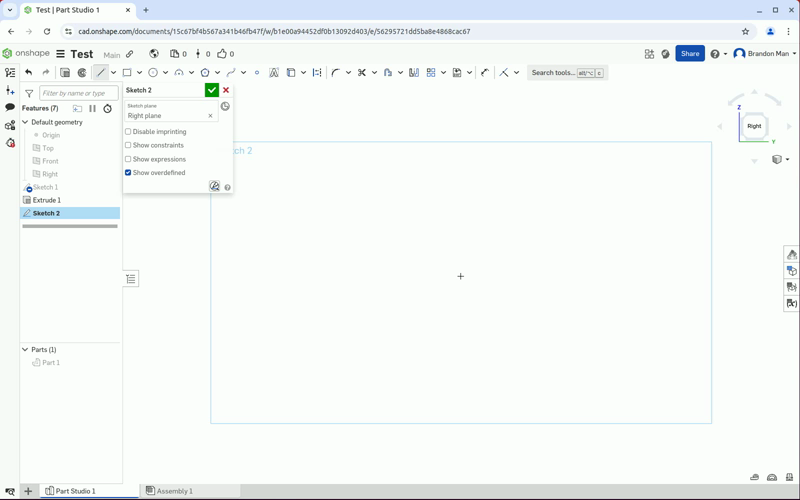
click(460, 275)
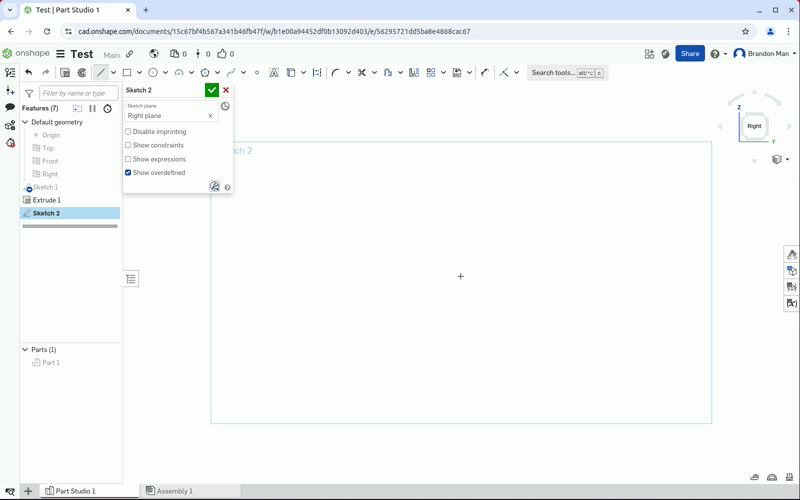
key_up(shift)
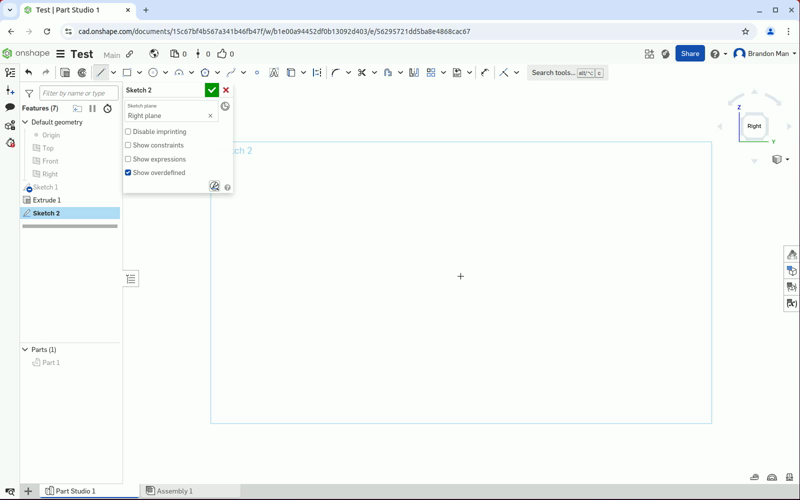
key_down(shift)
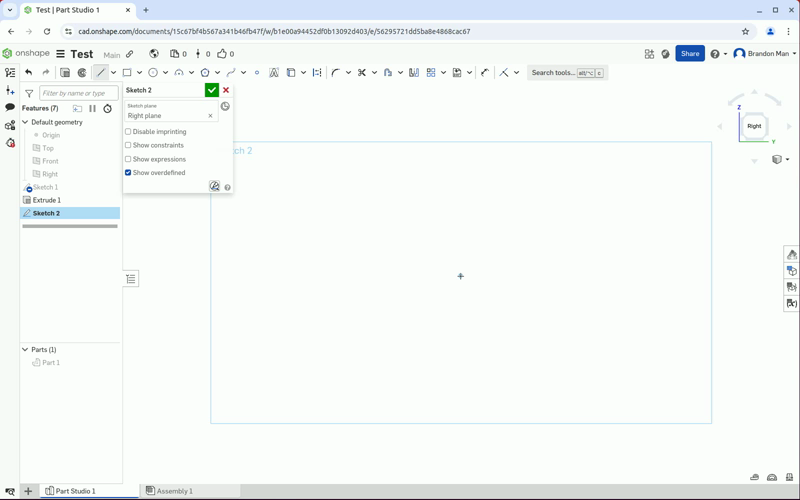
mouse_move(490, 275)
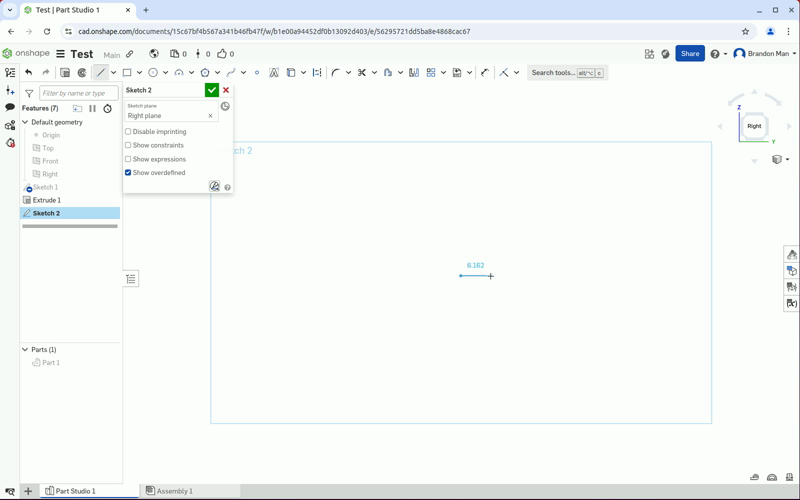
mouse_move(467, 275)
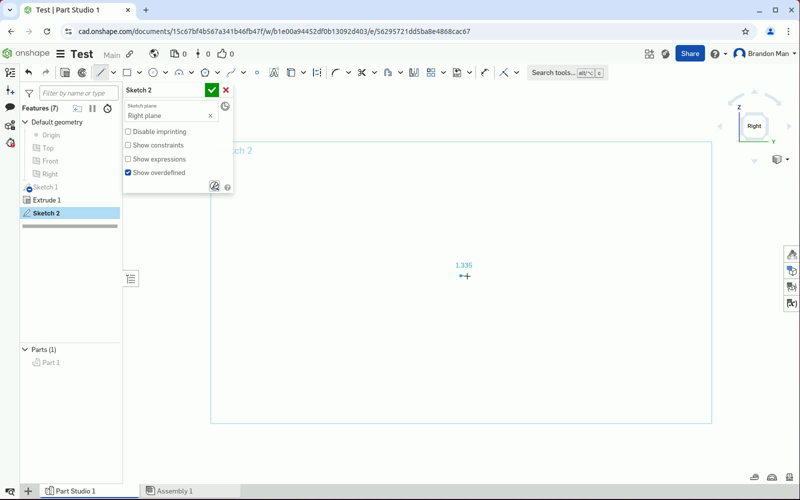
scroll(6)
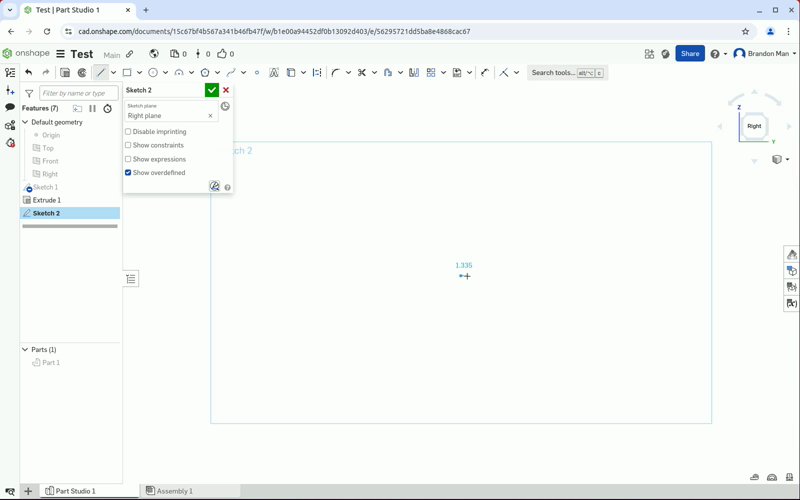
scroll(6)
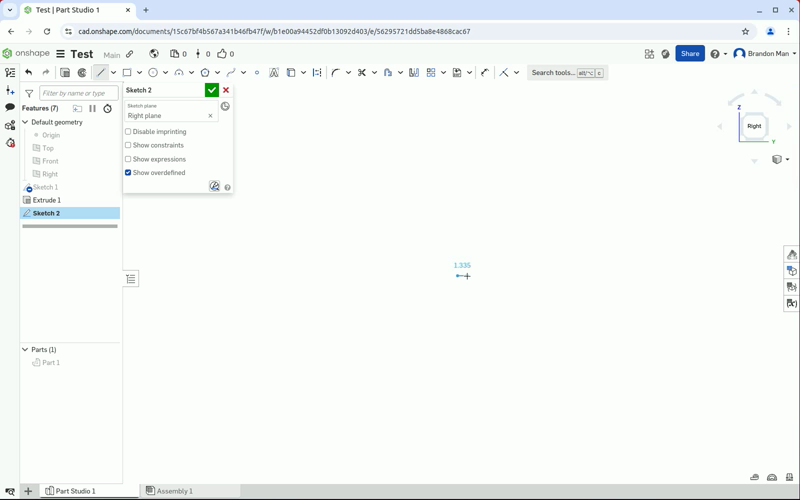
scroll(6)
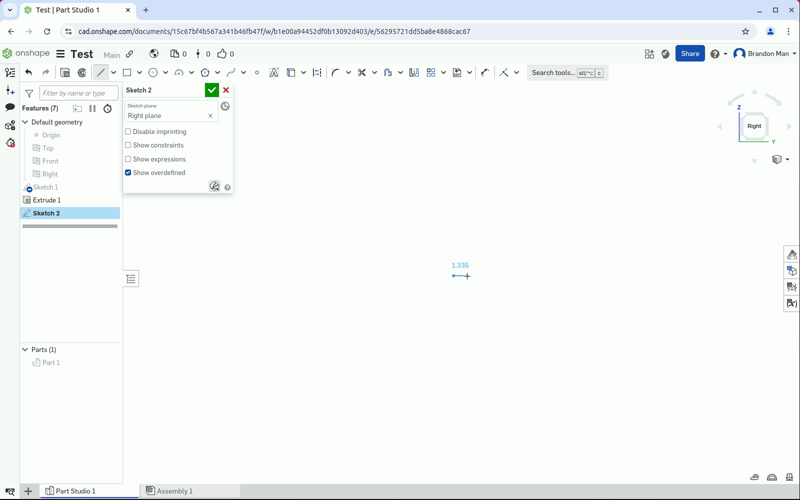
scroll(6)
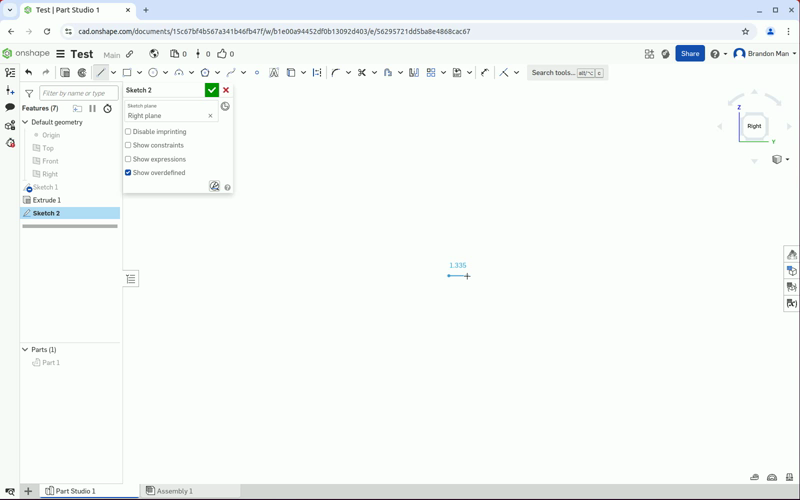
scroll(6)
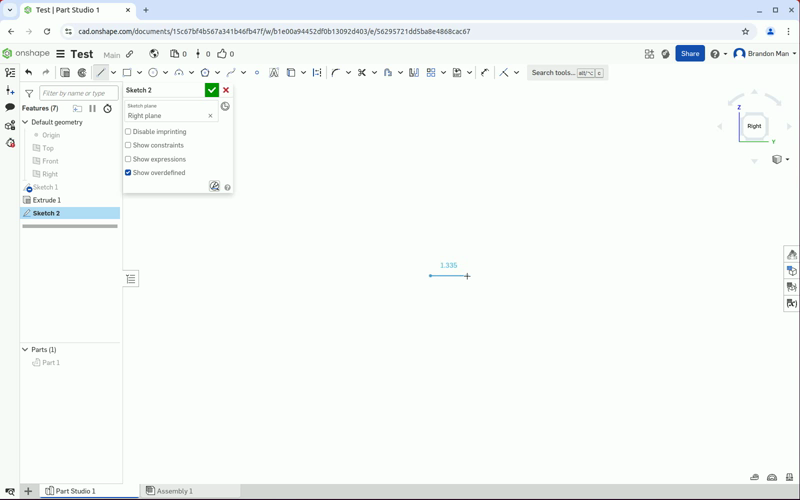
scroll(6)
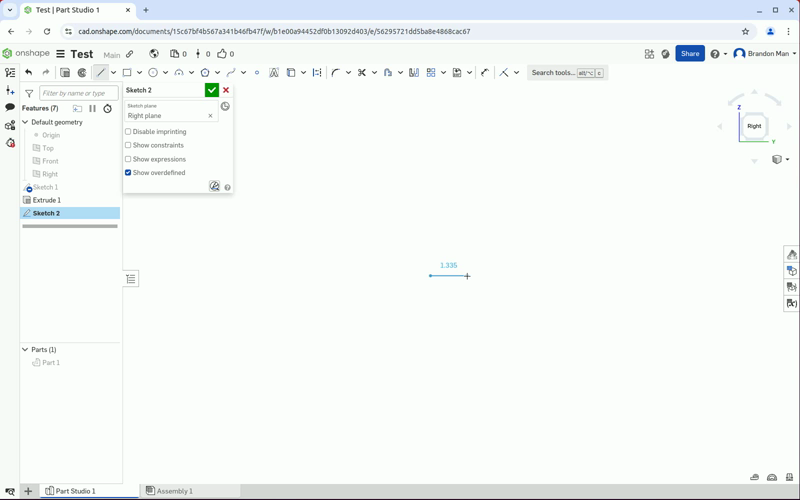
scroll(6)
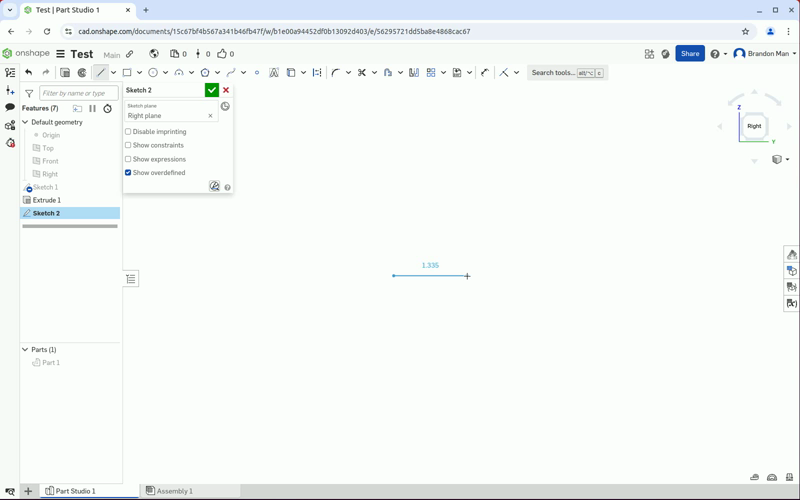
click(467, 275)
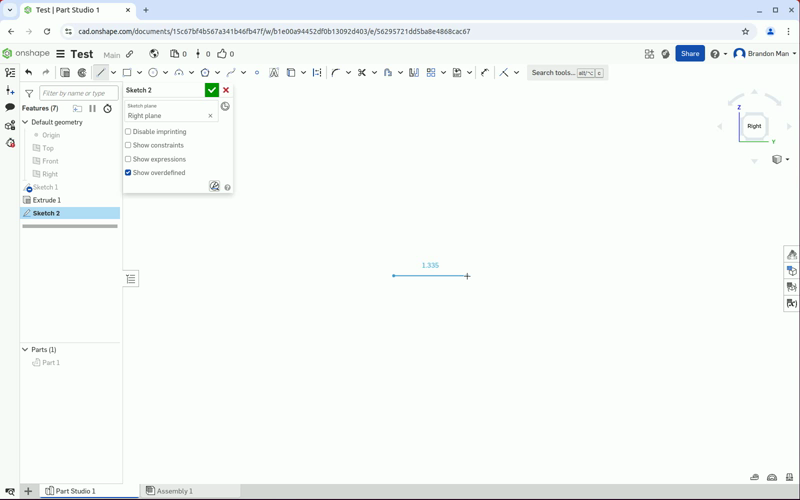
scroll(-6)
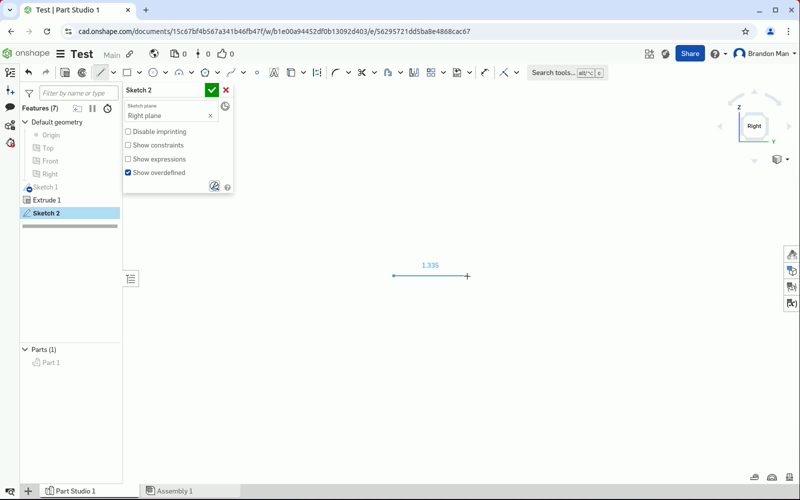
scroll(-6)
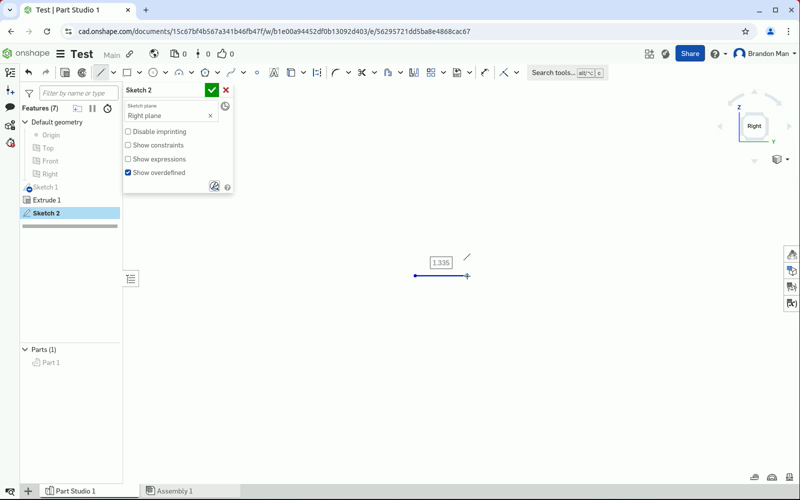
scroll(-6)
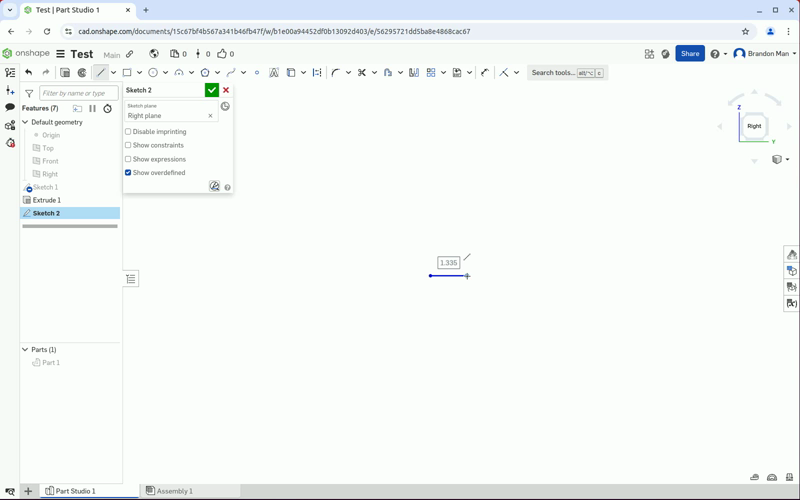
scroll(-6)
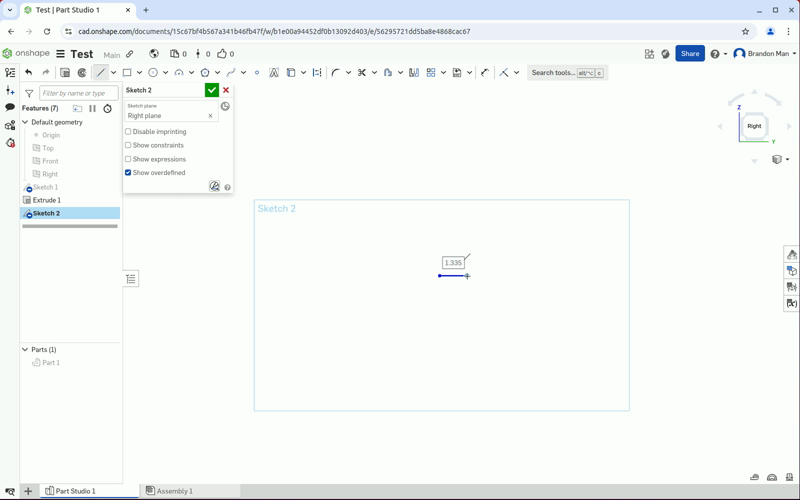
scroll(-6)
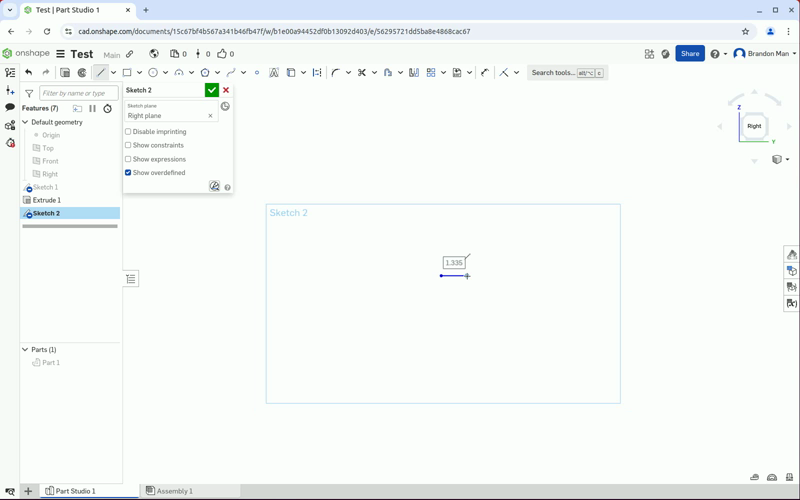
scroll(-6)
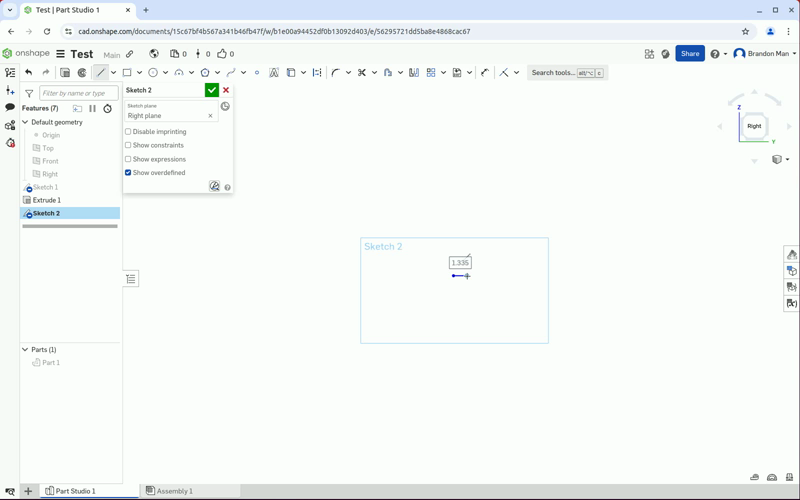
scroll(-6)
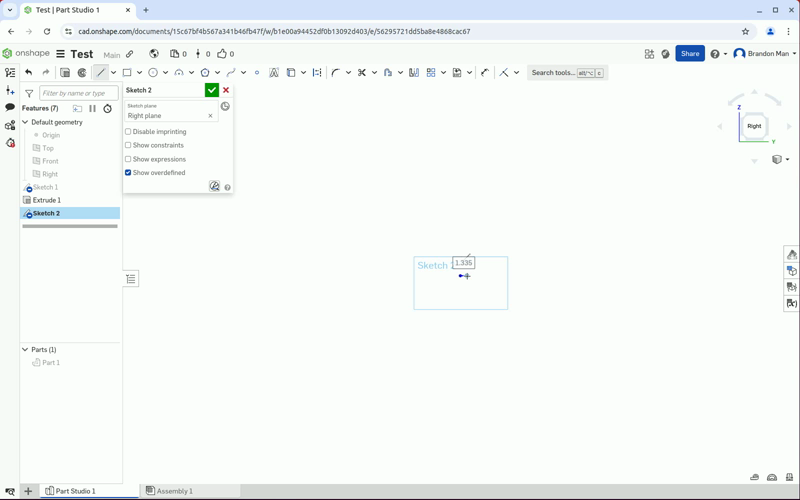
key_up(shift)
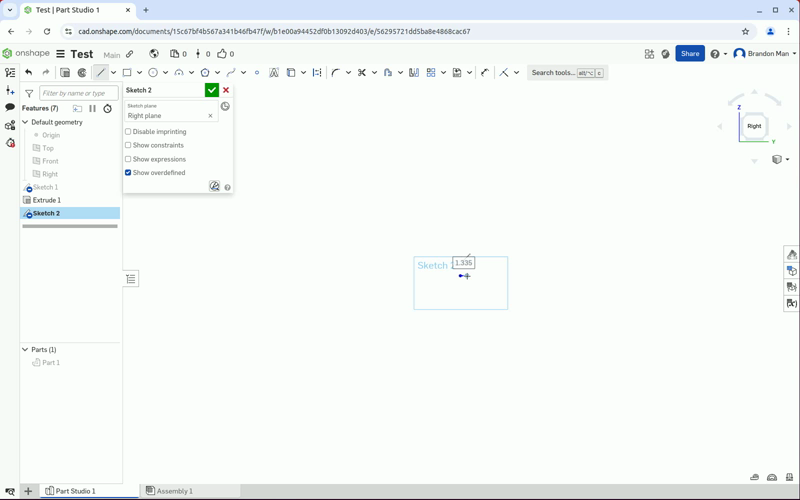
key_down(shift)
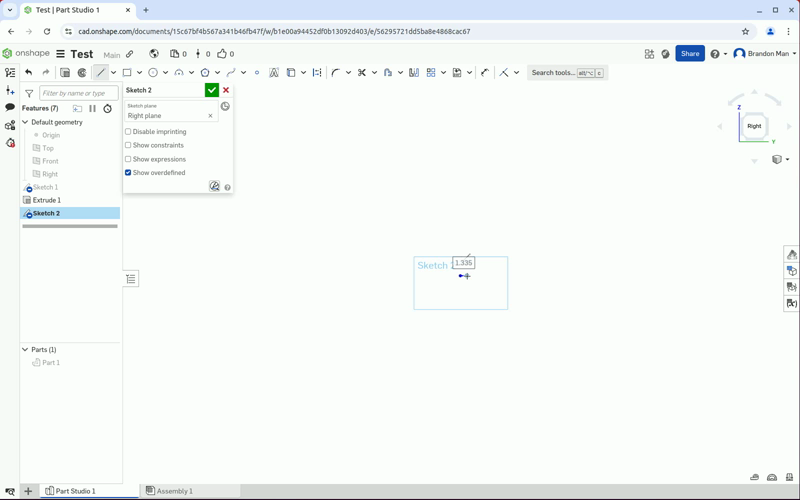
mouse_move(497, 275)
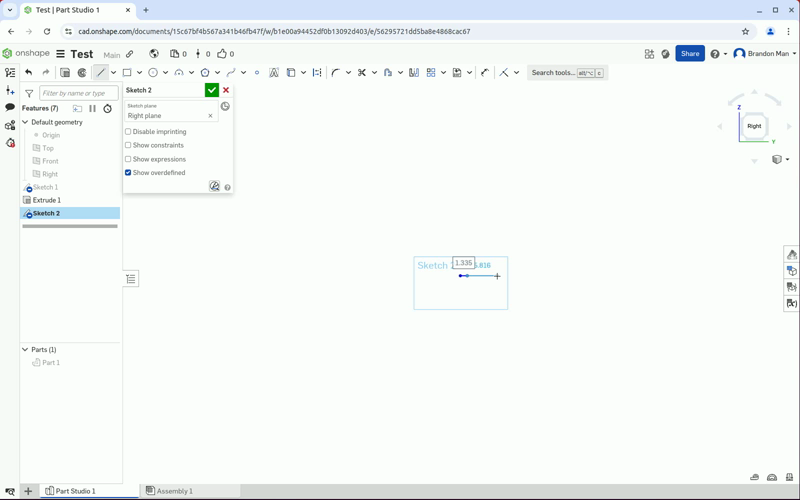
mouse_move(467, 267)
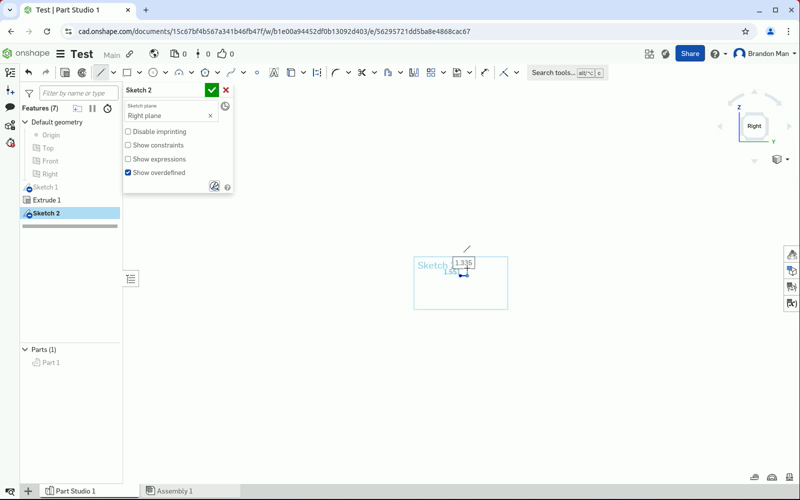
click(467, 267)
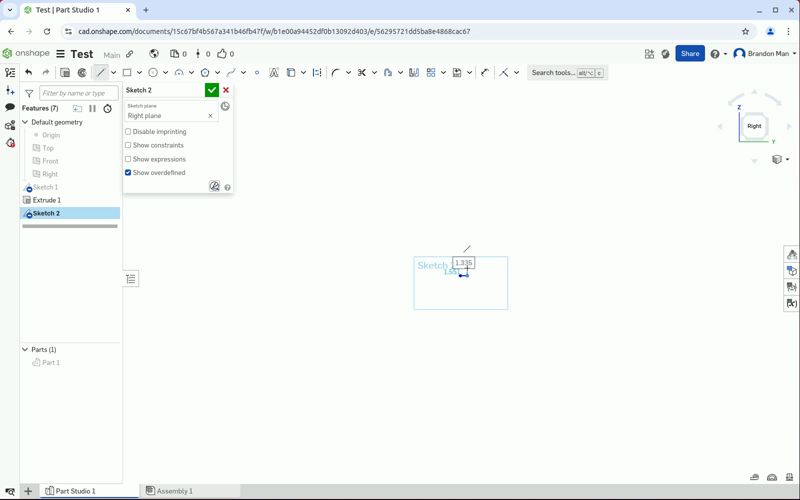
key_up(shift)
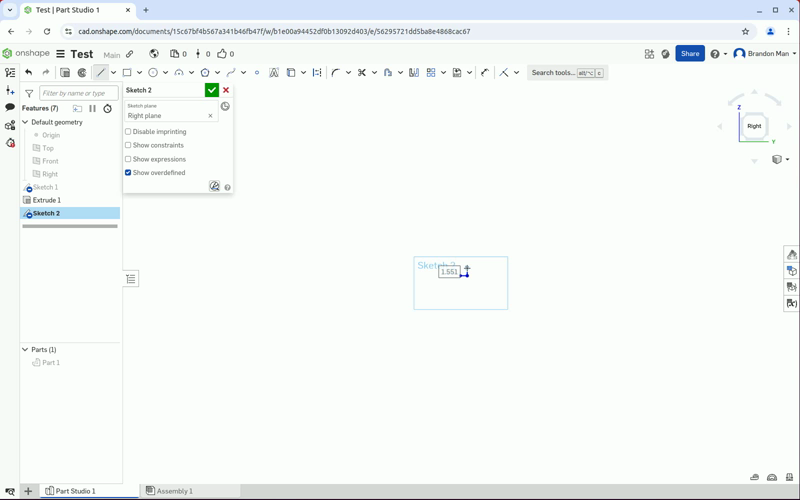
key_down(shift)
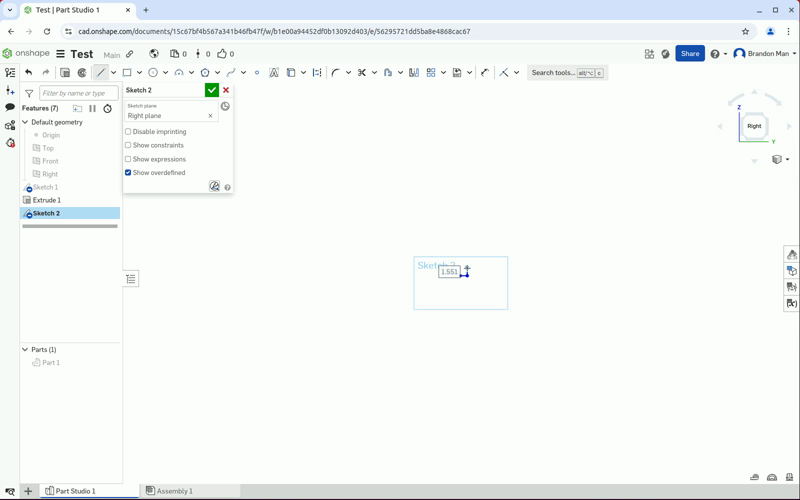
mouse_move(497, 267)
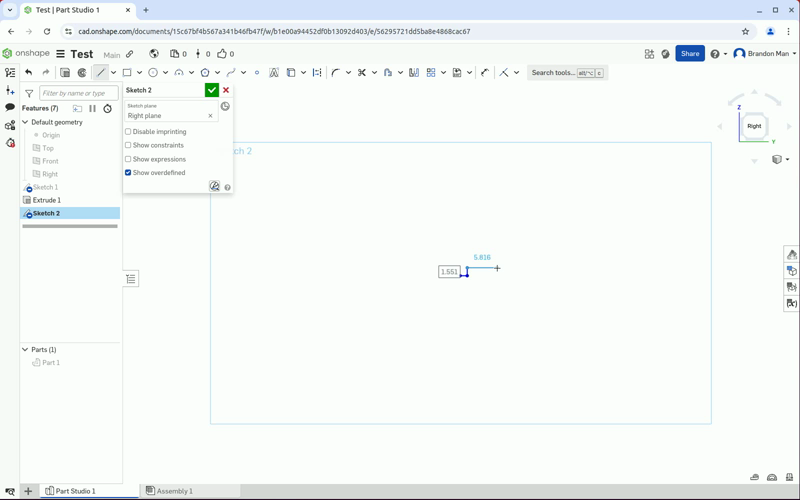
mouse_move(460, 267)
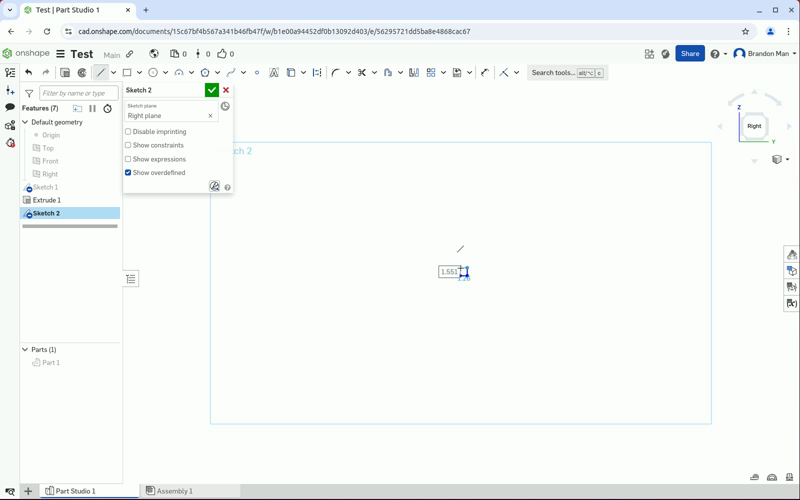
scroll(6)
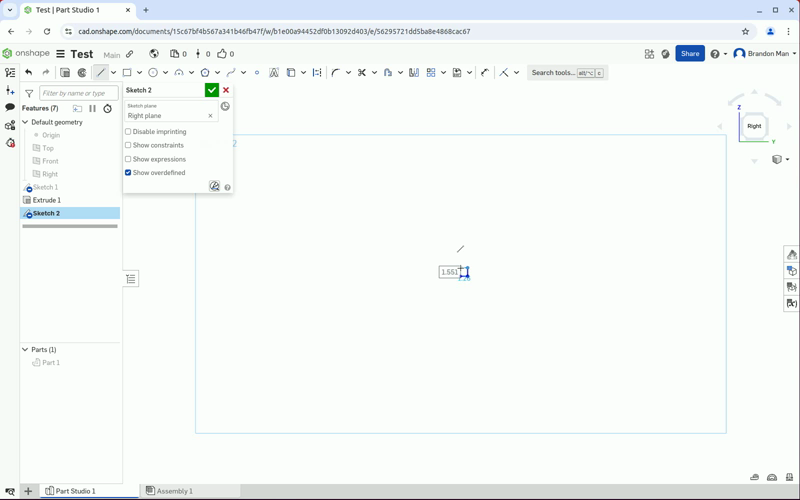
scroll(6)
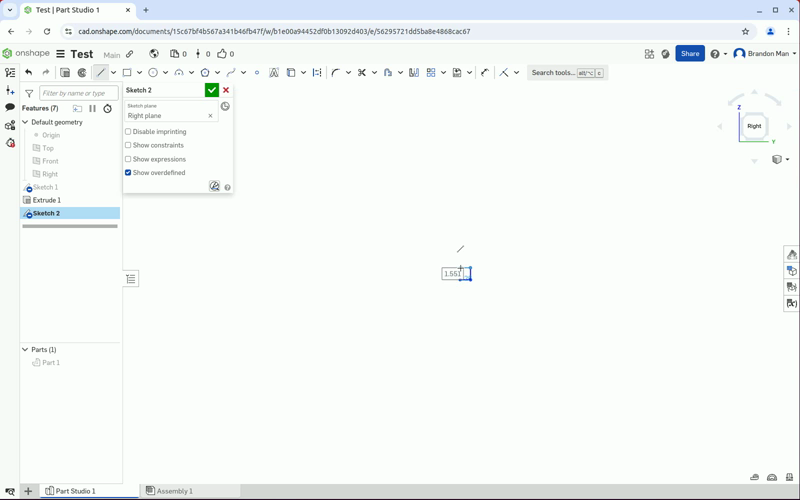
scroll(6)
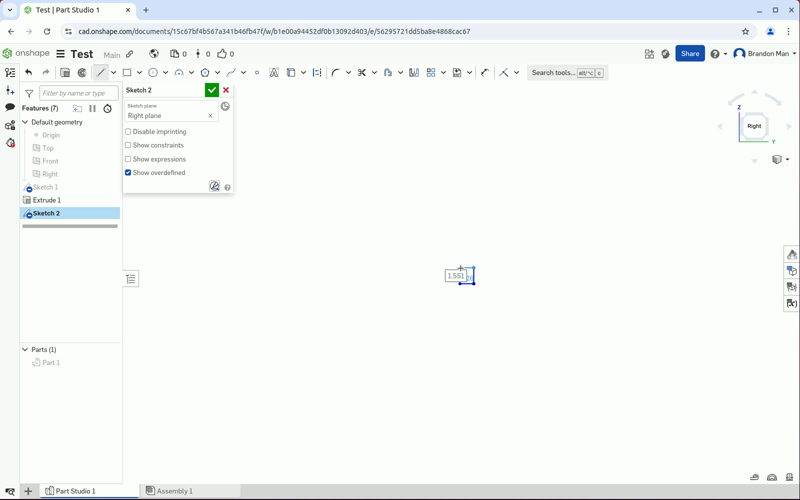
scroll(6)
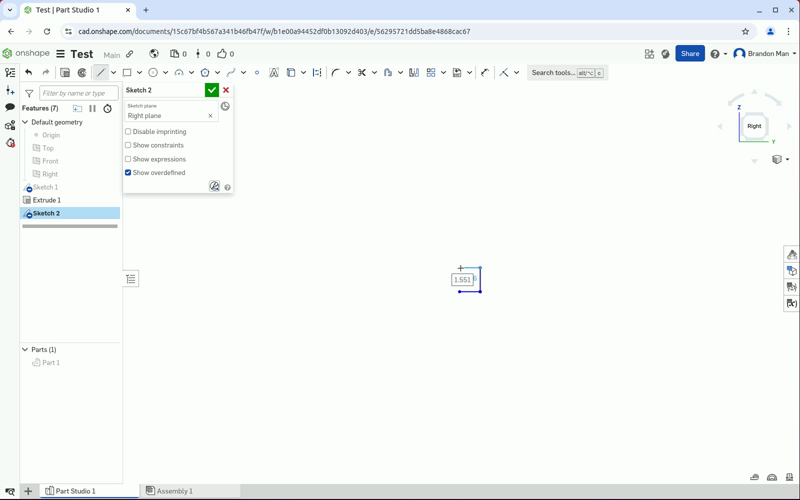
scroll(6)
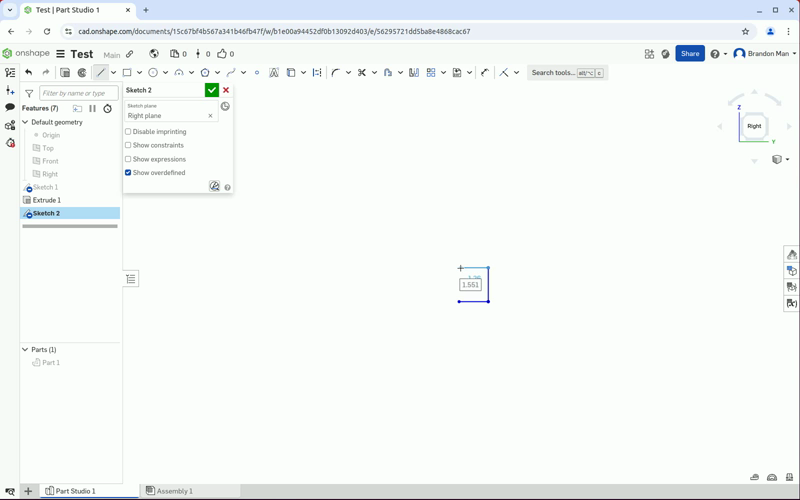
scroll(6)
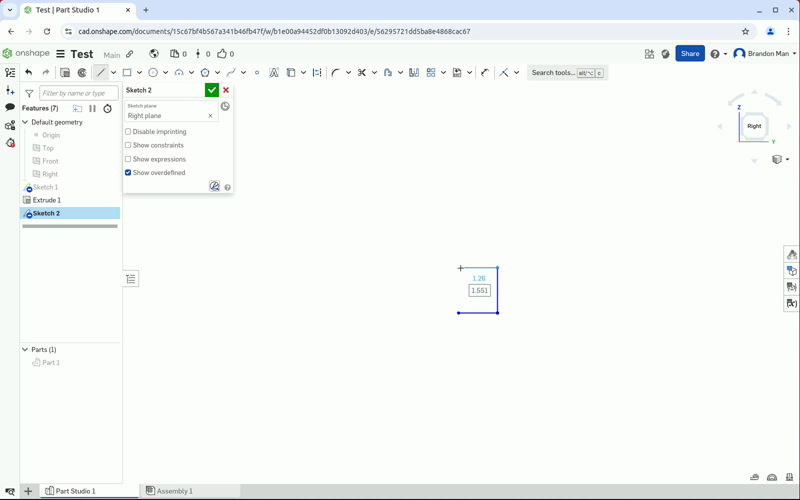
scroll(6)
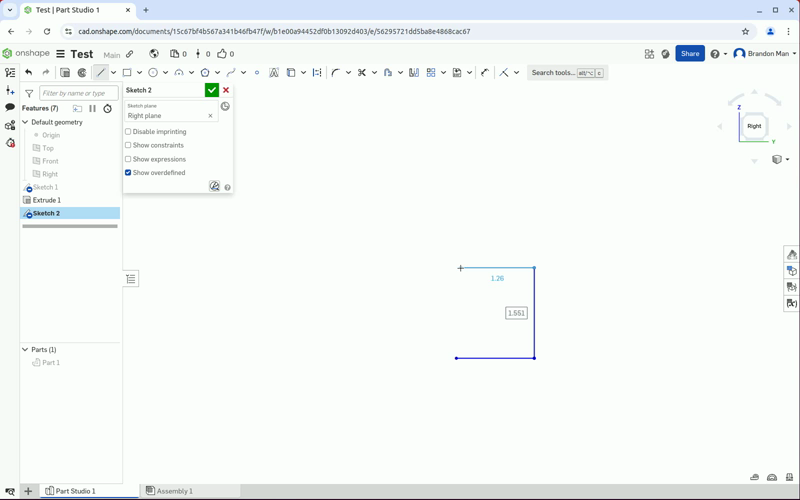
click(460, 267)
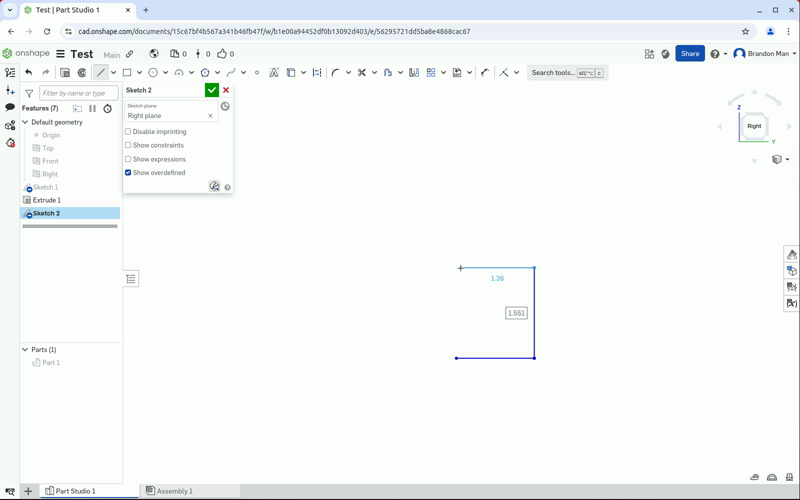
scroll(-6)
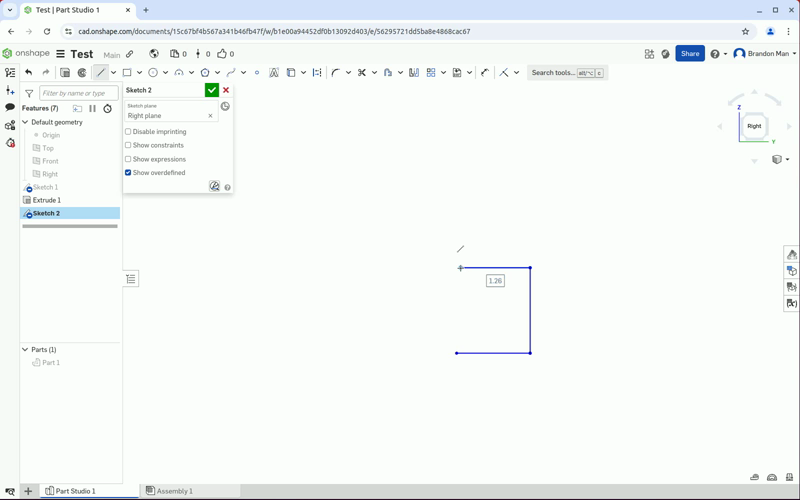
scroll(-6)
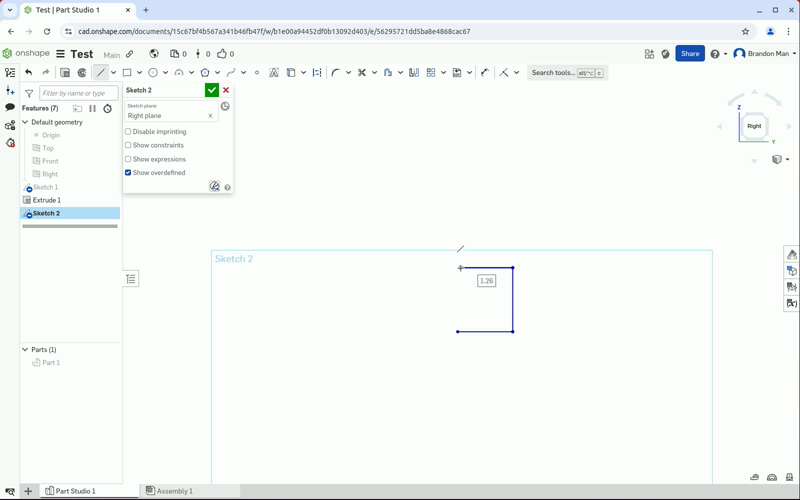
scroll(-6)
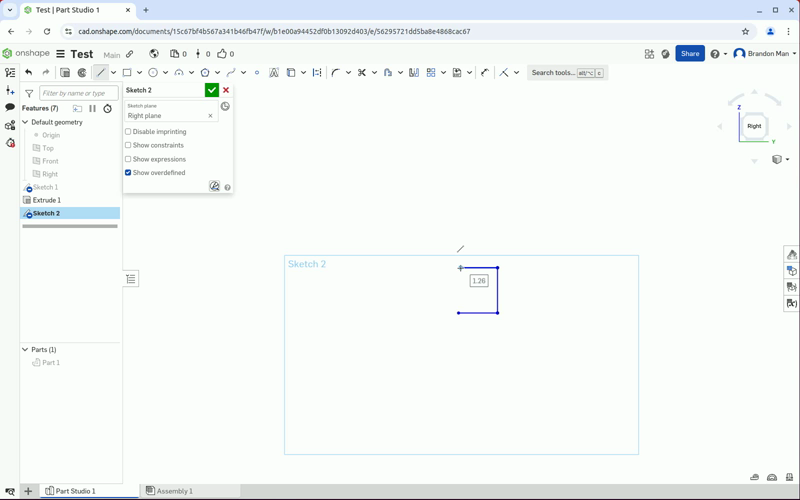
scroll(-6)
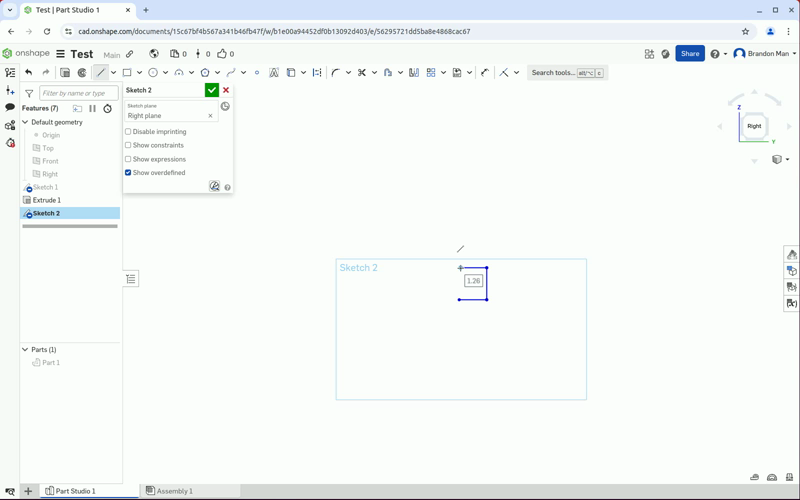
scroll(-6)
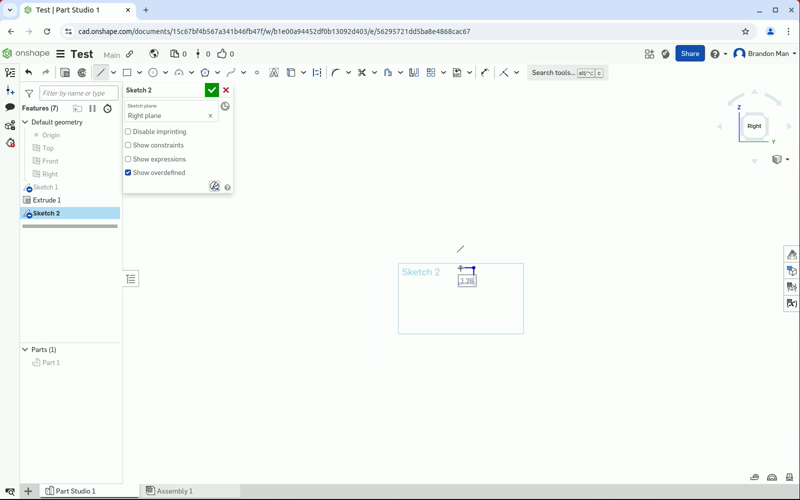
scroll(-6)
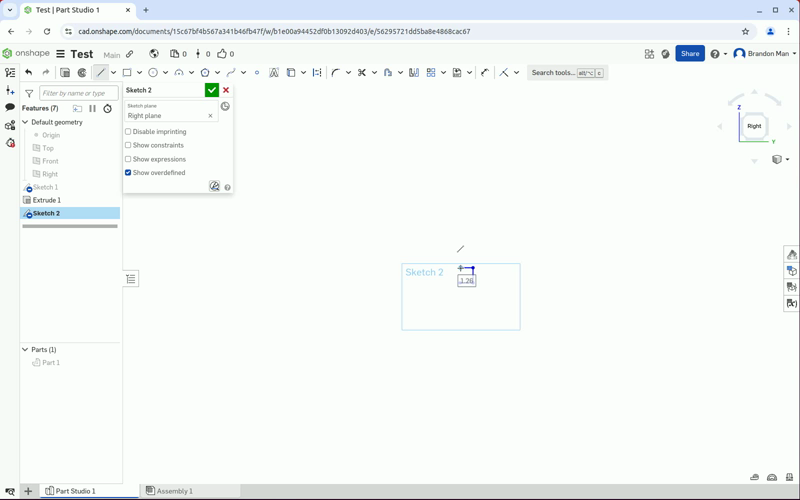
scroll(-6)
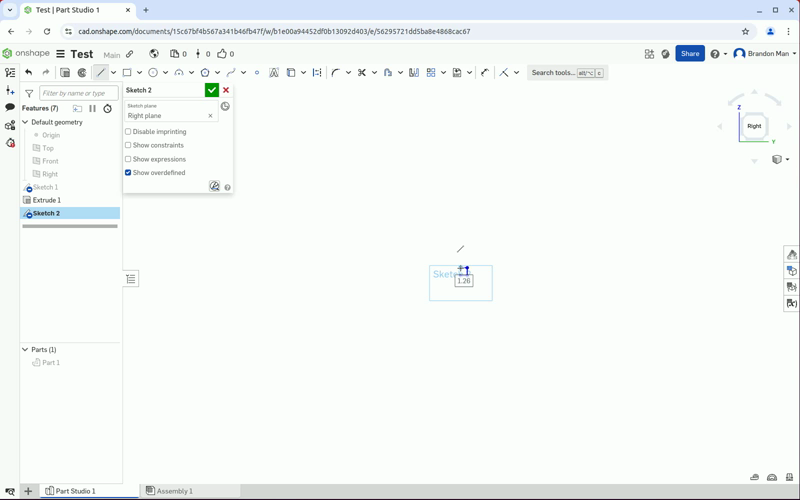
key_up(shift)
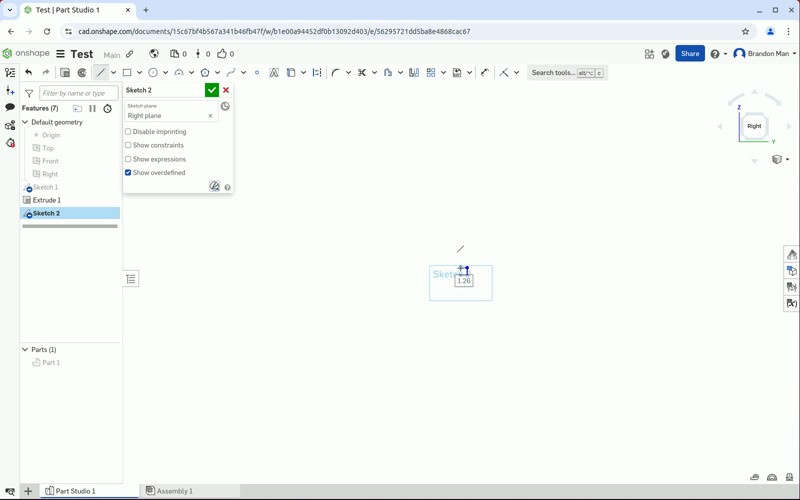
mouse_move(490, 267)
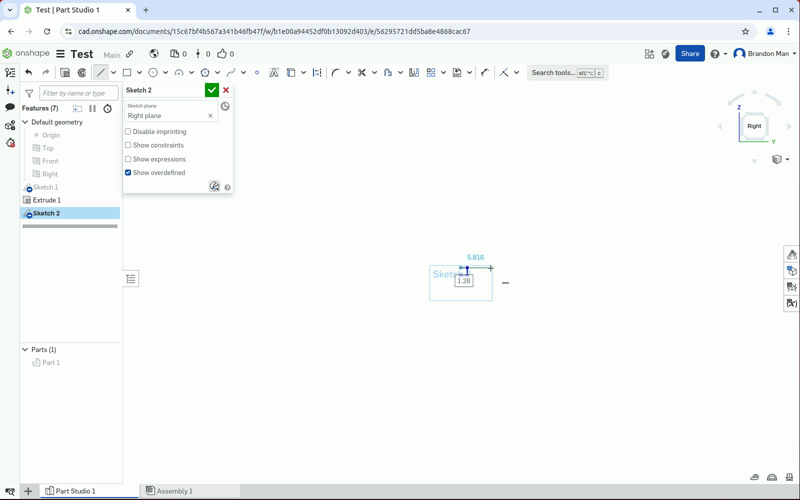
key_down(shift)
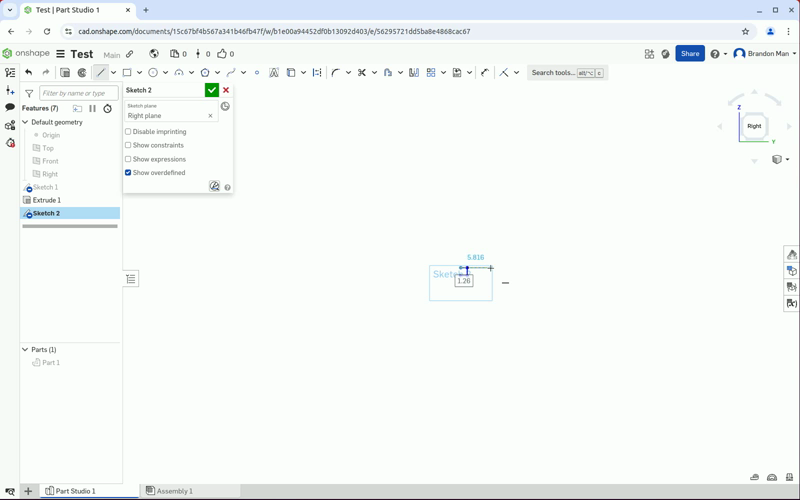
mouse_move(460, 275)
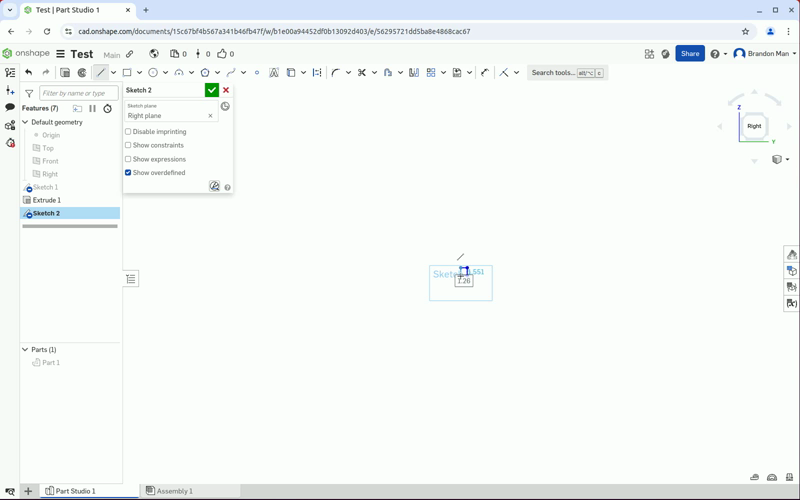
key_up(shift)
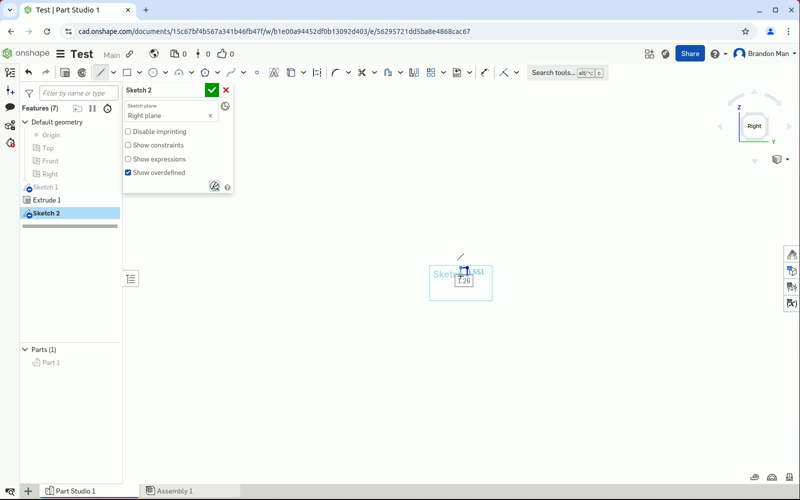
click(460, 275)
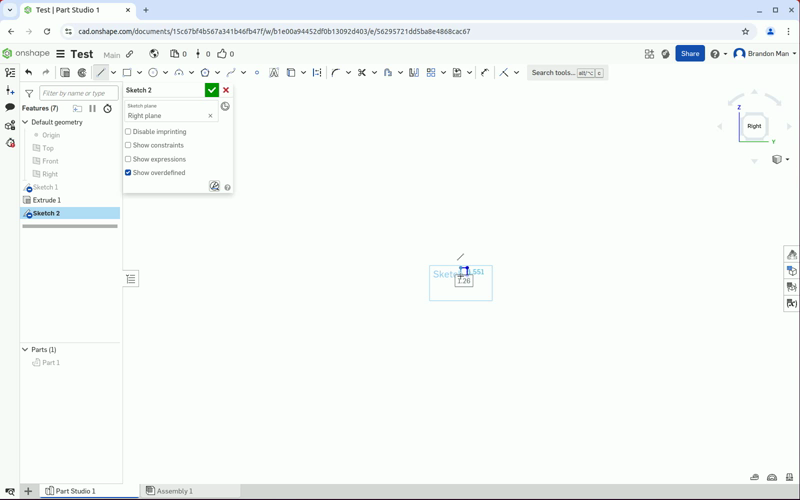
key(esc)
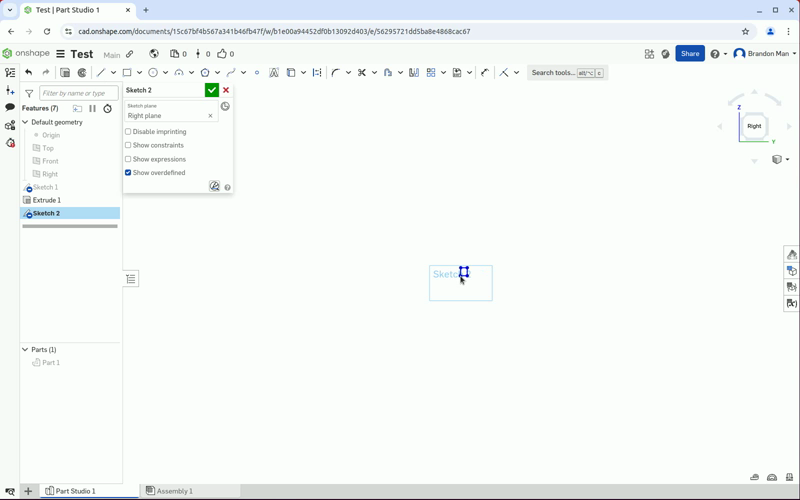
mouse_move(463, 272)
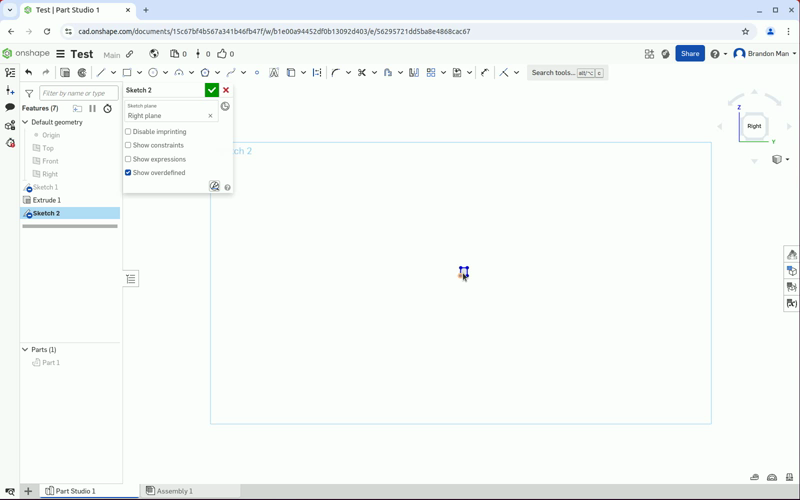
scroll(6)
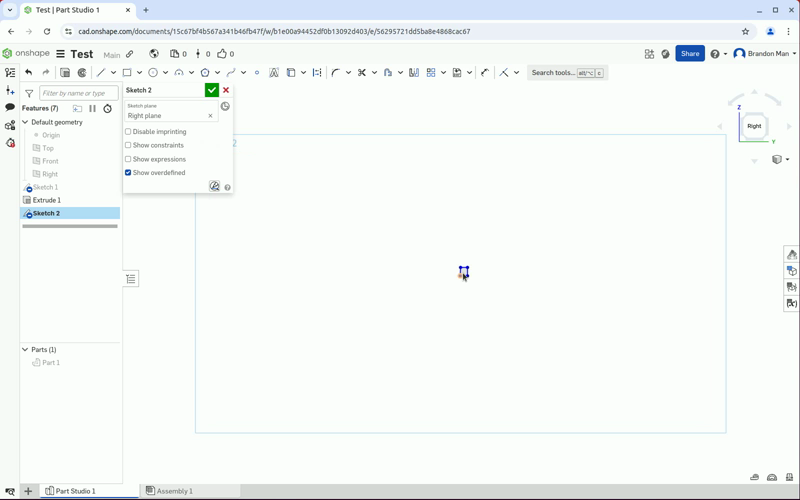
scroll(6)
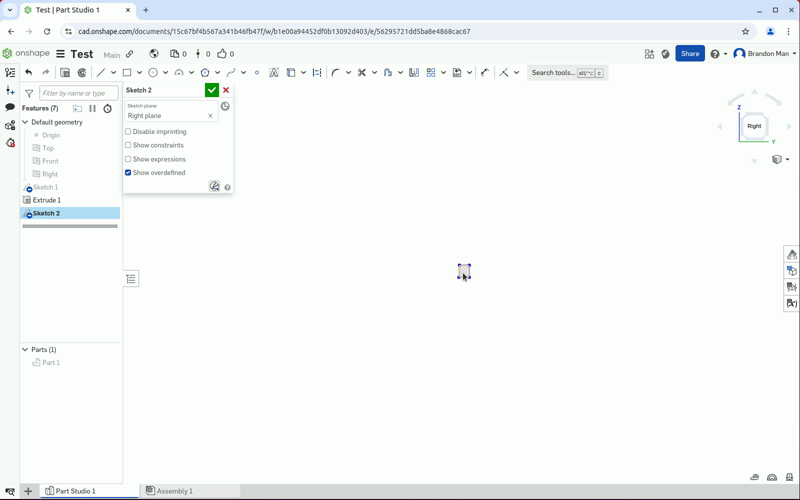
scroll(6)
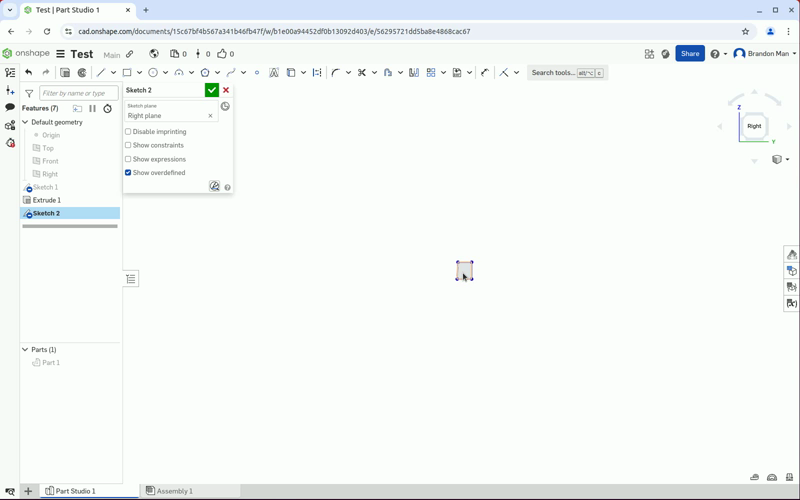
scroll(6)
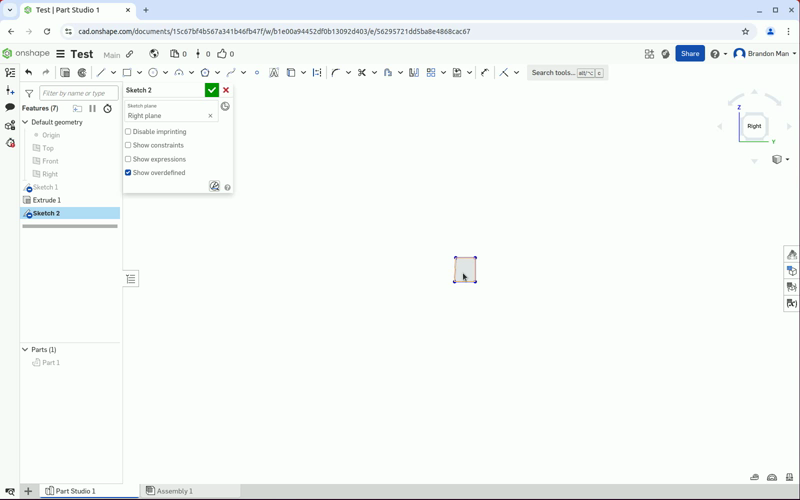
scroll(6)
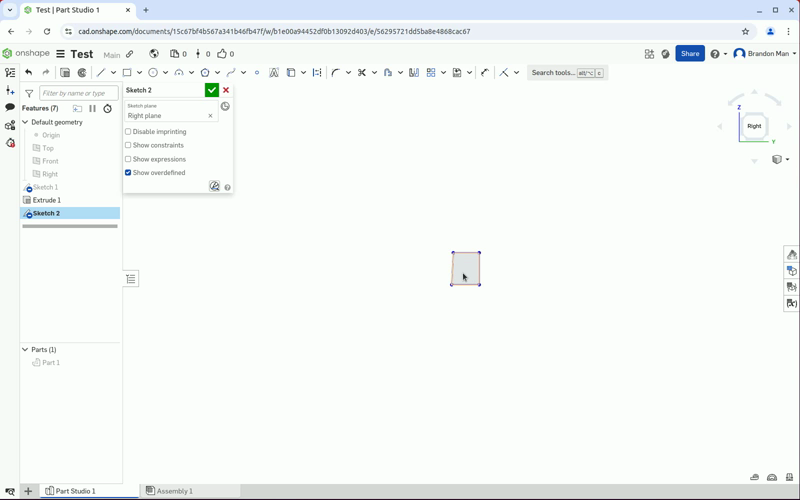
scroll(6)
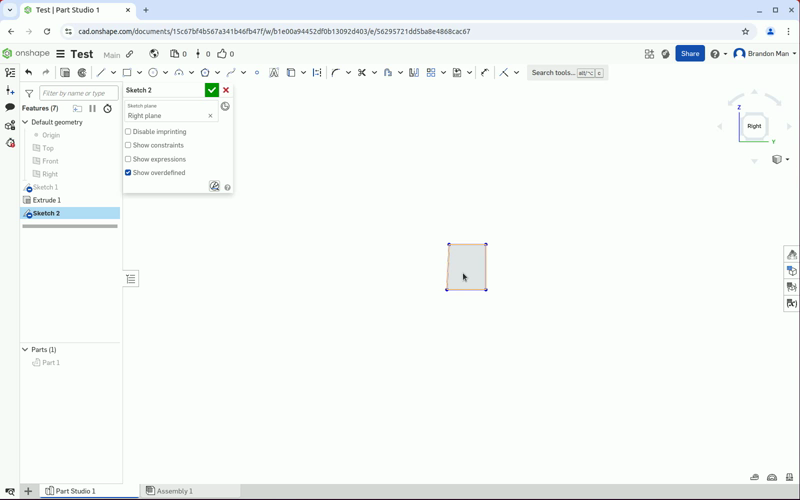
scroll(6)
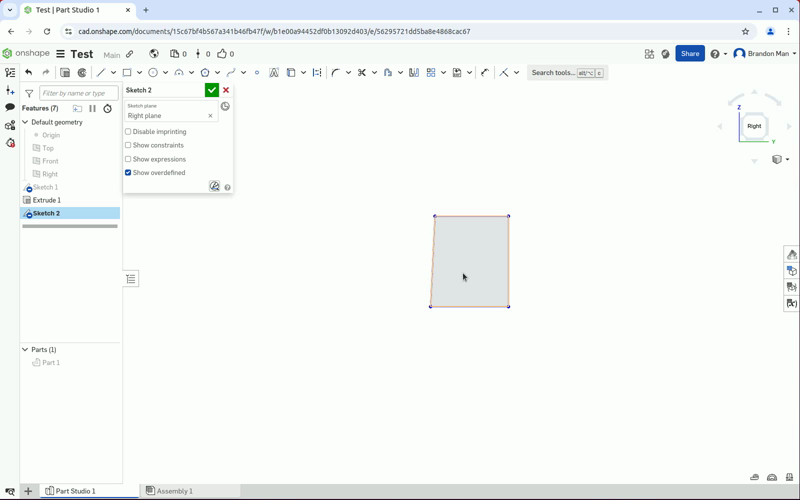
click(463, 272)
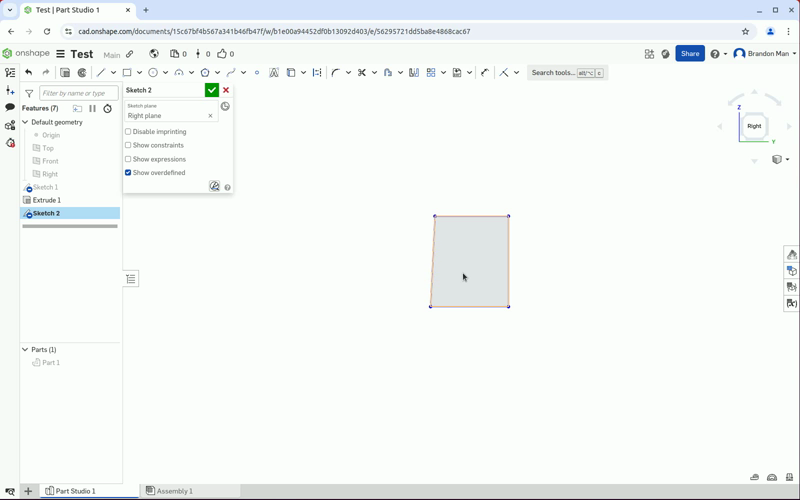
scroll(-6)
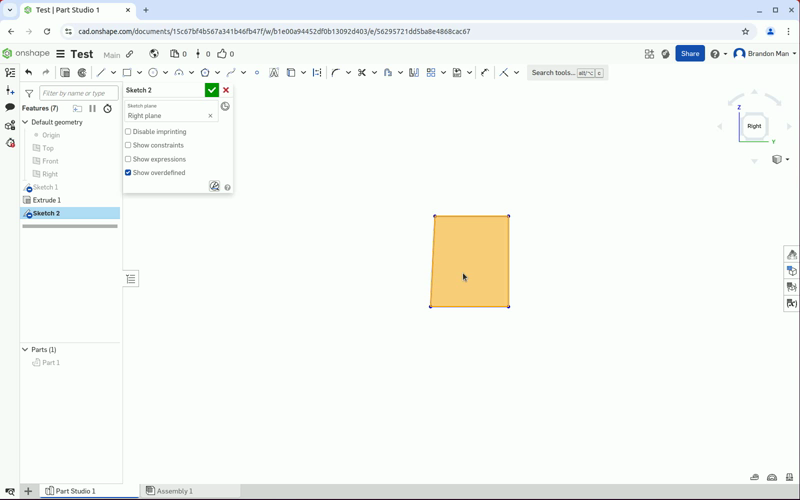
scroll(-6)
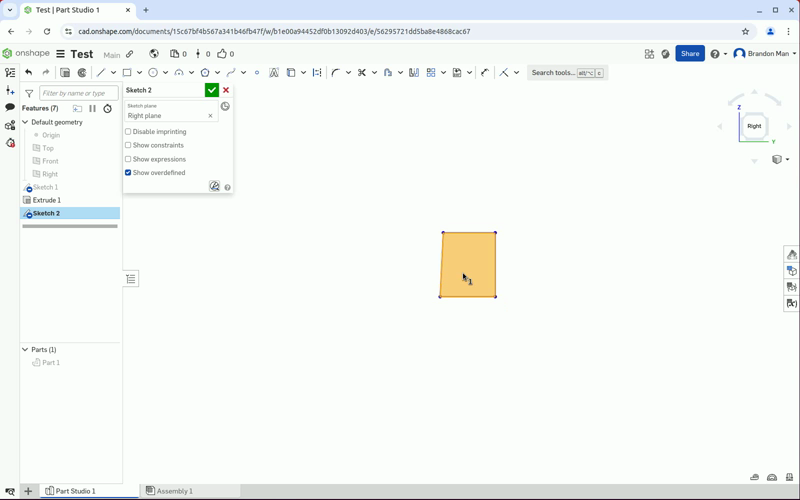
scroll(-6)
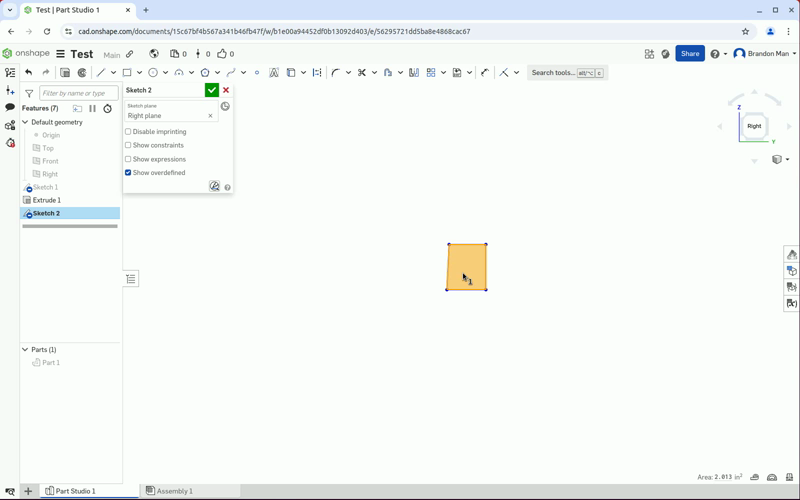
scroll(-6)
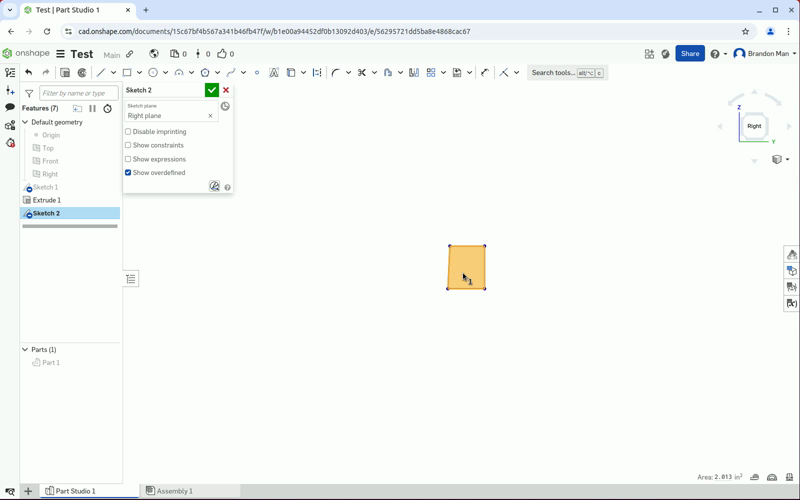
scroll(-6)
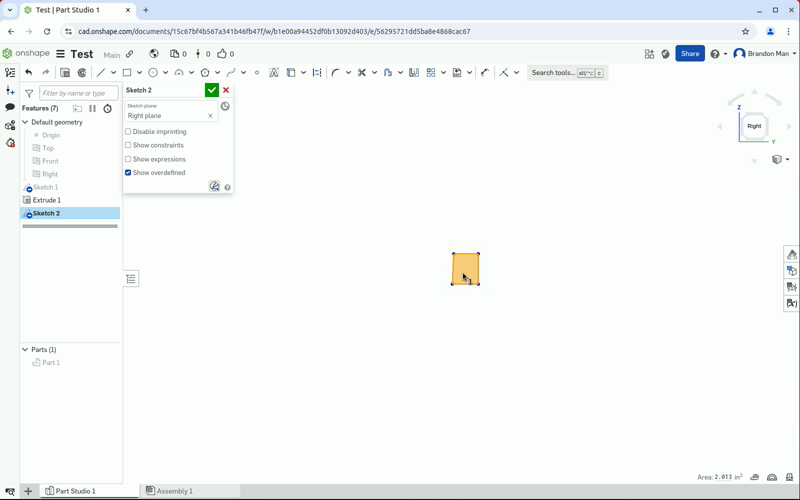
scroll(-6)
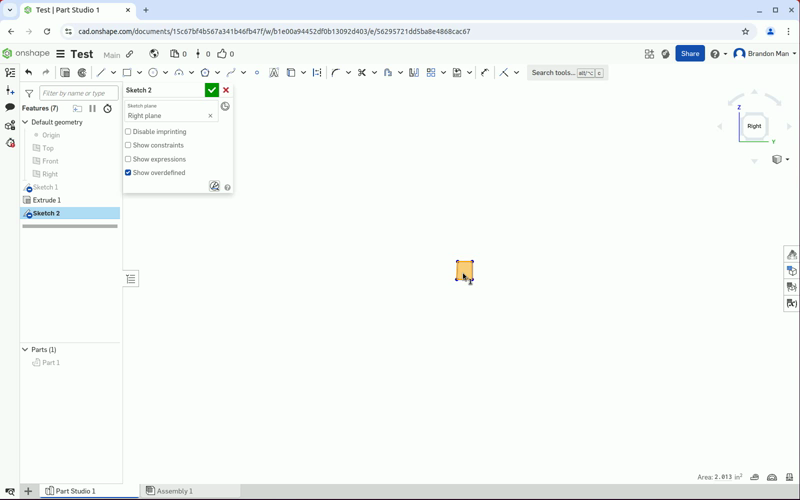
scroll(-6)
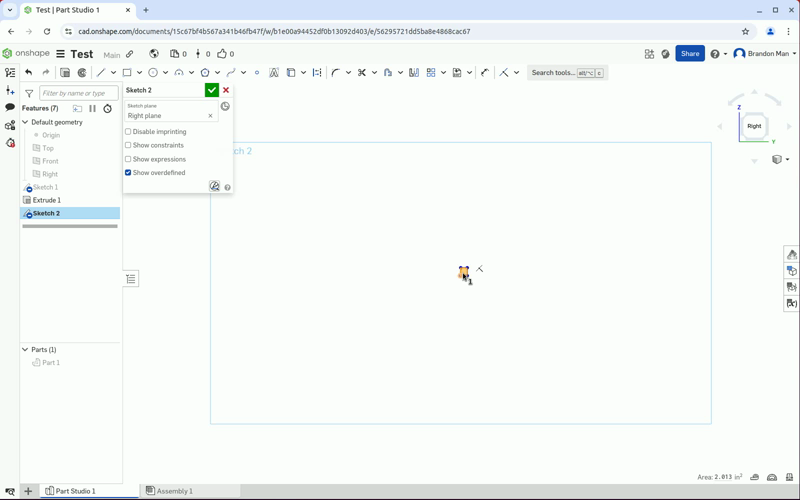
mouse_move(73, 352)
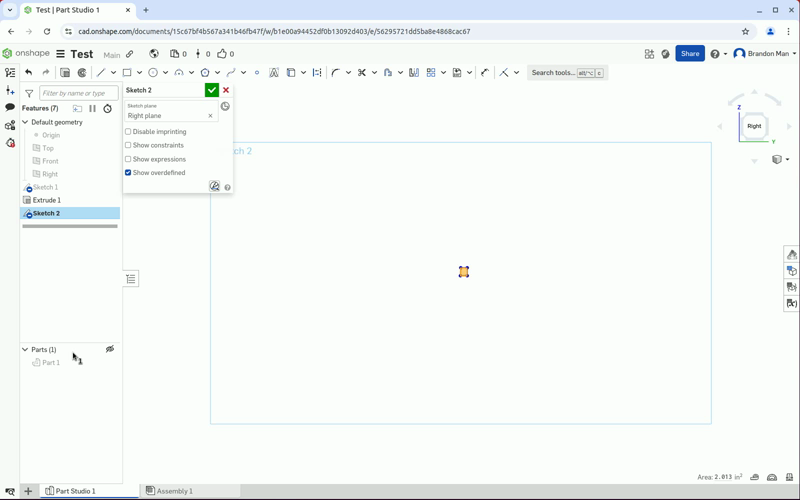
key(shift+y)
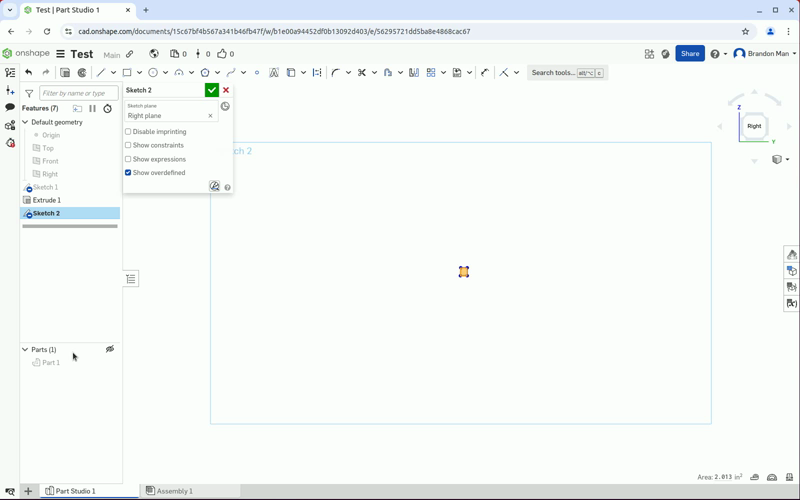
key(shift+e)
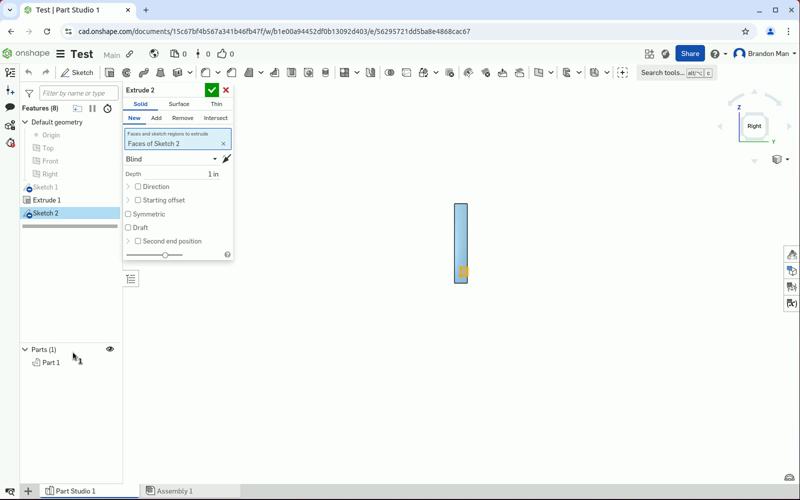
mouse_move(143, 106)
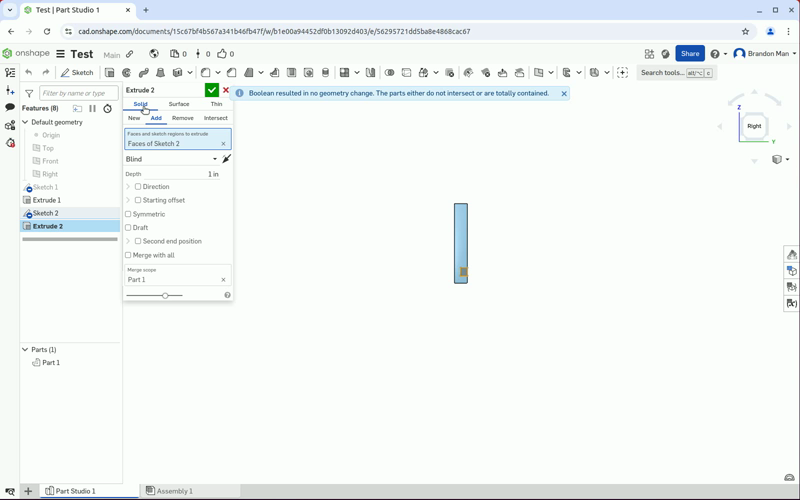
click(143, 106)
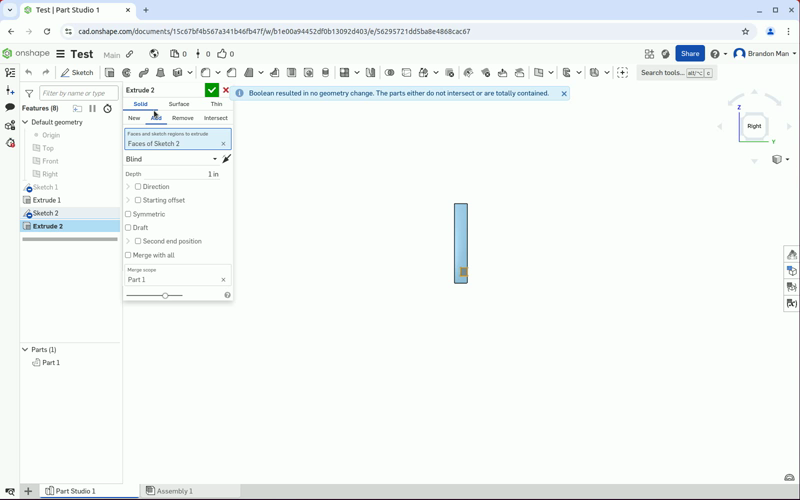
mouse_move(186, 120)
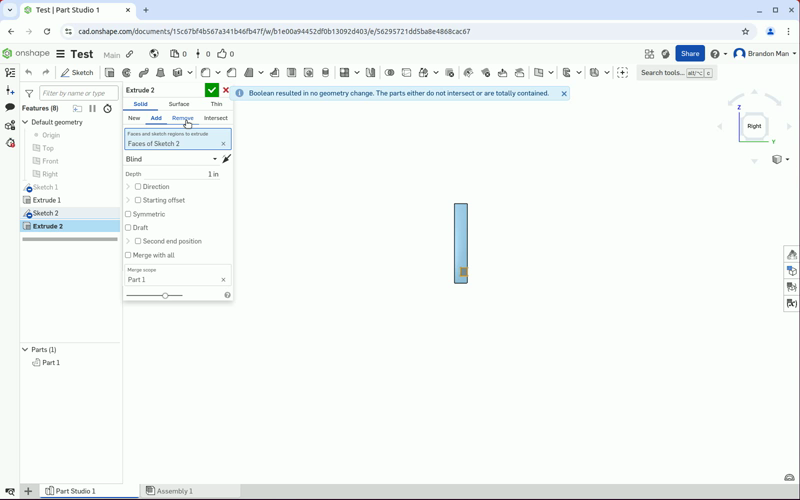
click(186, 120)
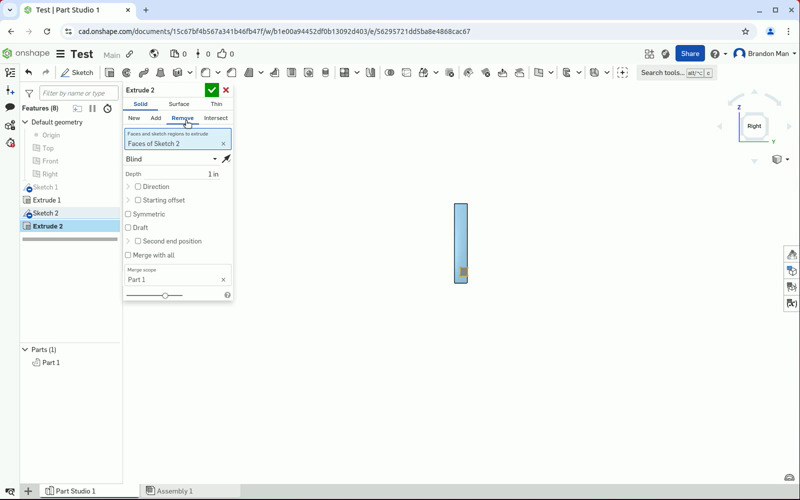
key(tab, 4)
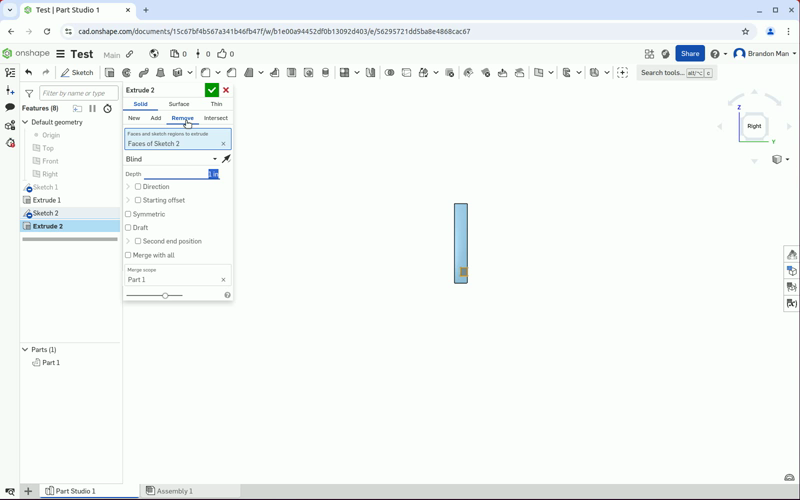
text(-46.216)
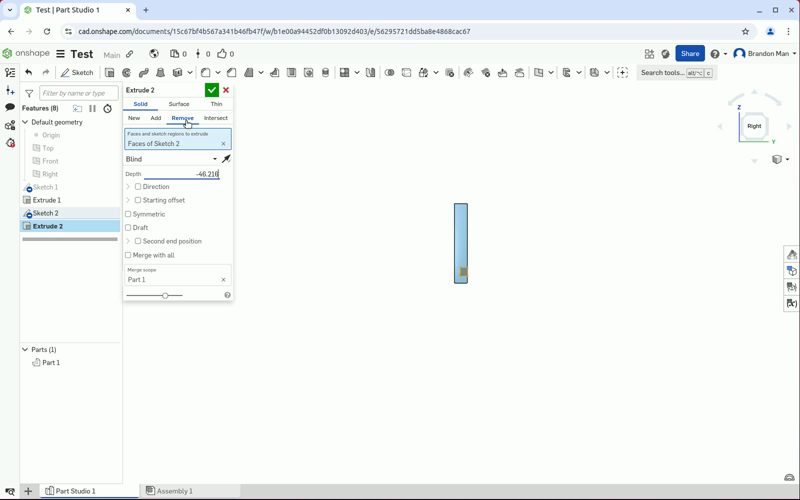
key(tab, 3)
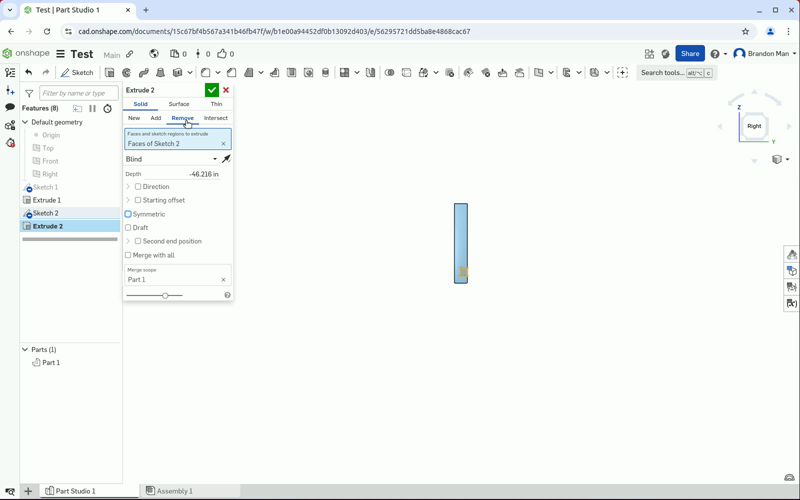
key(space)
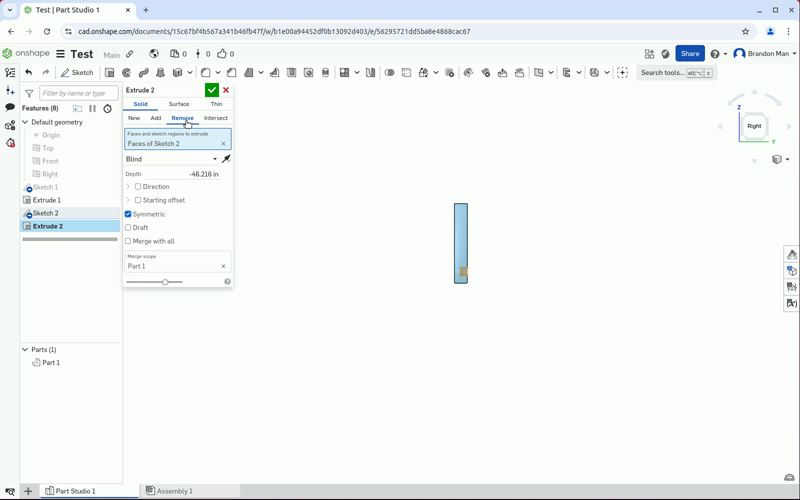
key(tab, 2)
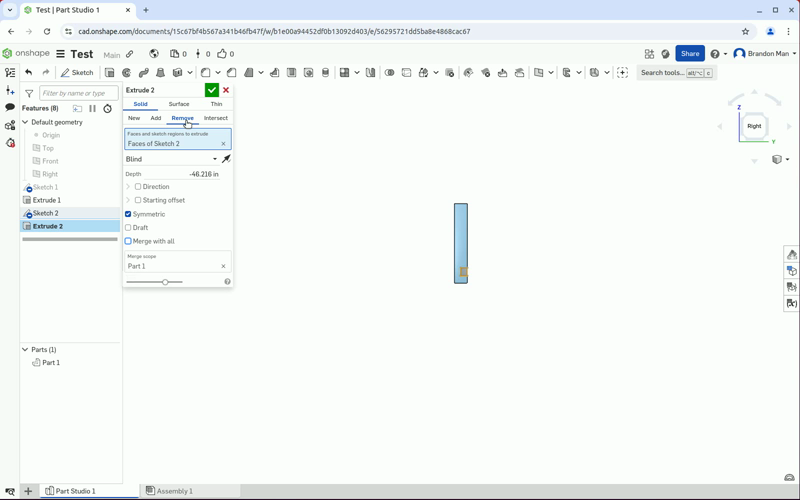
key(space)
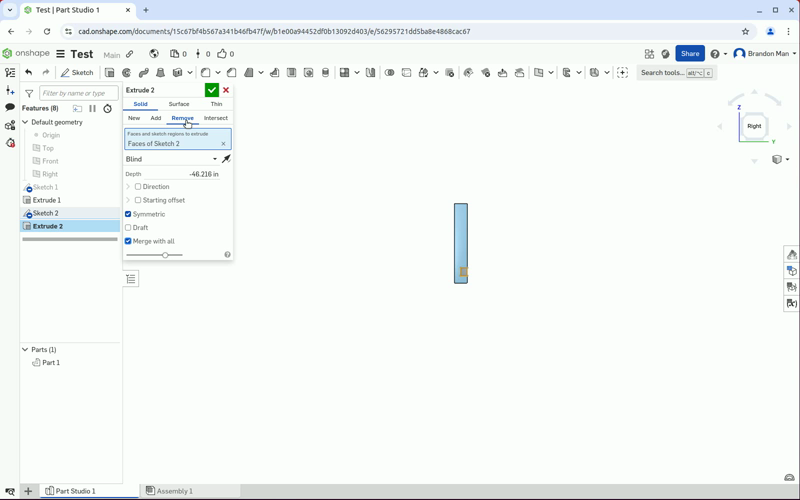
key(enter)
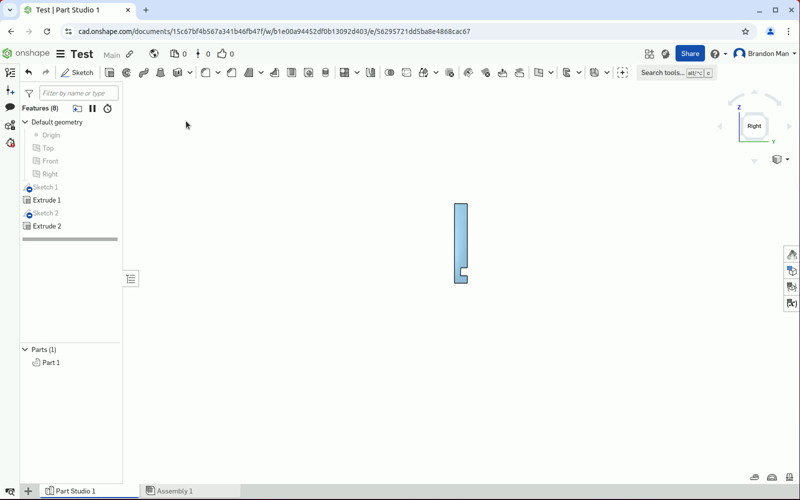
key(shift+h)
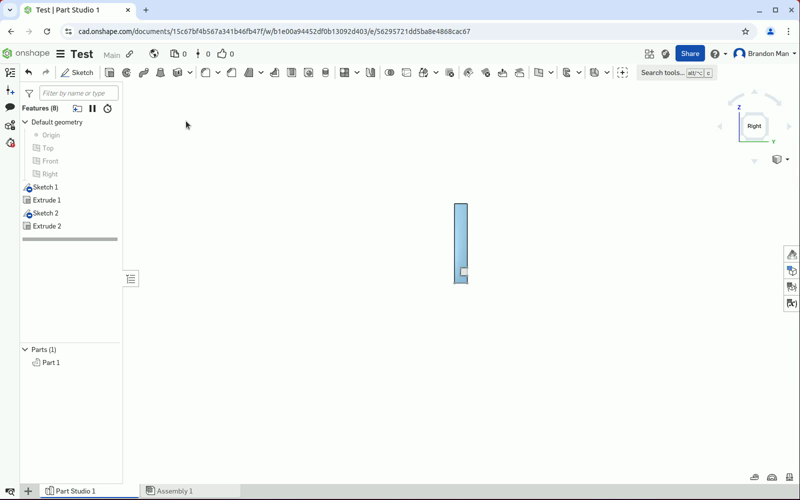
key(shift+h)
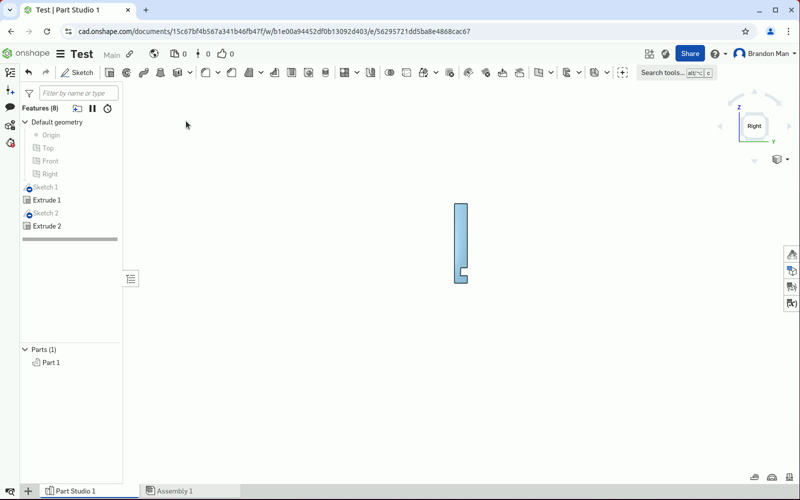
mouse_move(73, 189)
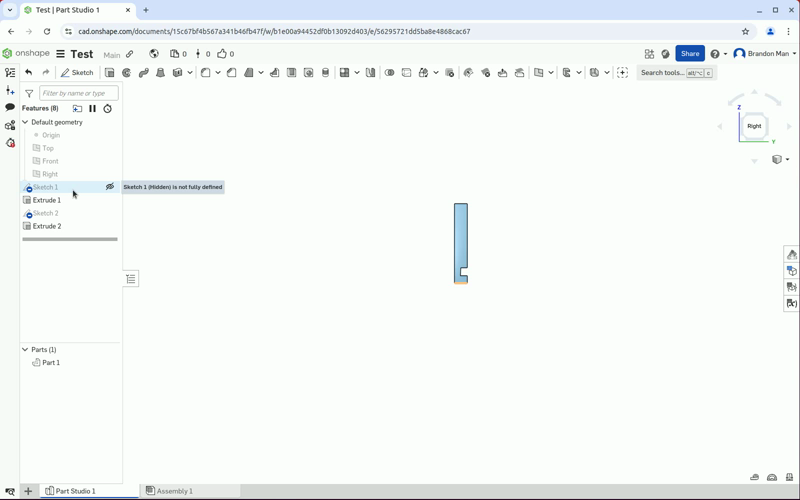
click(73, 189)
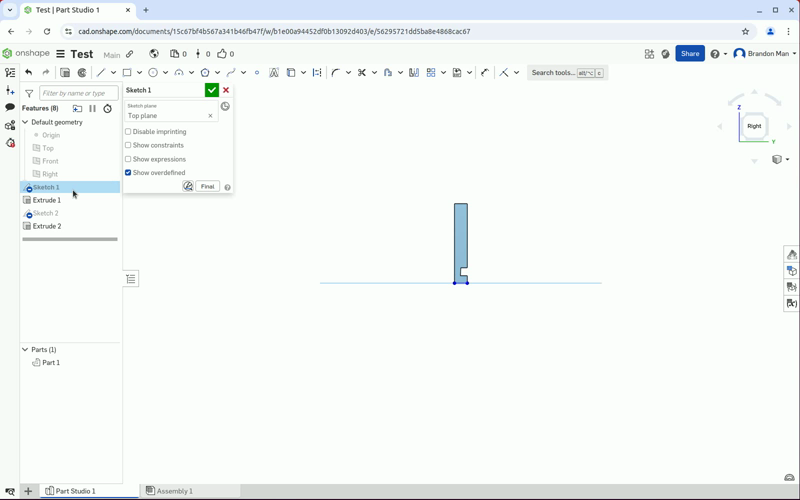
mouse_move(229, 92)
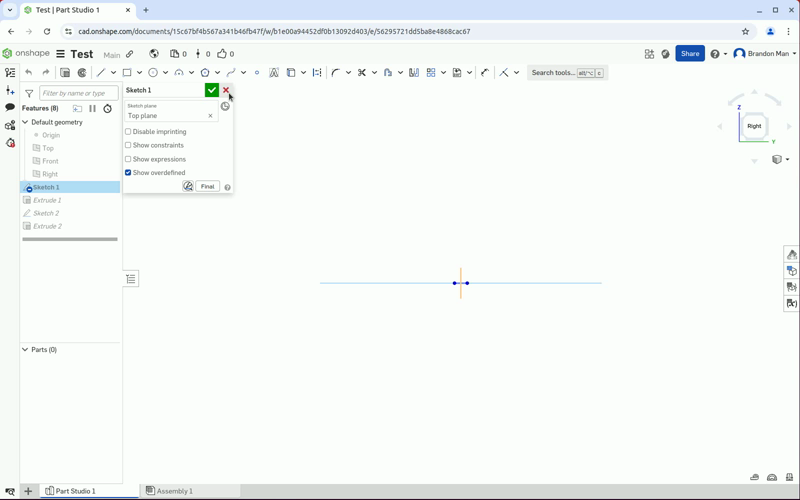
click(229, 92)
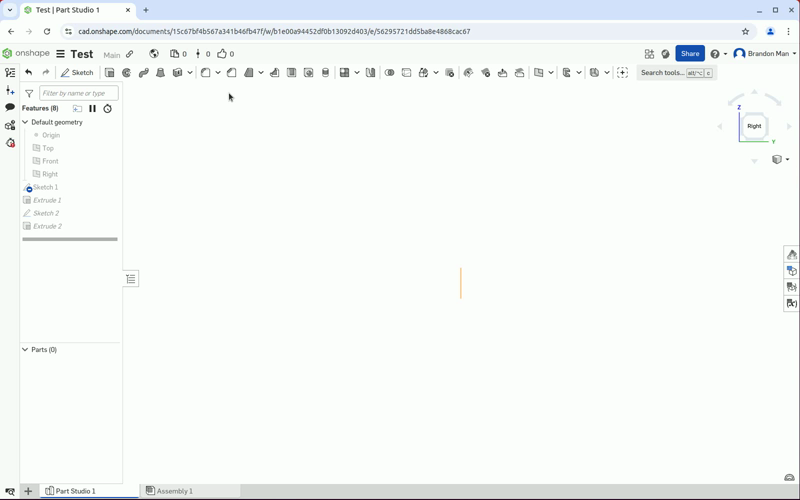
mouse_move(73, 352)
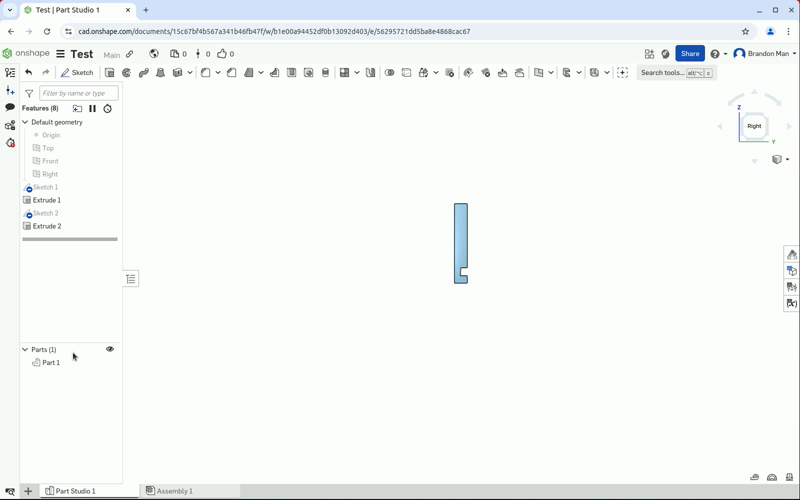
key(y)
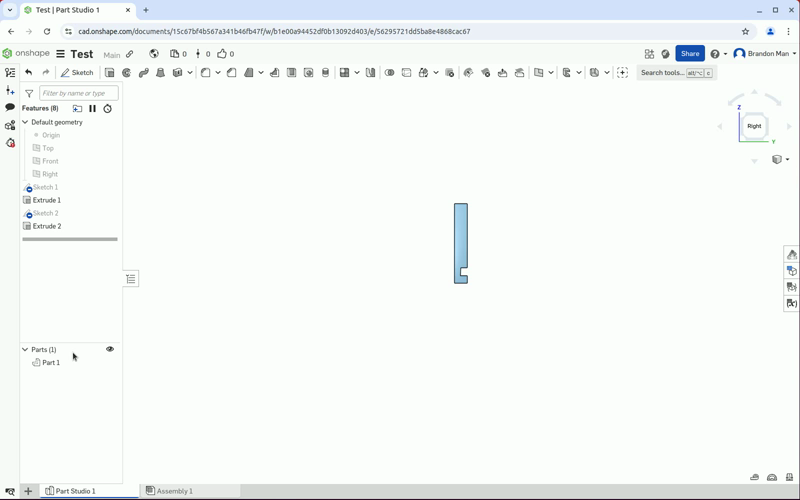
key(shift+p)
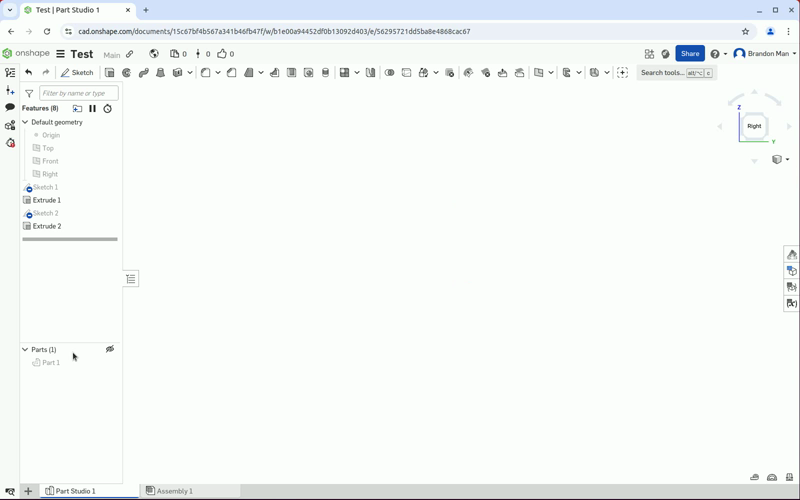
key(space)
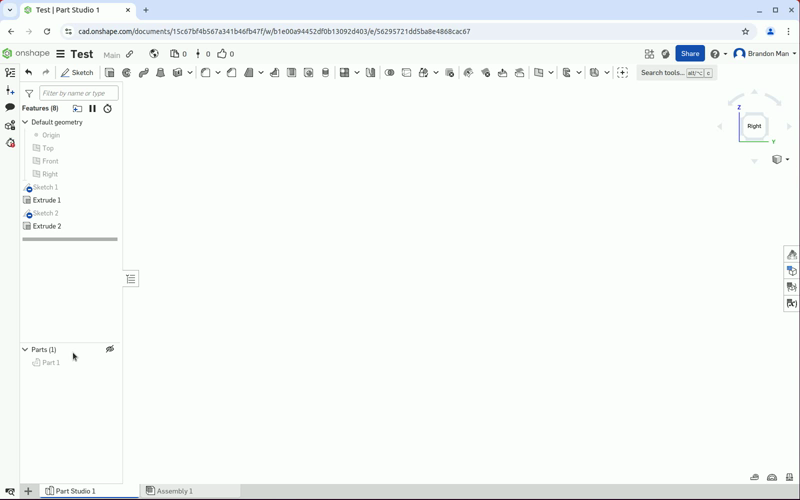
key_down(shift)
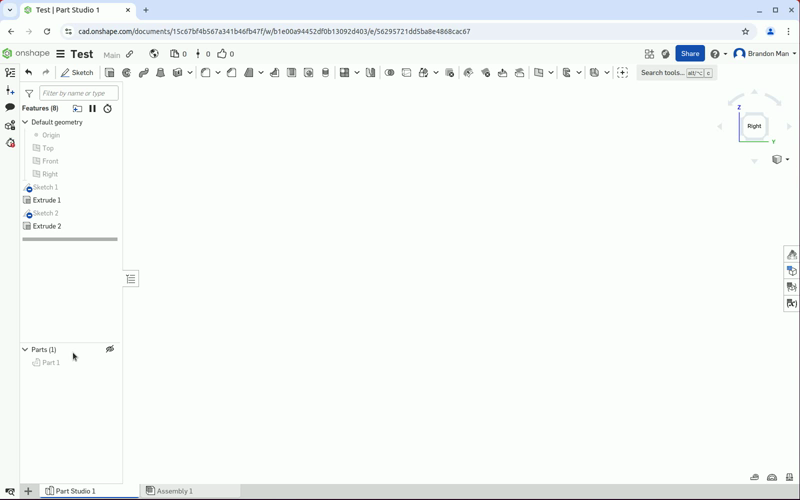
key(right)
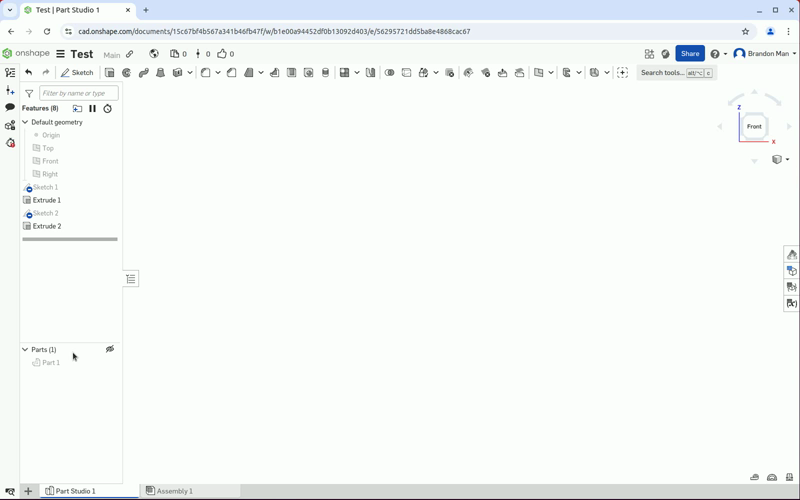
key_up(shift)
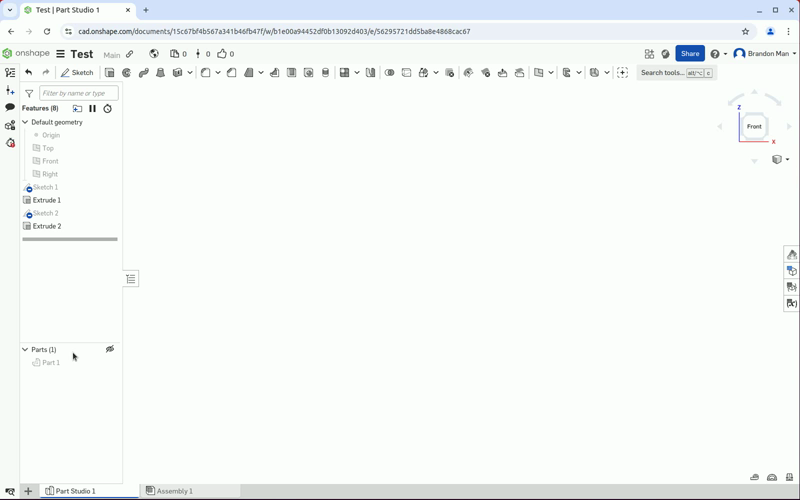
mouse_move(73, 352)
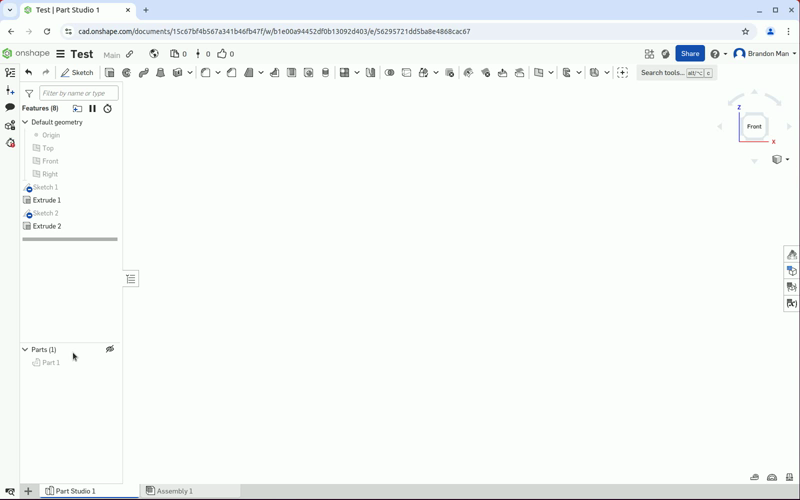
key(shift+y)
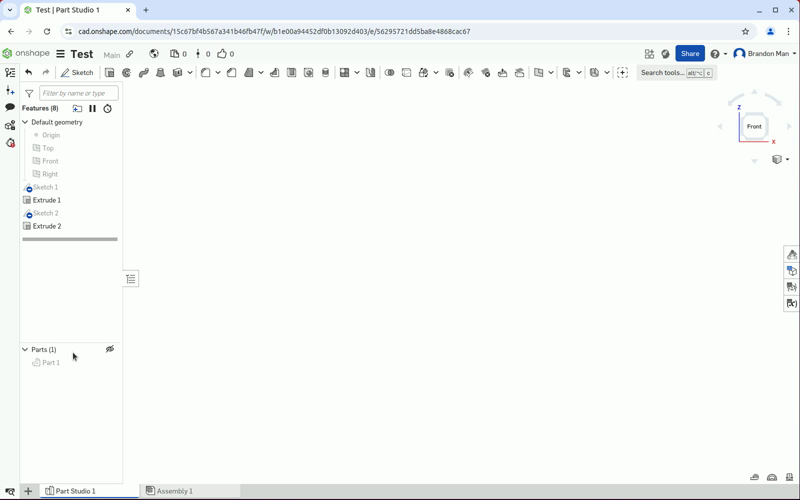
key(shift+s)
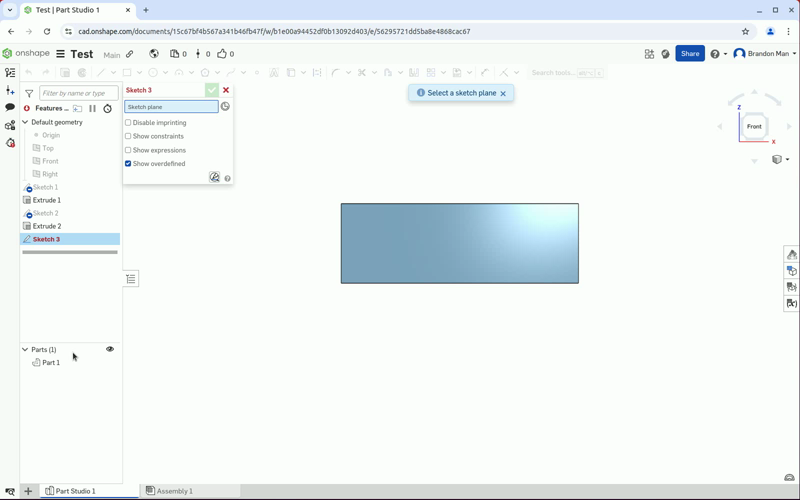
mouse_move(73, 163)
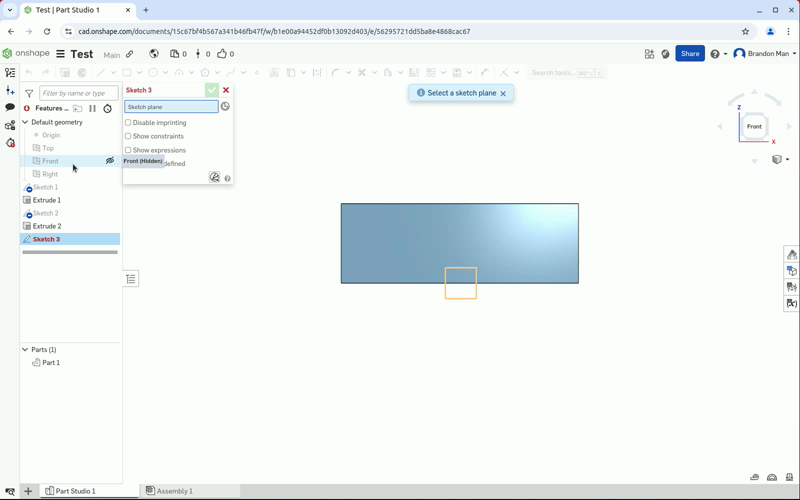
click(73, 163)
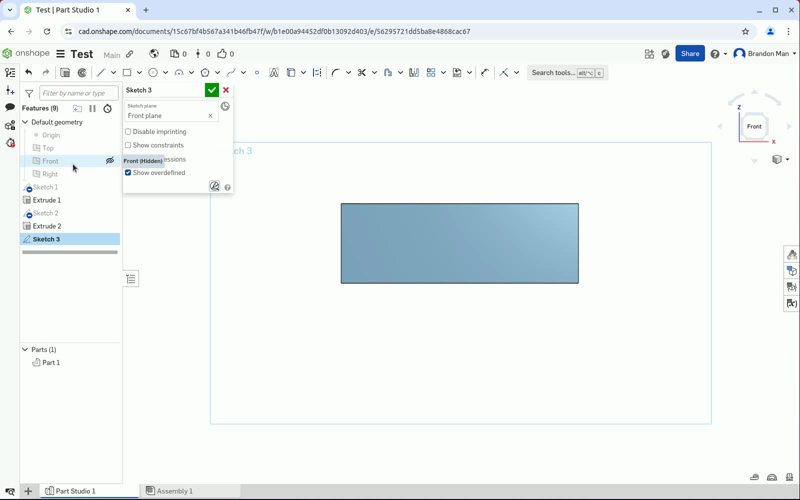
mouse_move(73, 352)
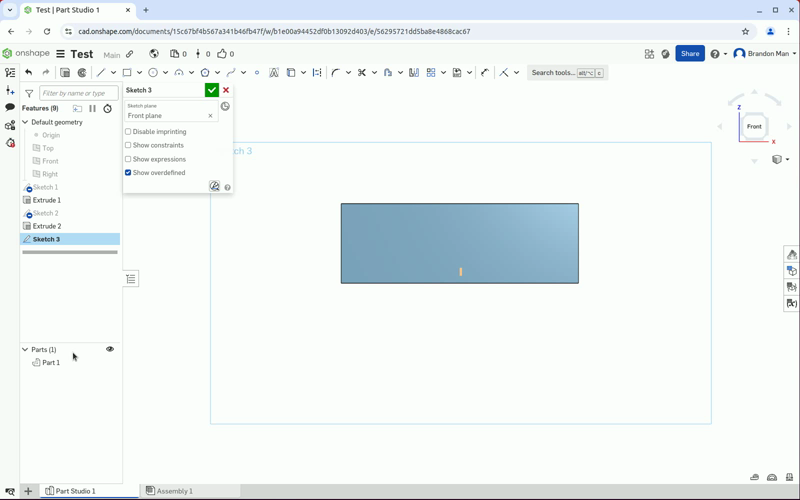
key(y)
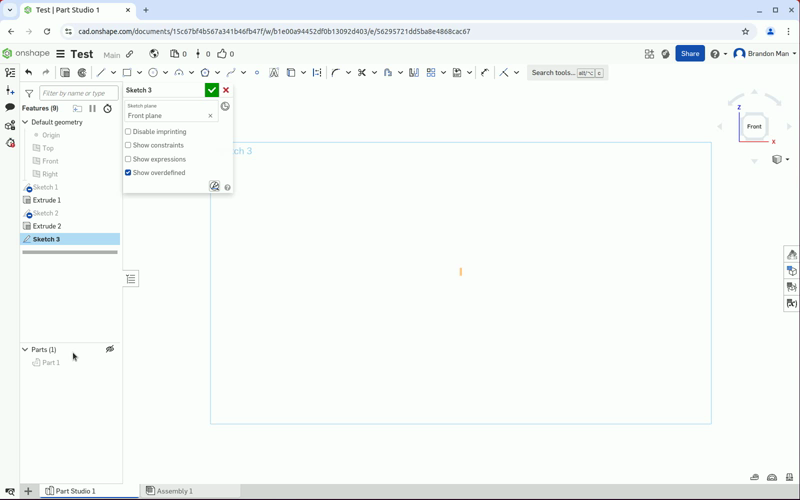
key(l)
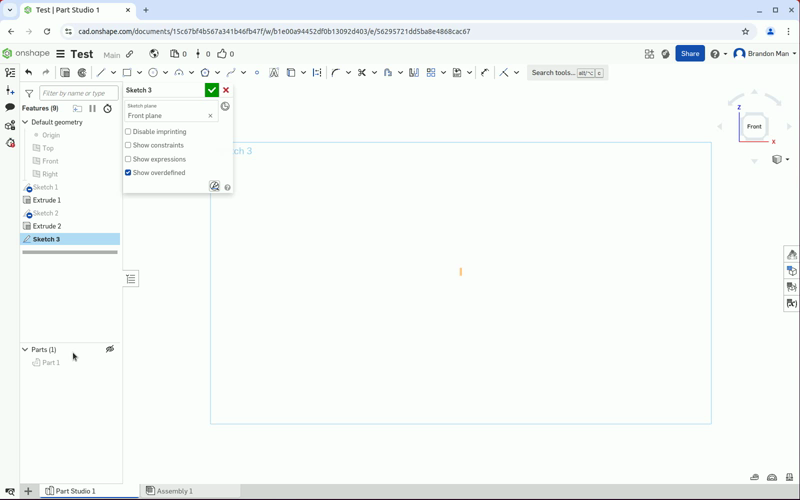
key_down(shift)
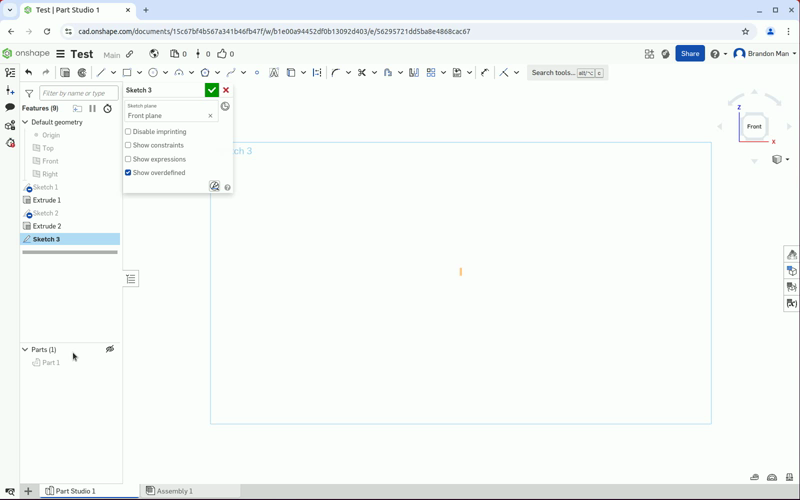
mouse_move(480, 268)
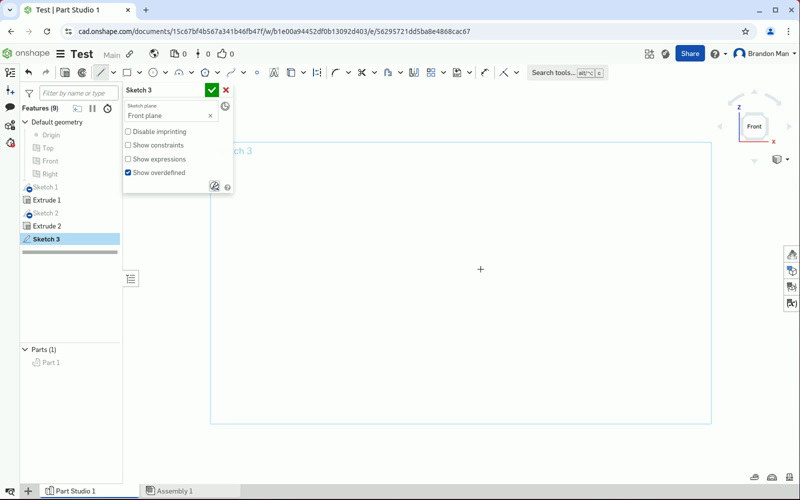
click(480, 268)
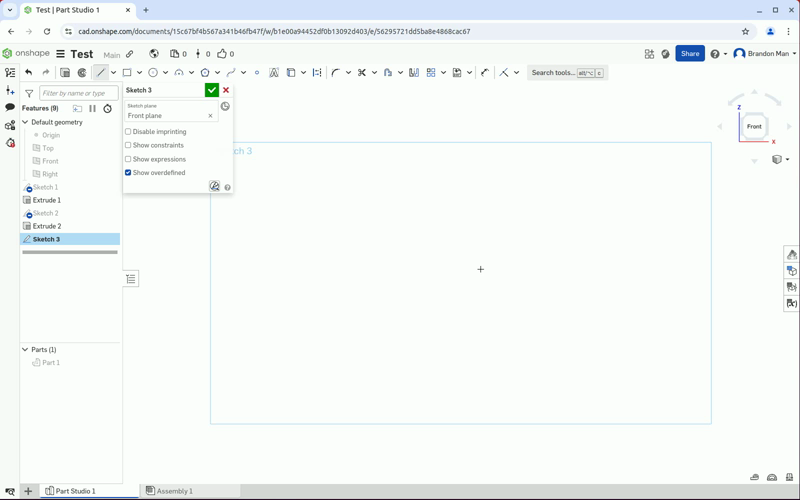
key_up(shift)
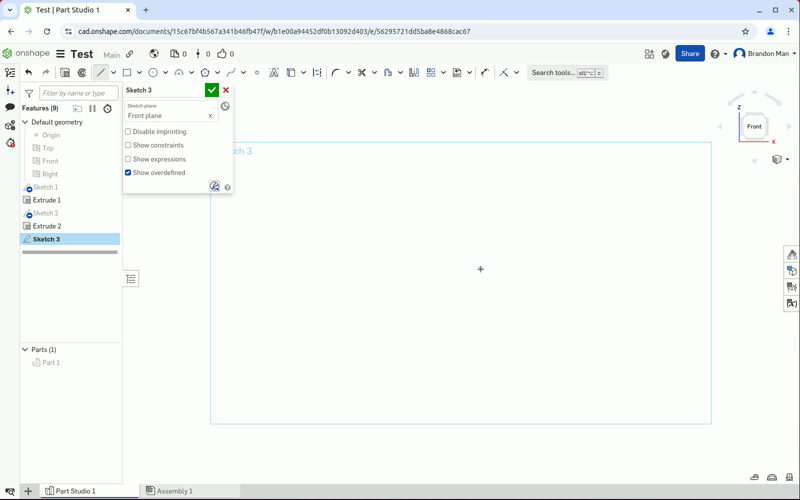
key_down(shift)
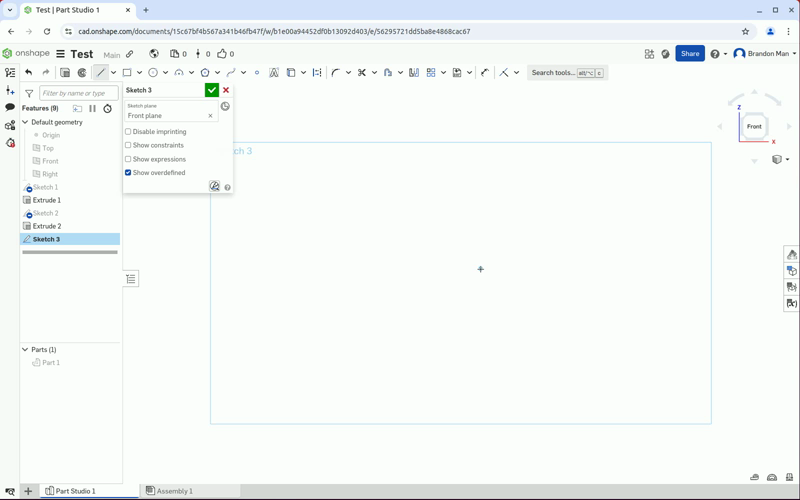
mouse_move(510, 268)
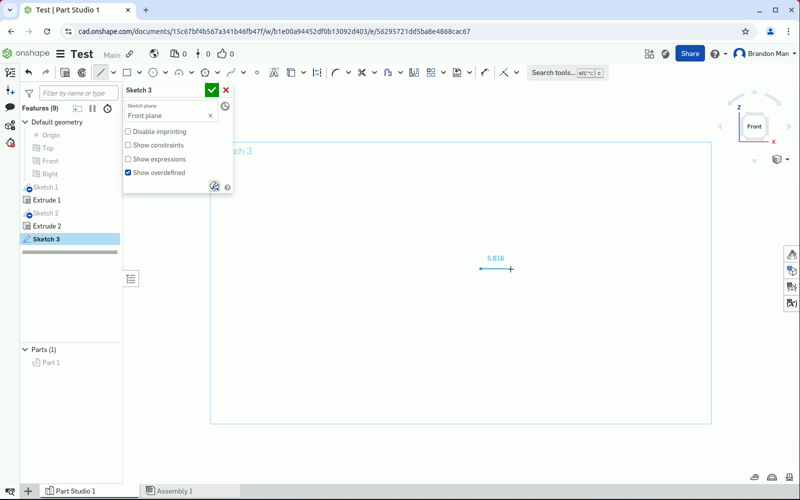
mouse_move(487, 268)
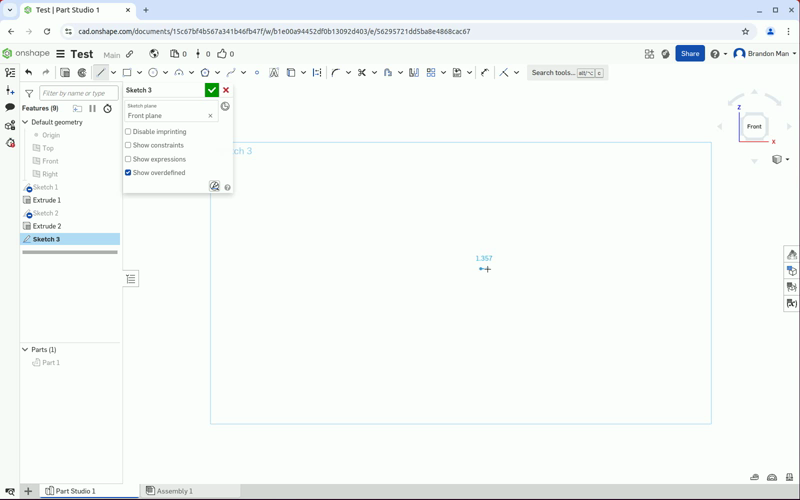
scroll(6)
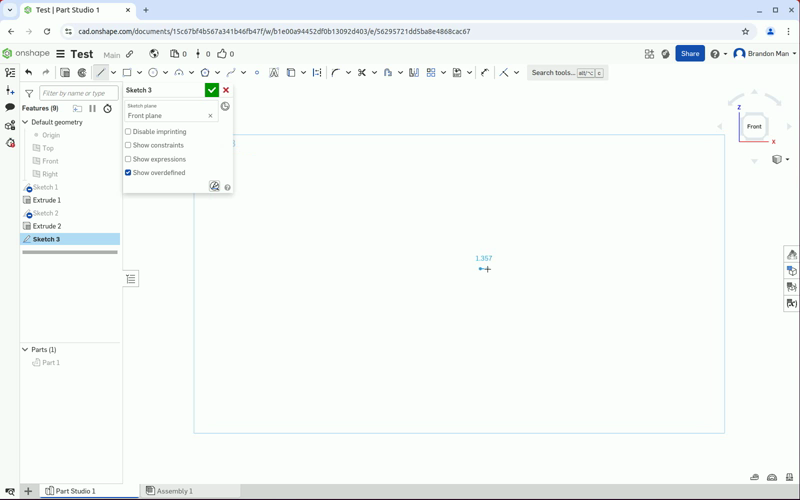
scroll(6)
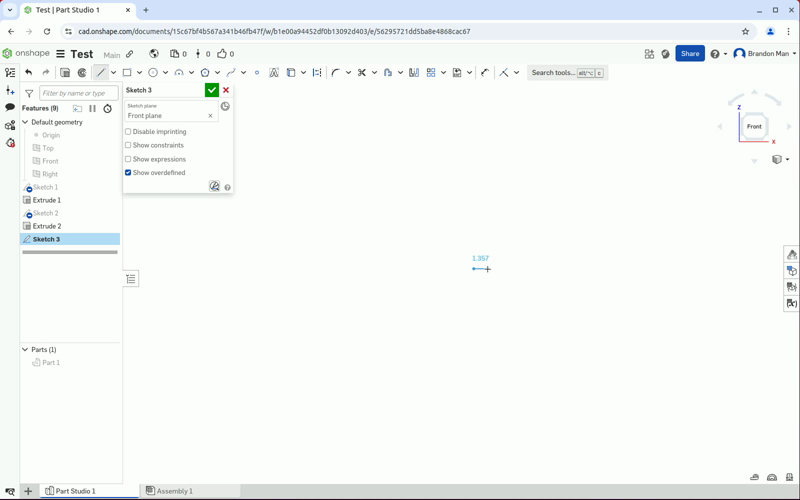
scroll(6)
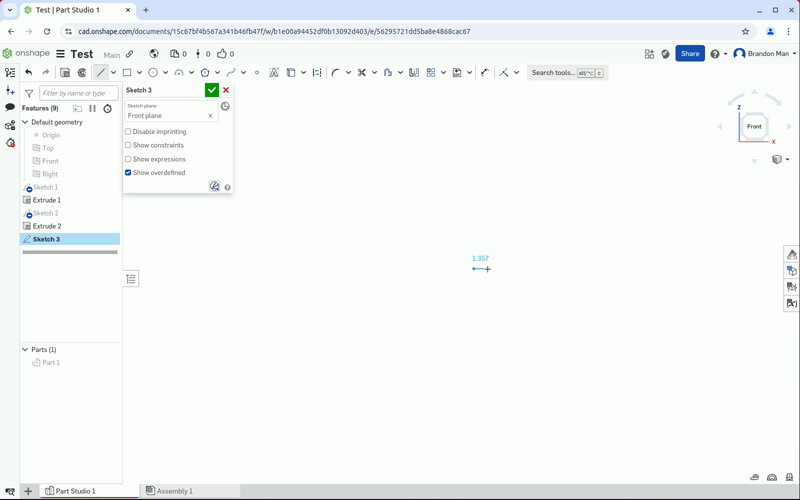
scroll(6)
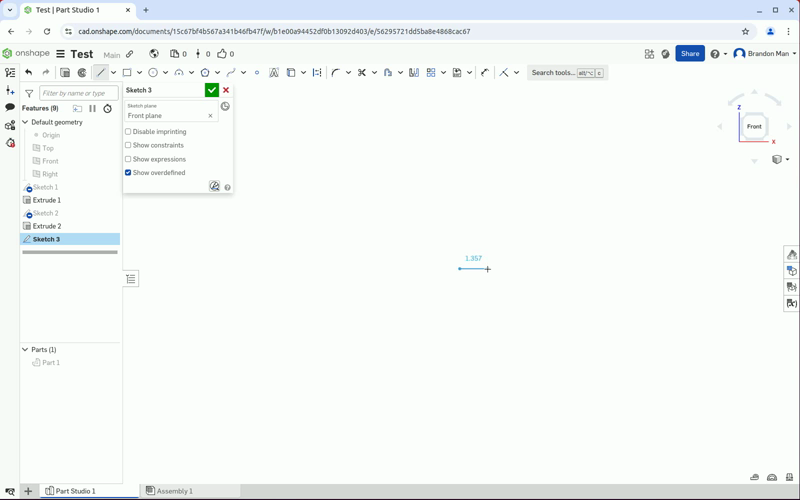
scroll(6)
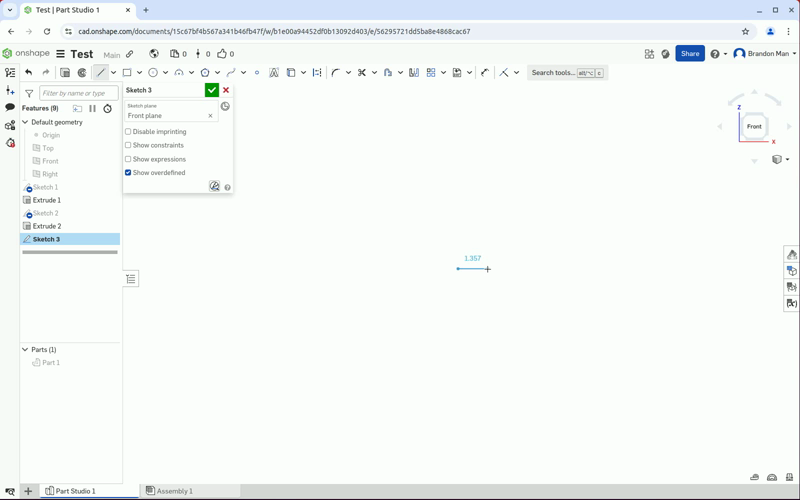
scroll(6)
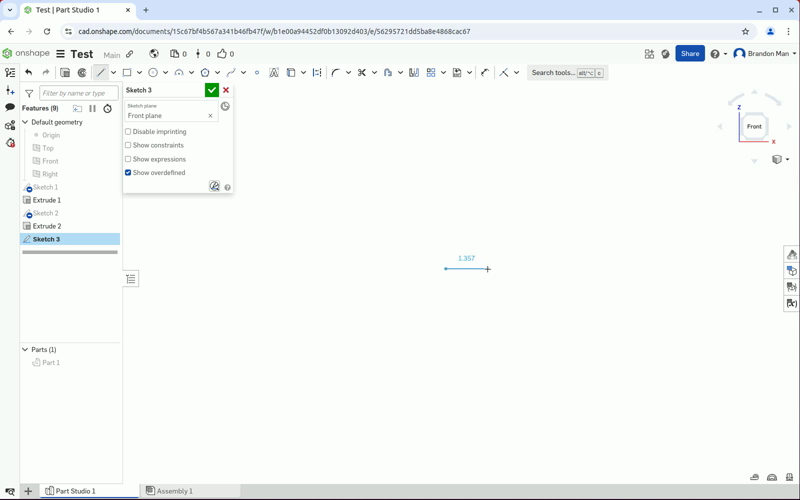
scroll(6)
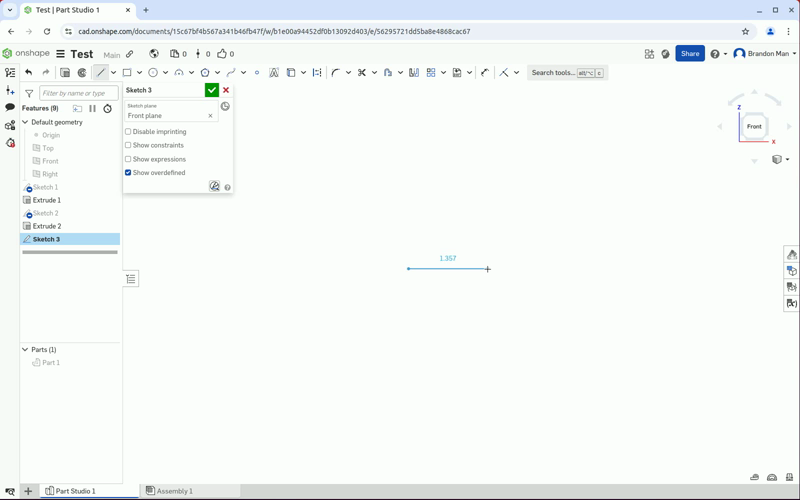
click(487, 268)
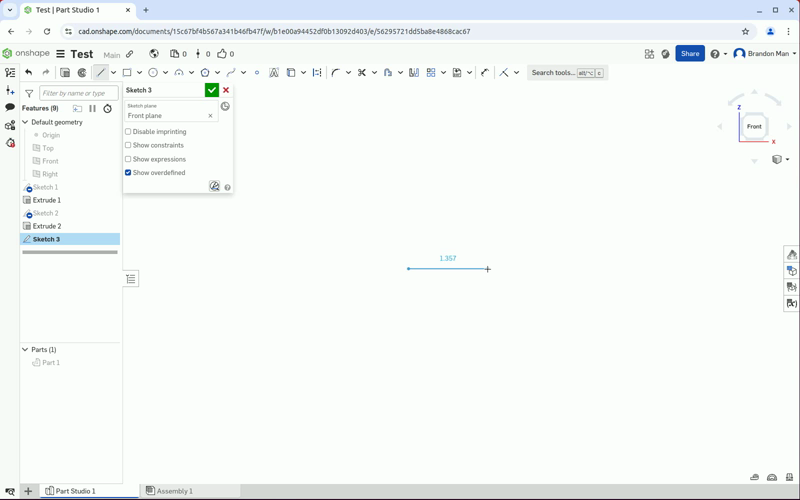
scroll(-6)
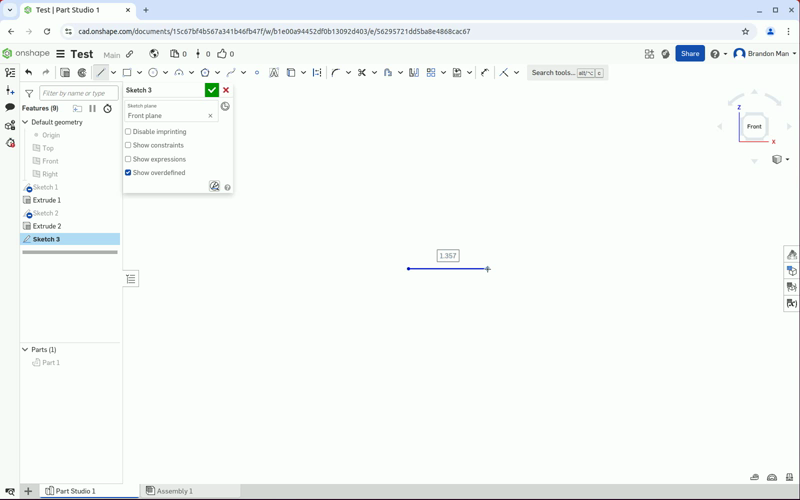
scroll(-6)
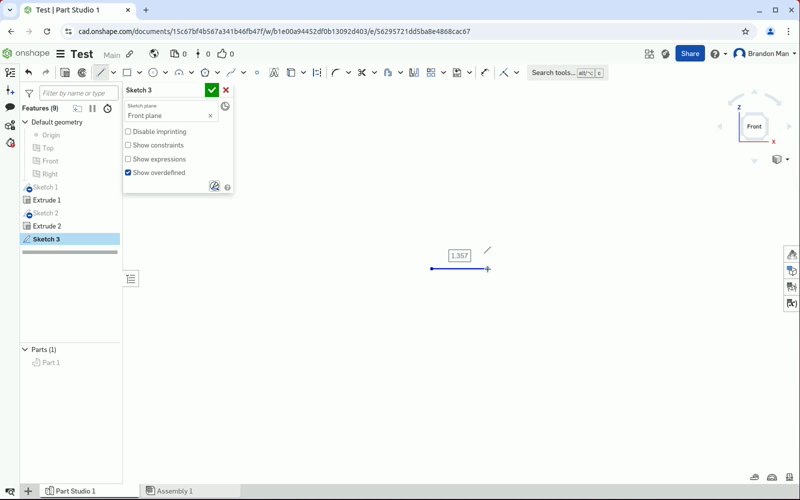
scroll(-6)
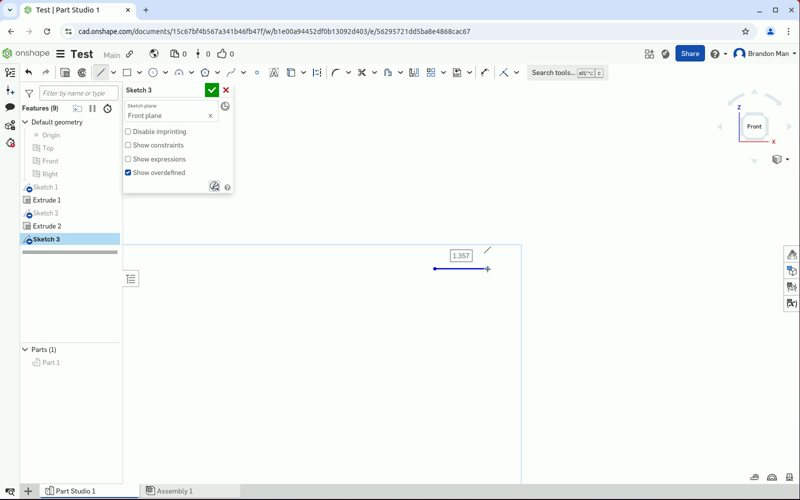
scroll(-6)
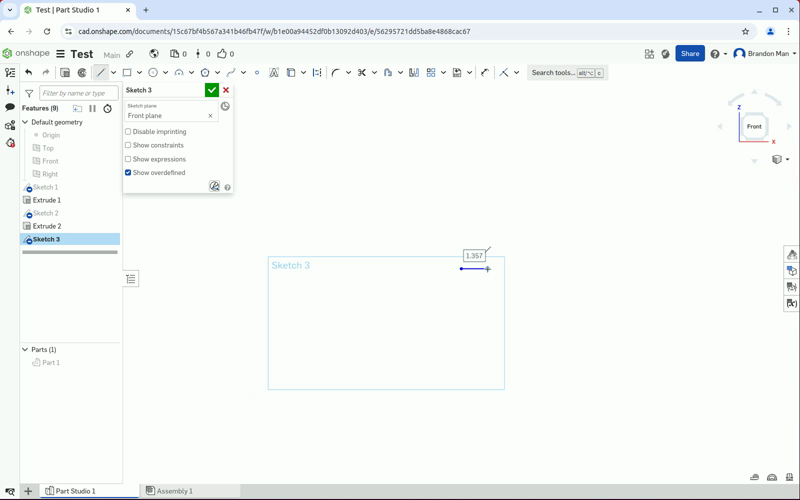
scroll(-6)
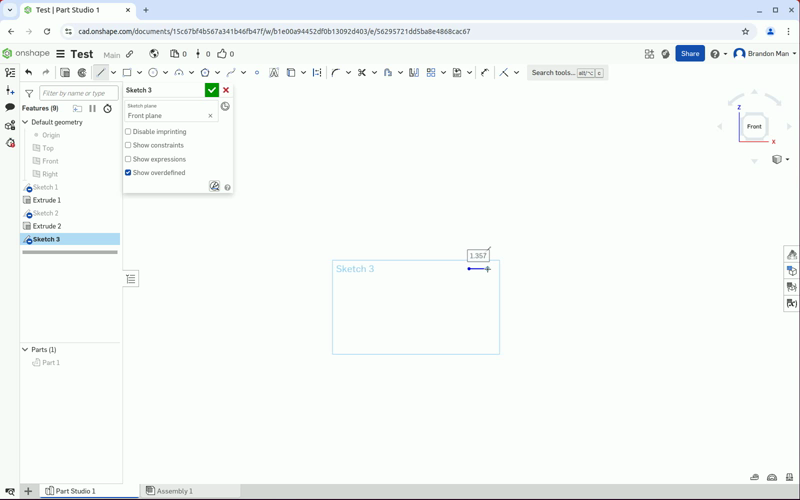
scroll(-6)
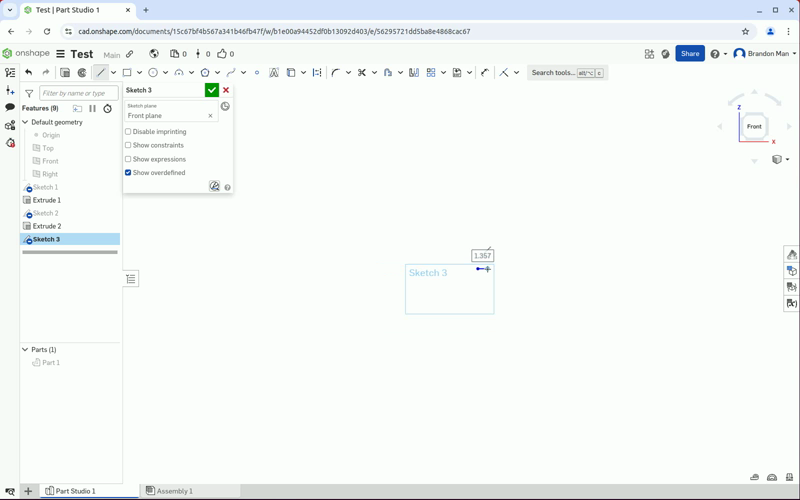
scroll(-6)
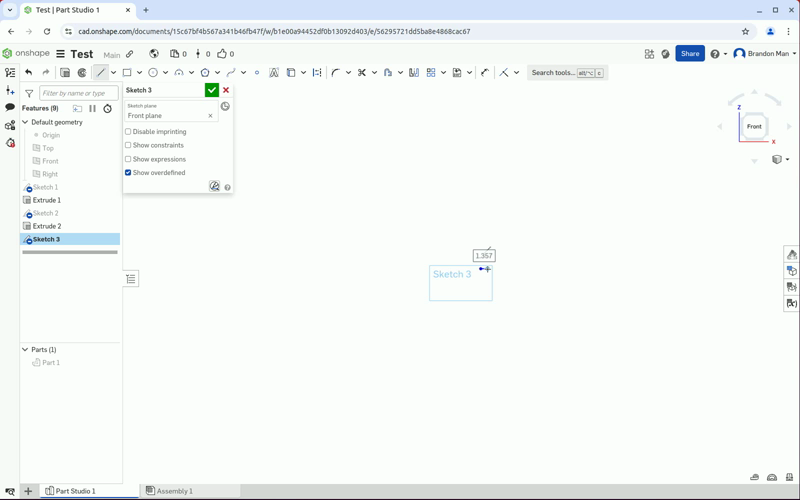
key_up(shift)
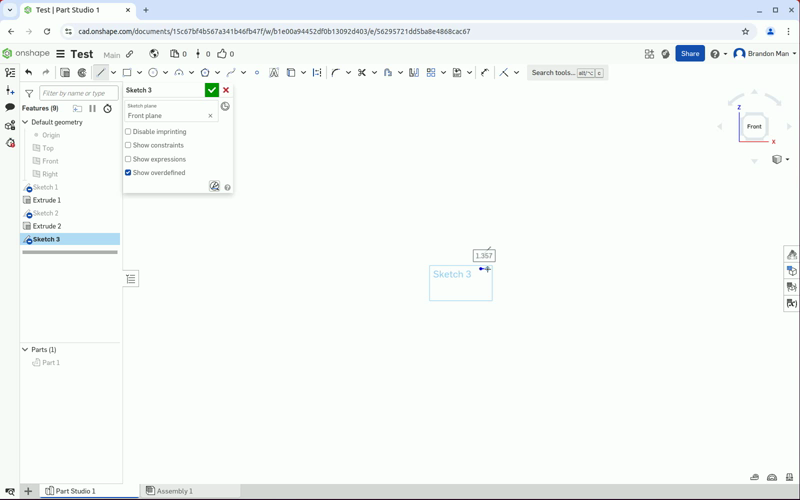
key_down(shift)
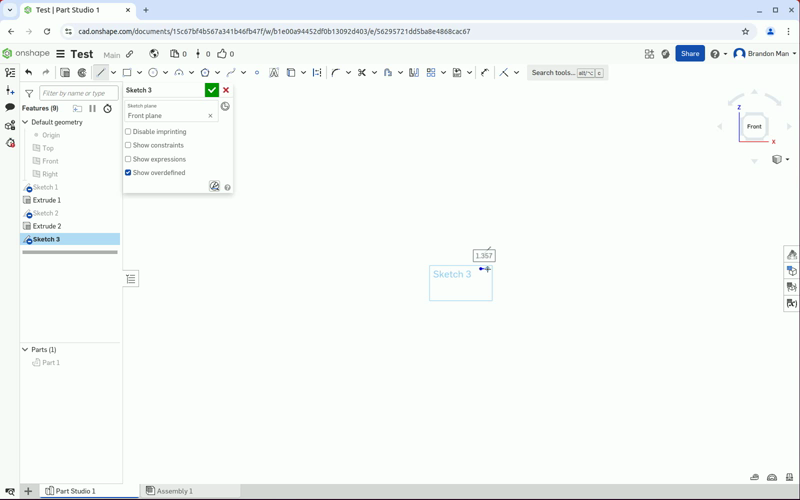
mouse_move(517, 268)
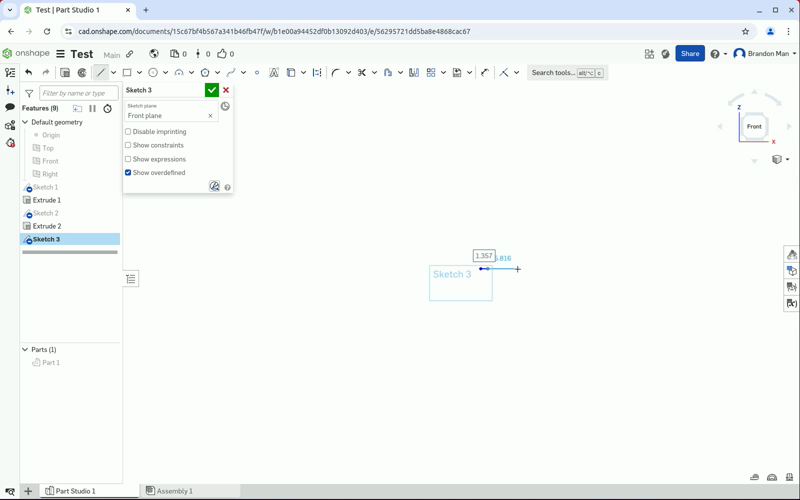
mouse_move(487, 214)
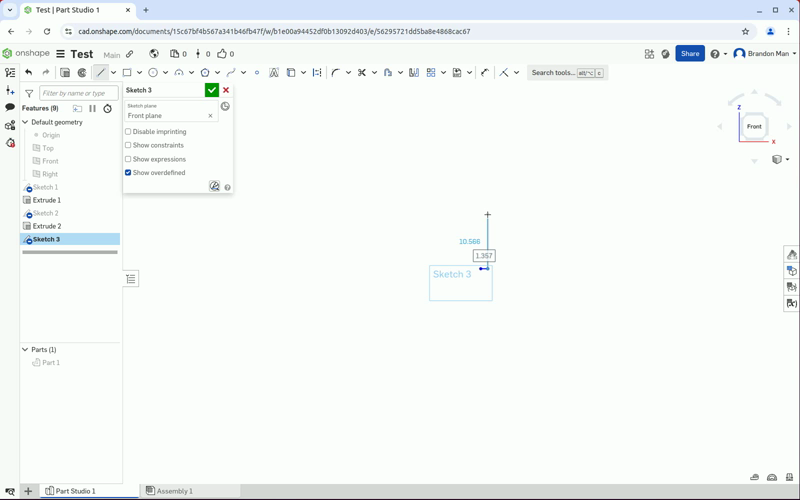
click(487, 214)
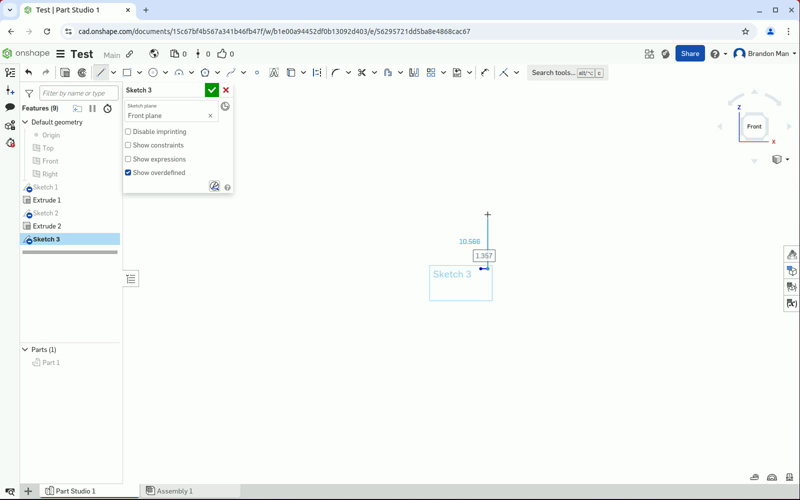
key_up(shift)
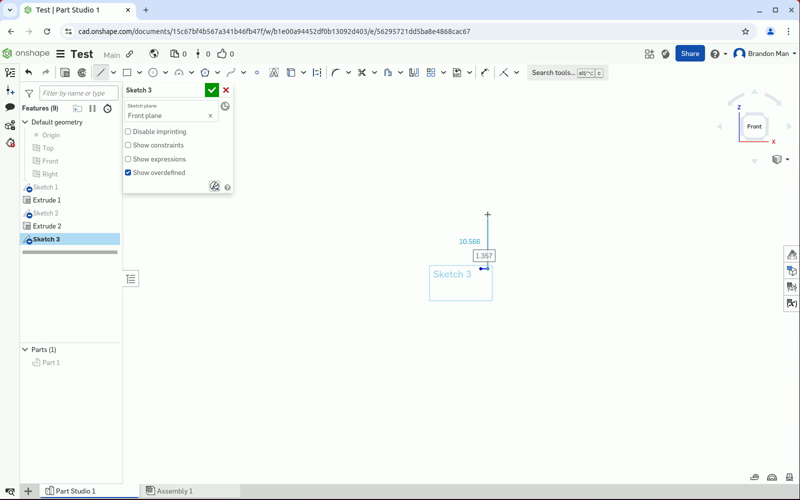
key_down(shift)
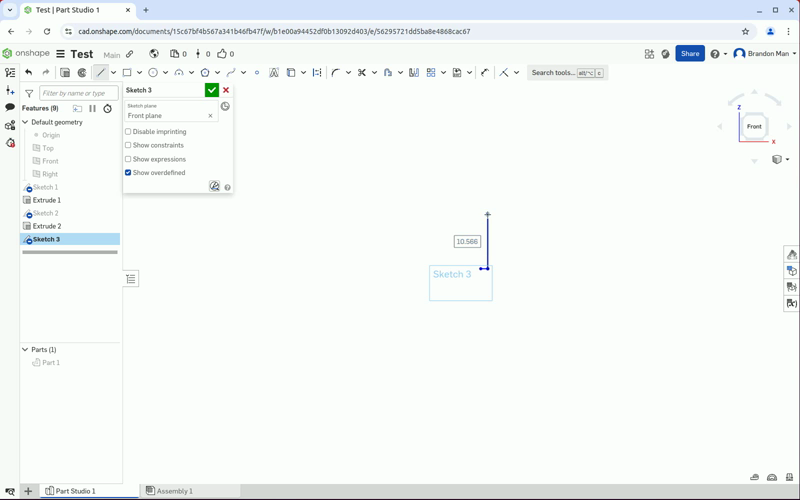
mouse_move(517, 214)
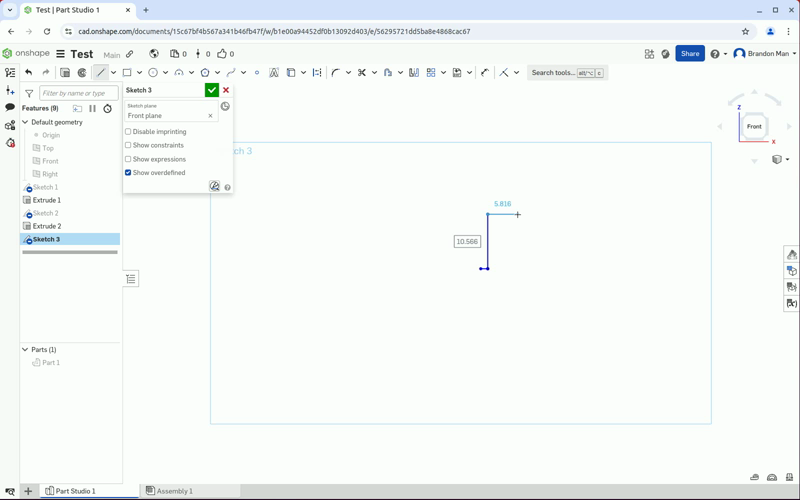
mouse_move(480, 214)
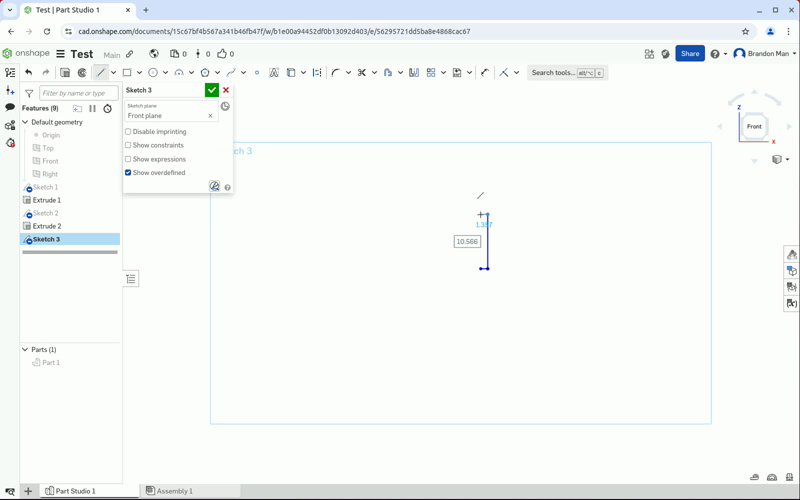
scroll(6)
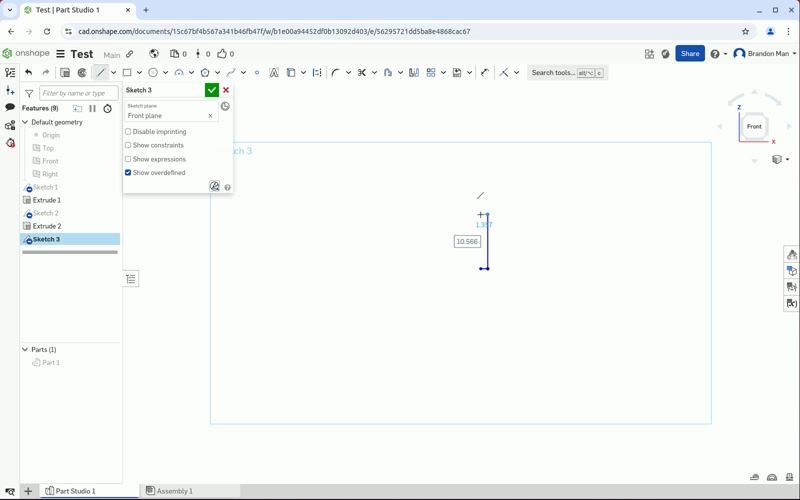
scroll(6)
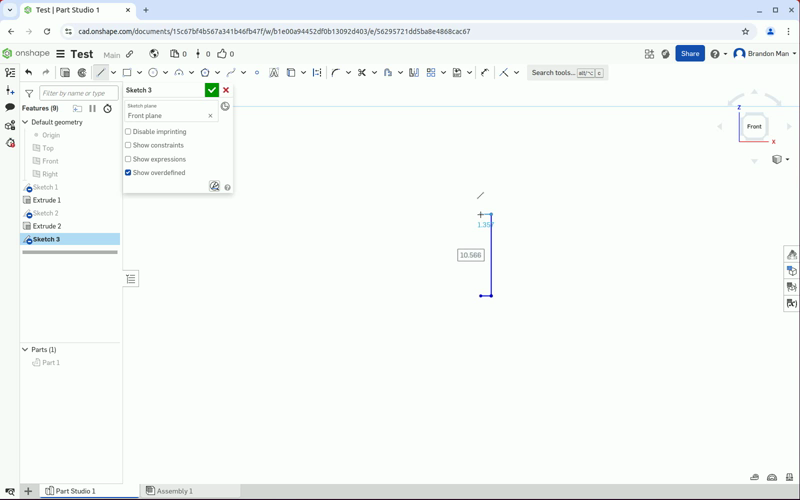
scroll(6)
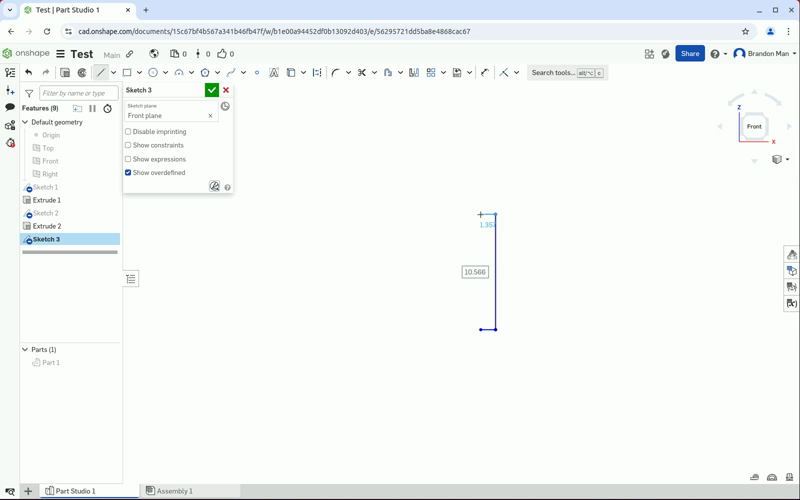
scroll(6)
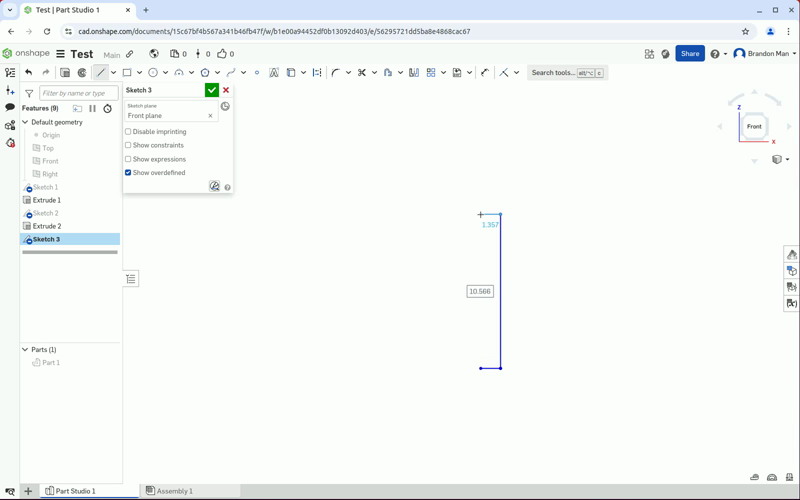
scroll(6)
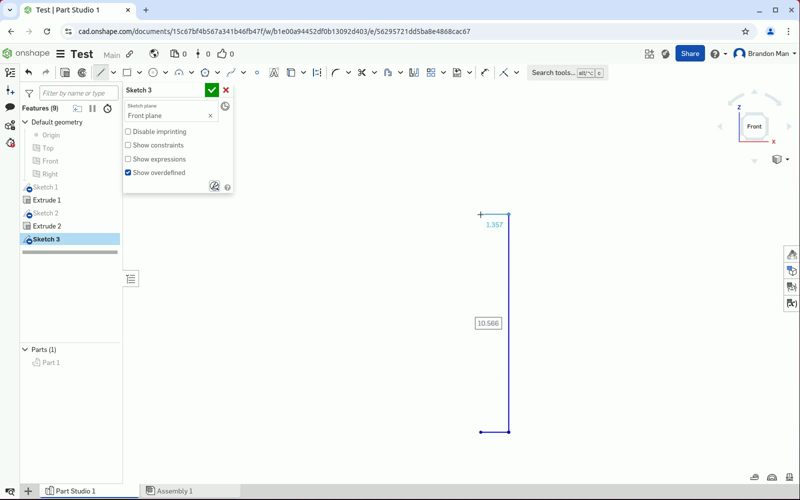
scroll(6)
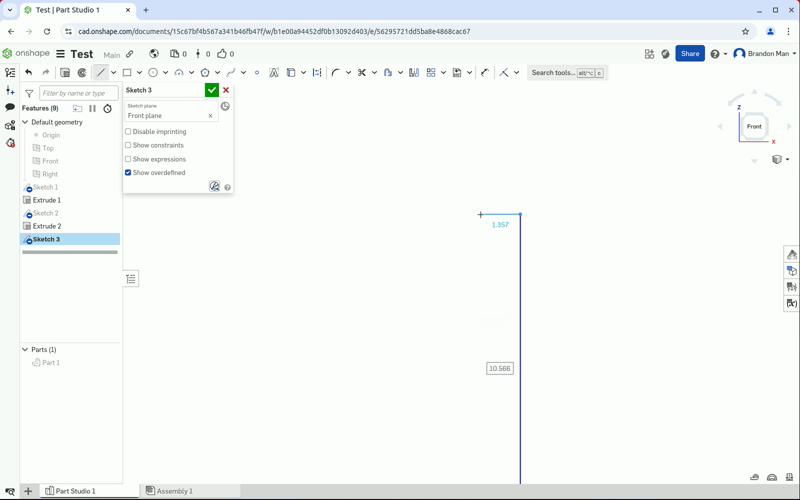
scroll(6)
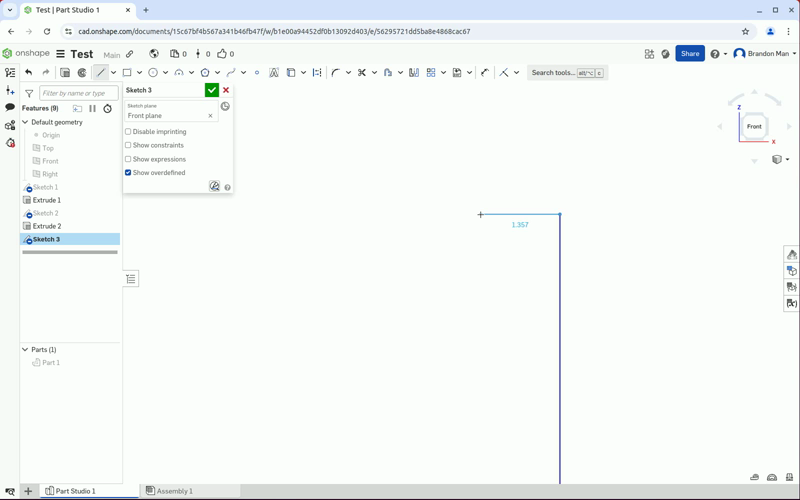
click(480, 214)
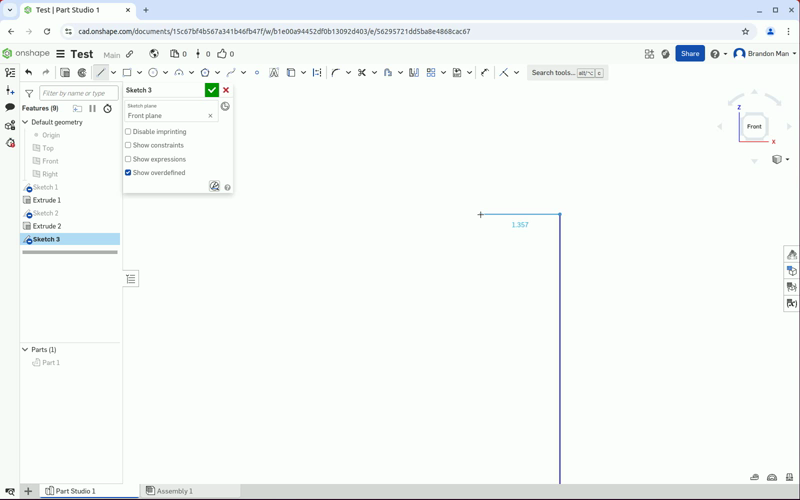
scroll(-6)
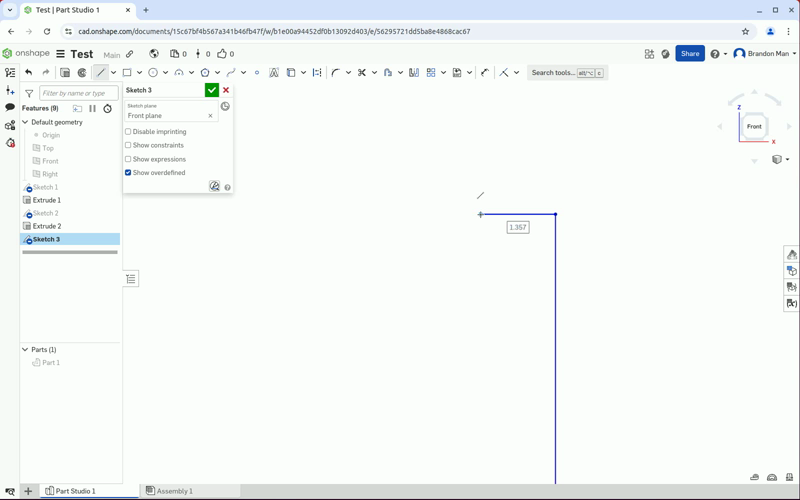
scroll(-6)
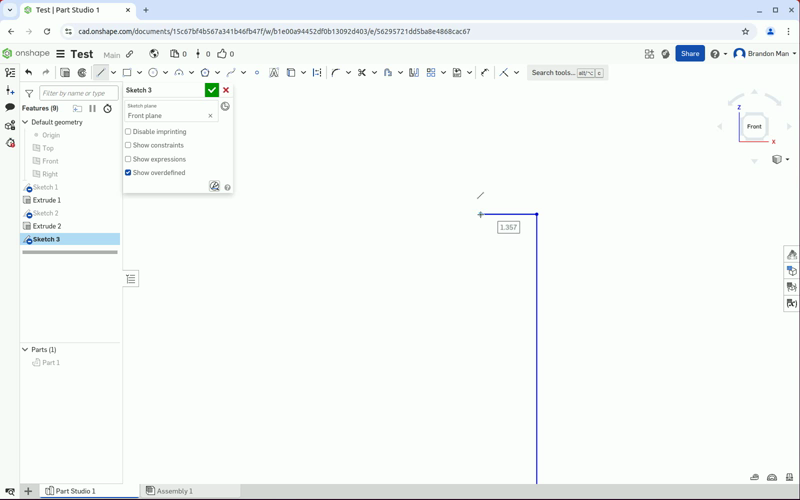
scroll(-6)
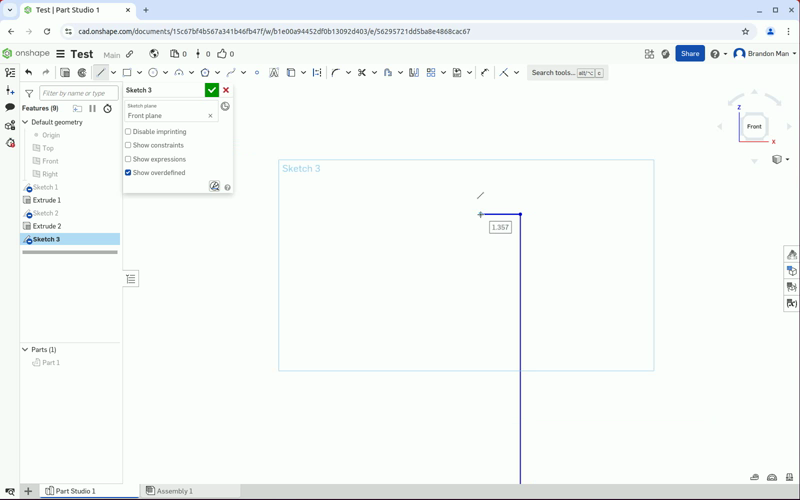
scroll(-6)
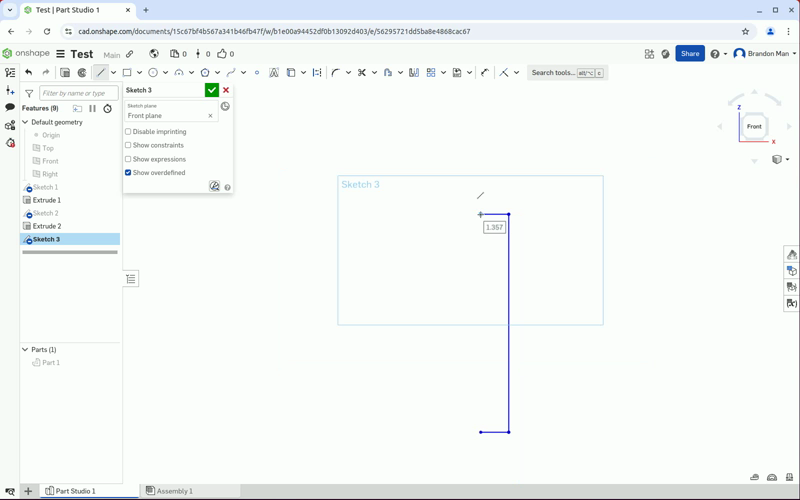
scroll(-6)
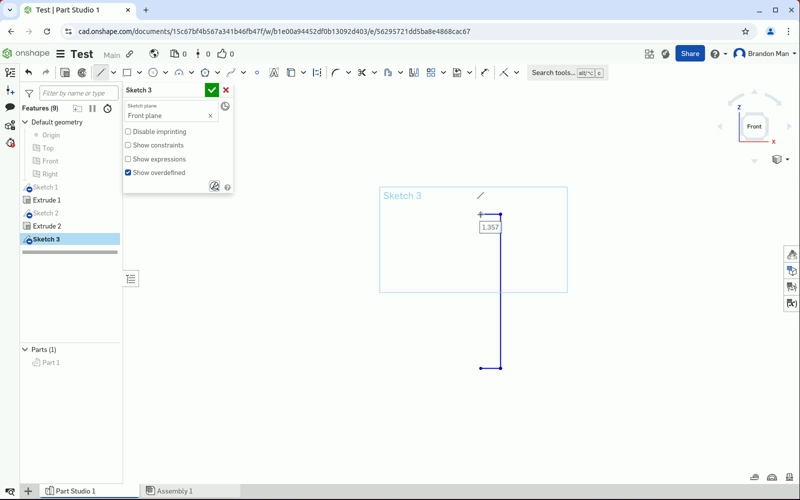
scroll(-6)
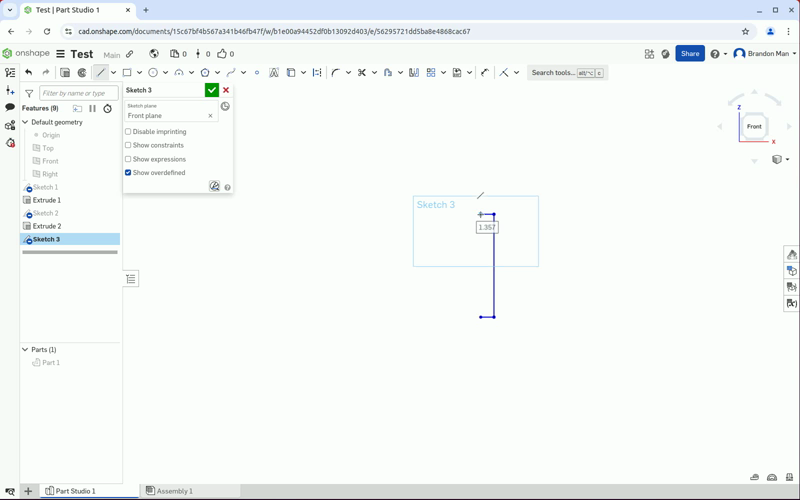
scroll(-6)
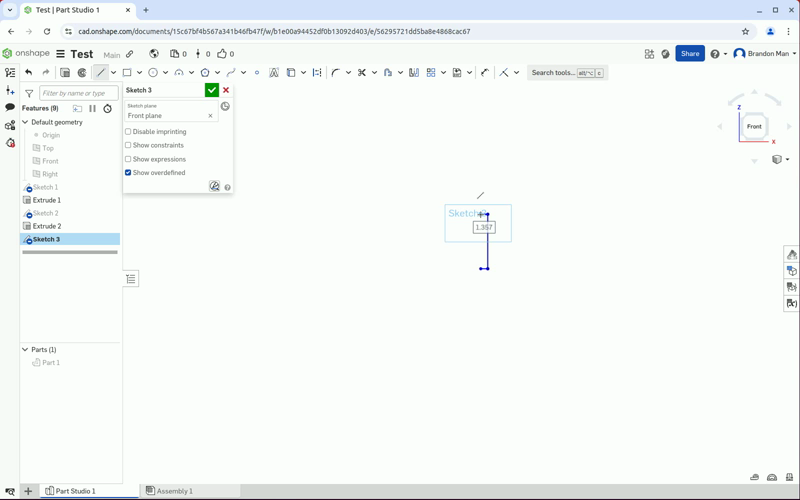
key_up(shift)
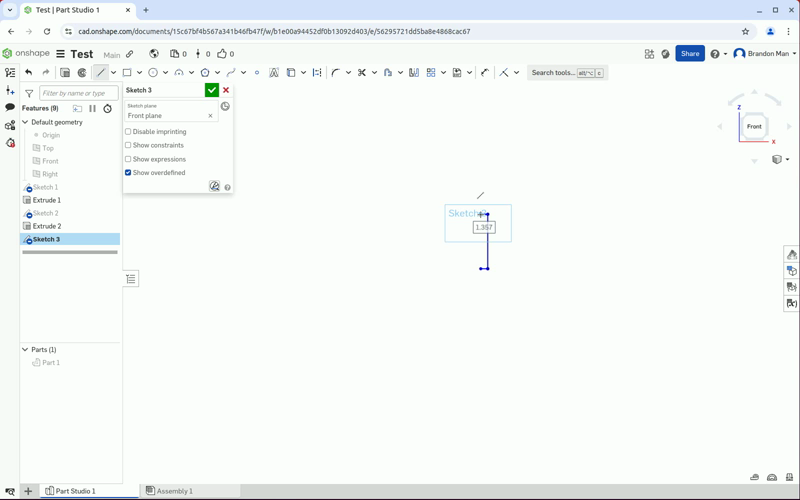
mouse_move(510, 214)
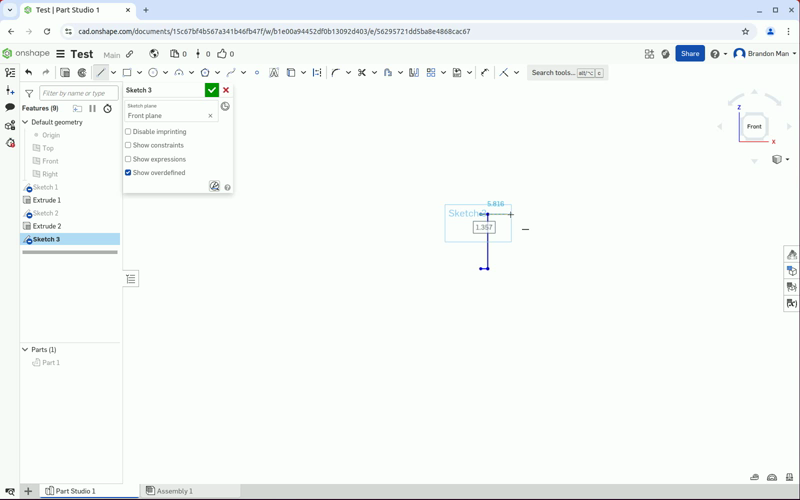
key_down(shift)
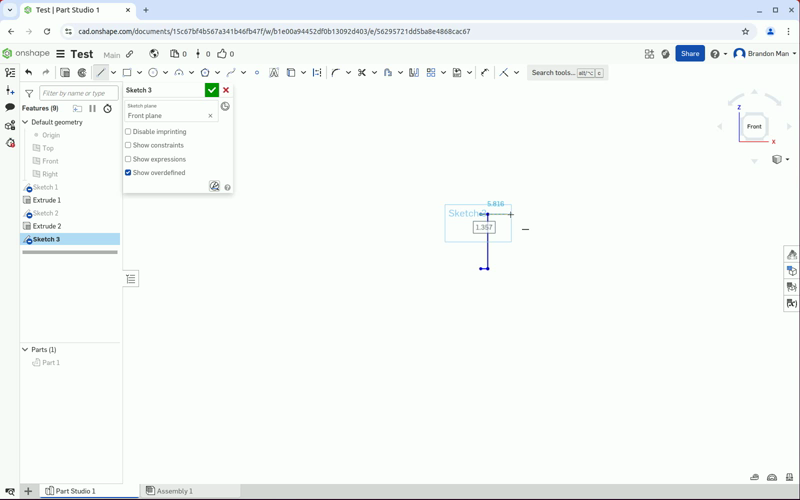
mouse_move(480, 268)
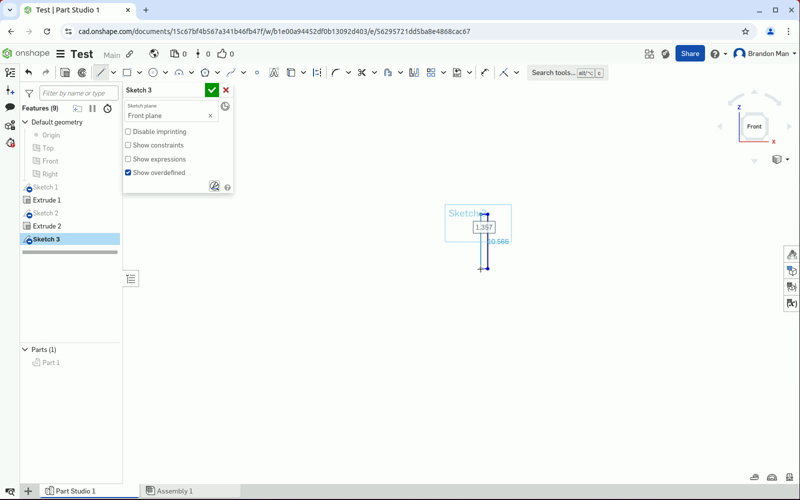
key_up(shift)
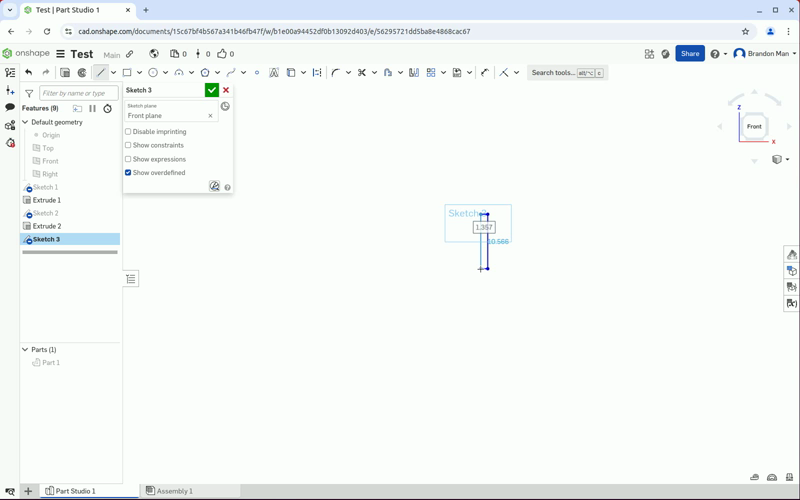
click(480, 268)
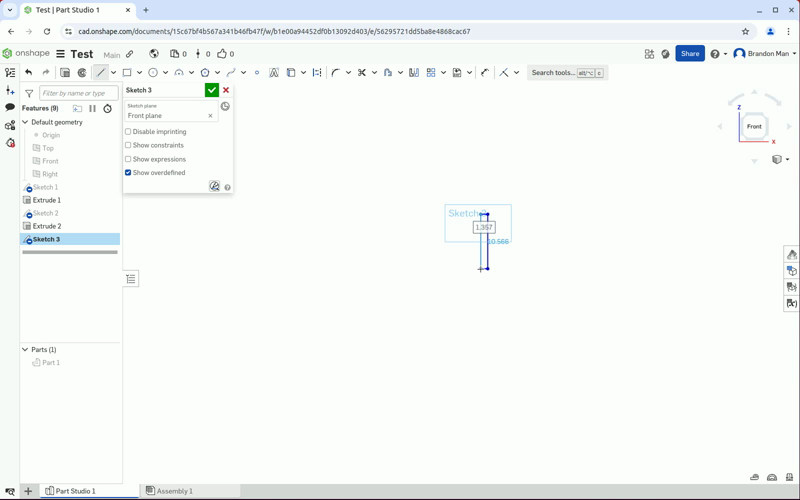
key(esc)
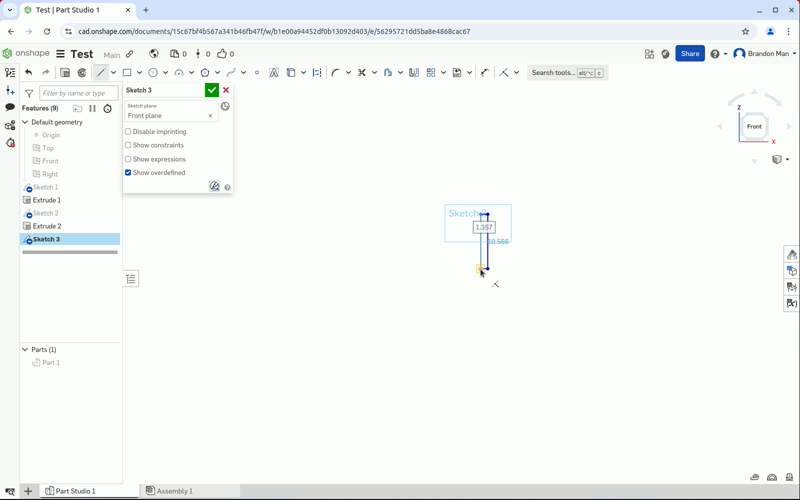
mouse_move(487, 250)
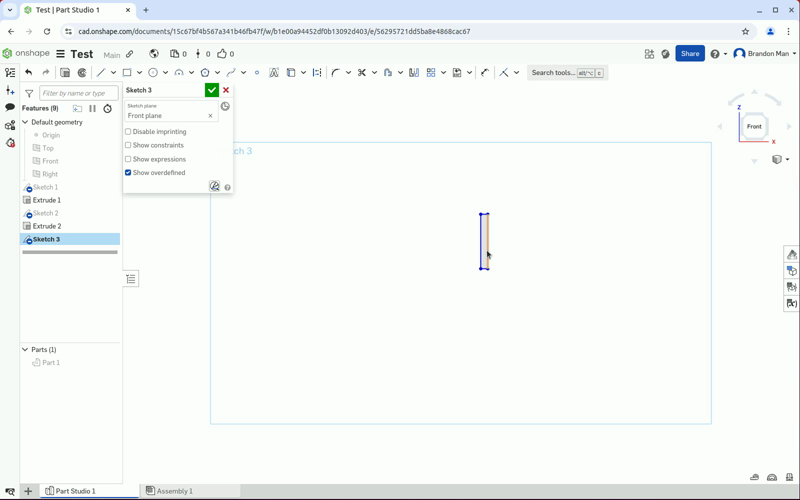
scroll(6)
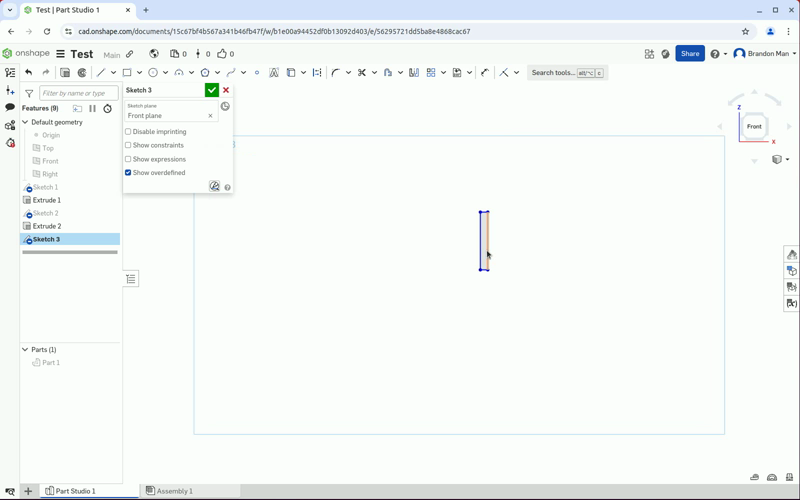
scroll(6)
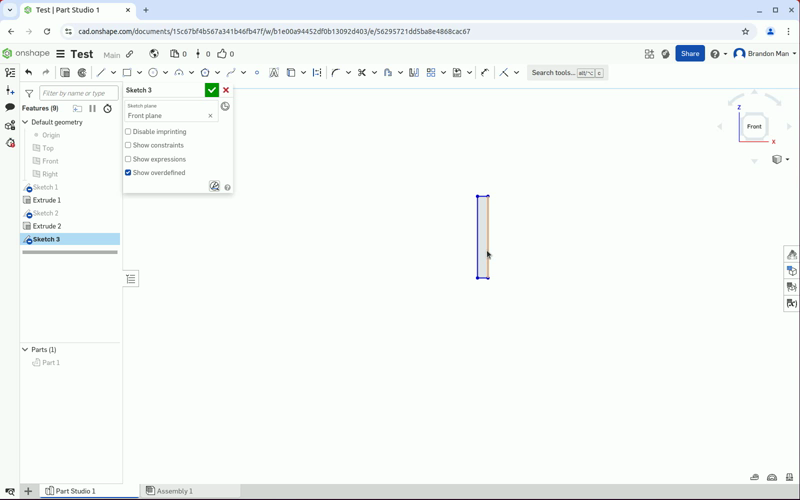
scroll(6)
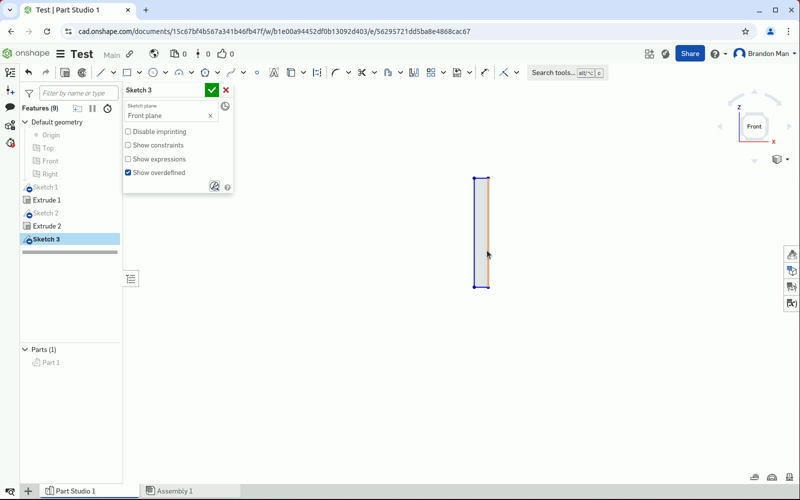
scroll(6)
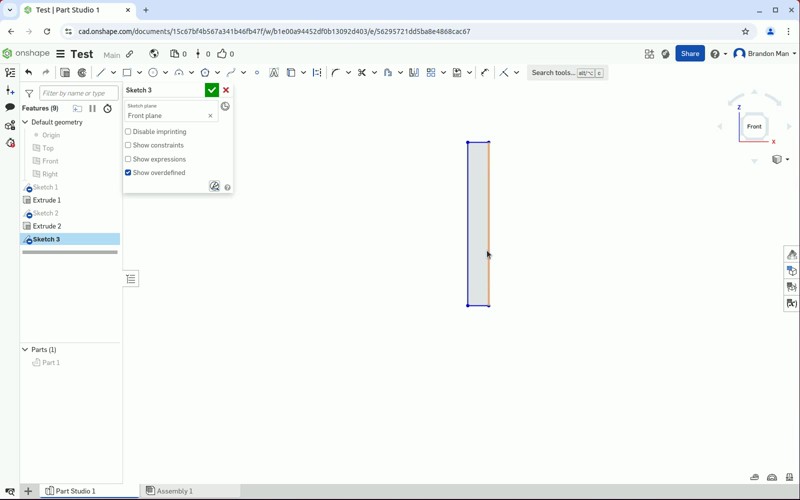
scroll(6)
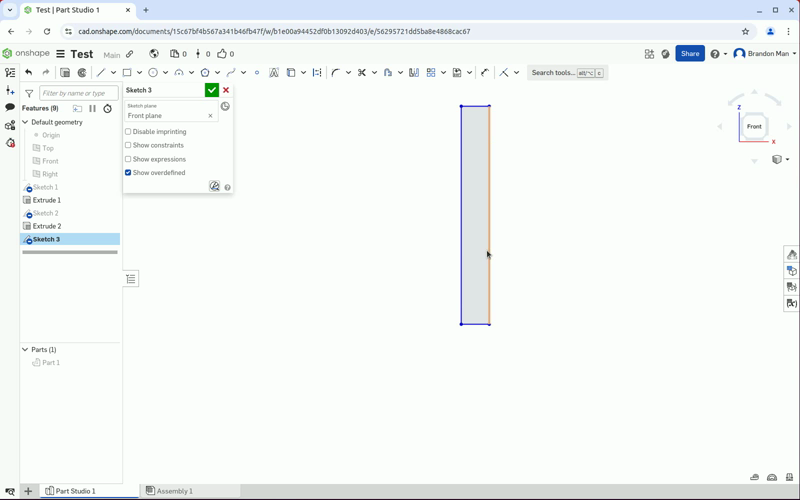
scroll(6)
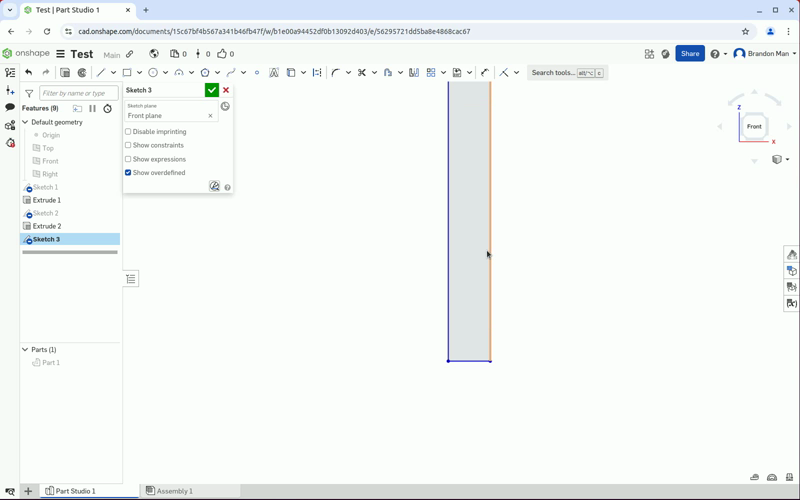
scroll(6)
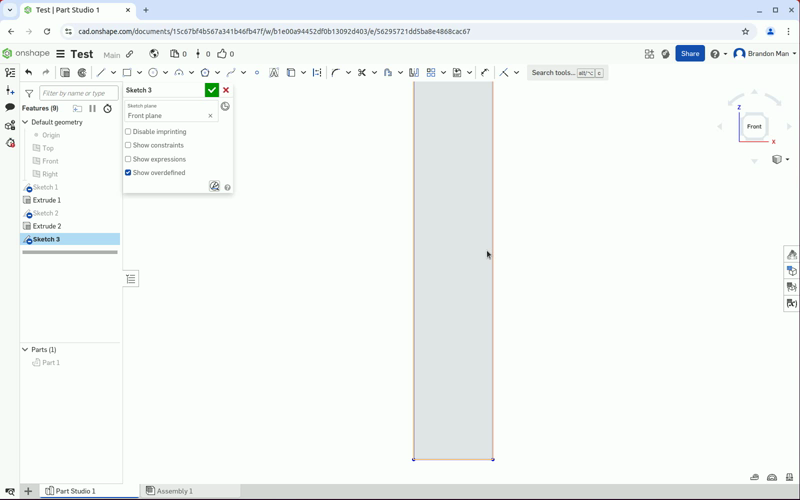
click(487, 250)
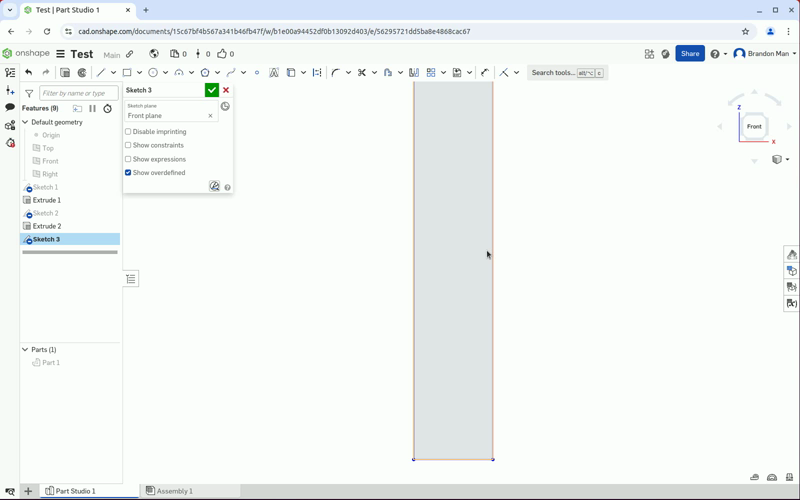
scroll(-6)
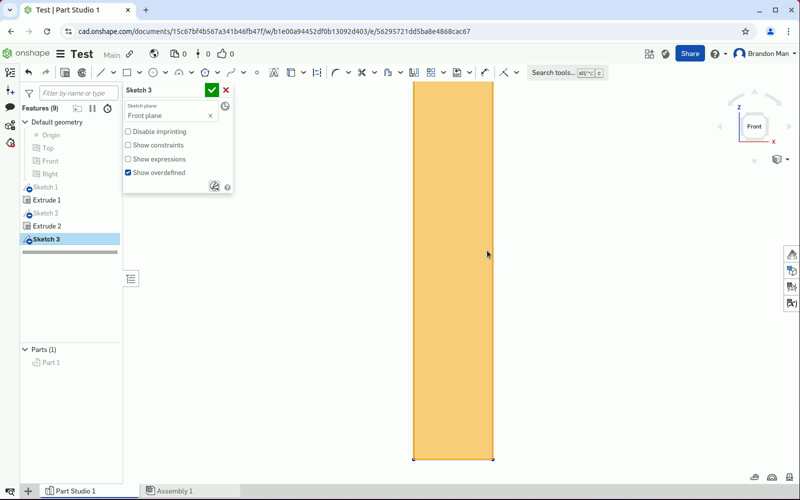
scroll(-6)
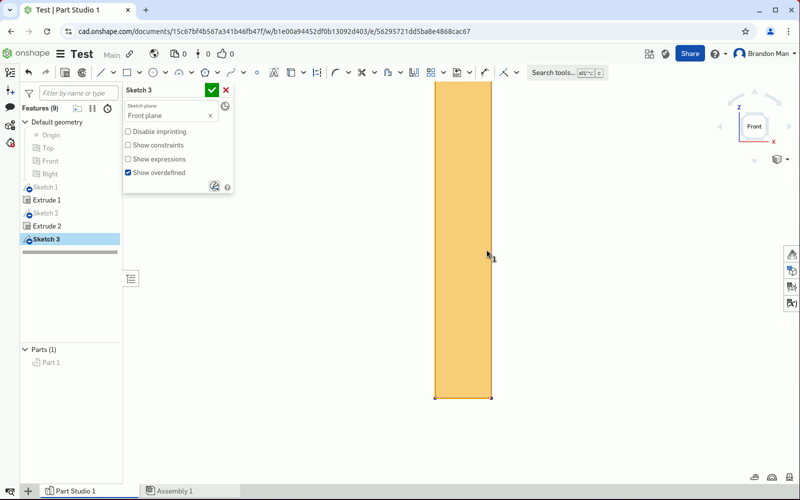
scroll(-6)
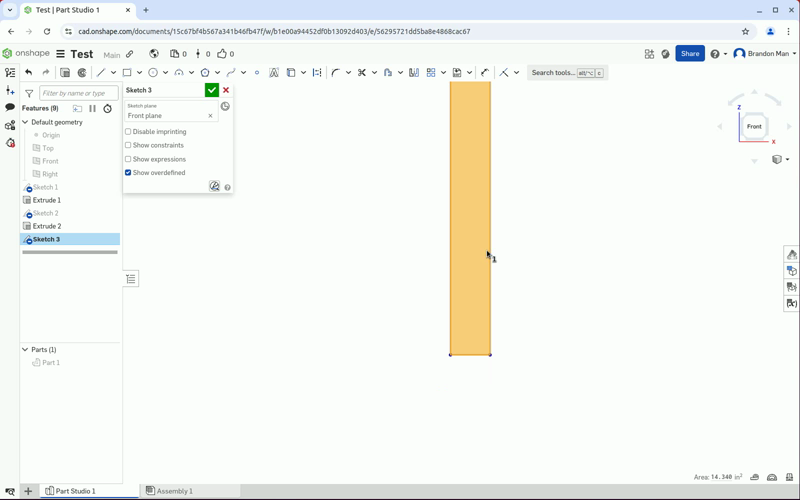
scroll(-6)
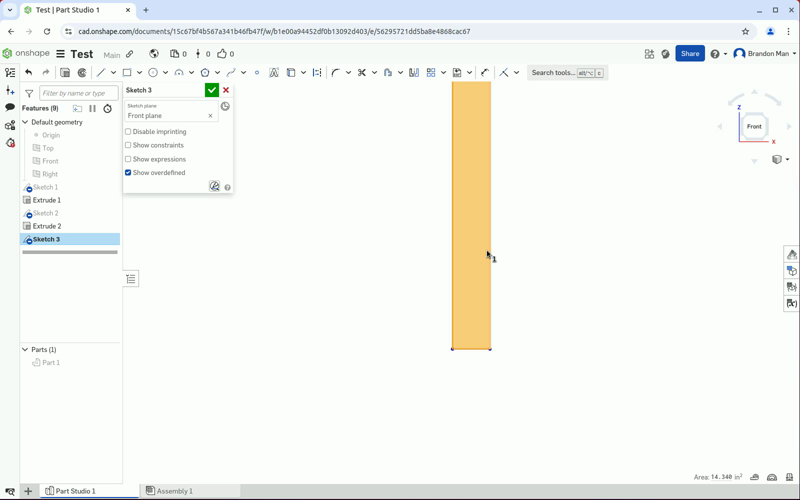
scroll(-6)
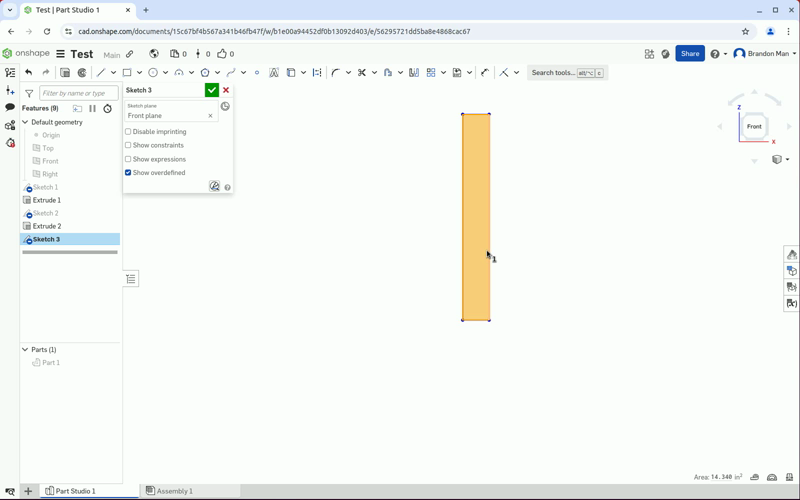
scroll(-6)
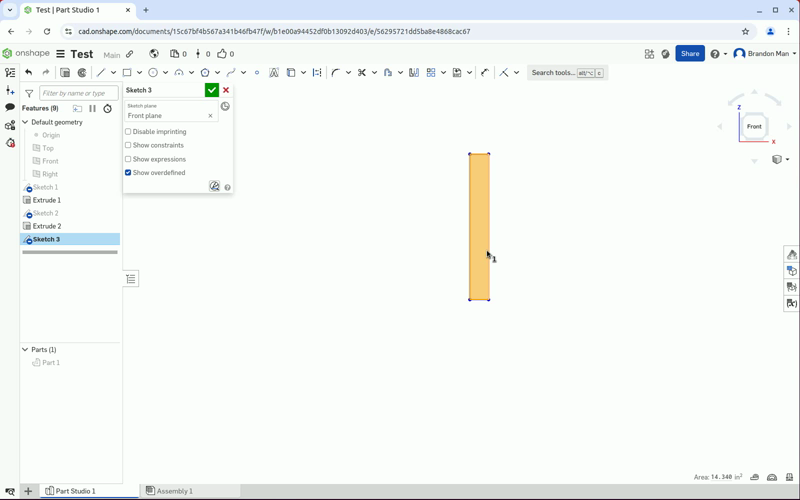
scroll(-6)
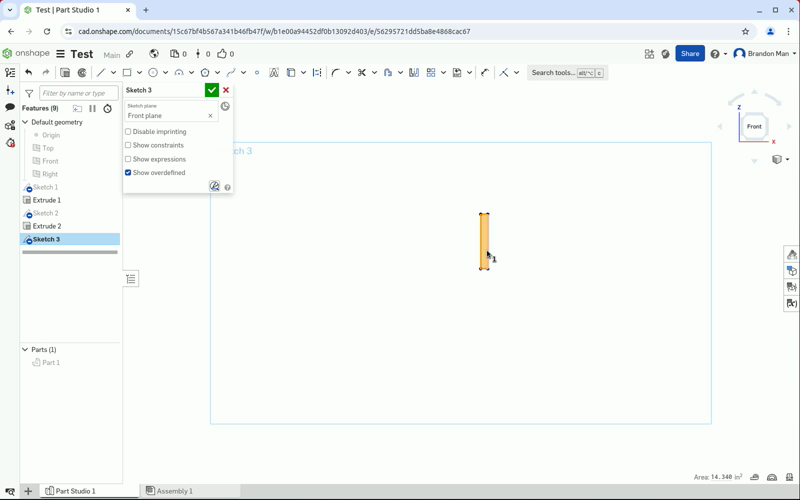
mouse_move(73, 352)
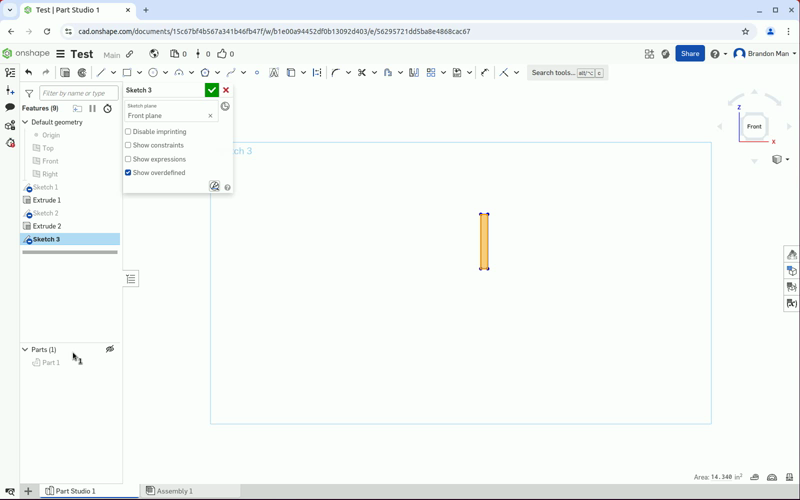
key(shift+y)
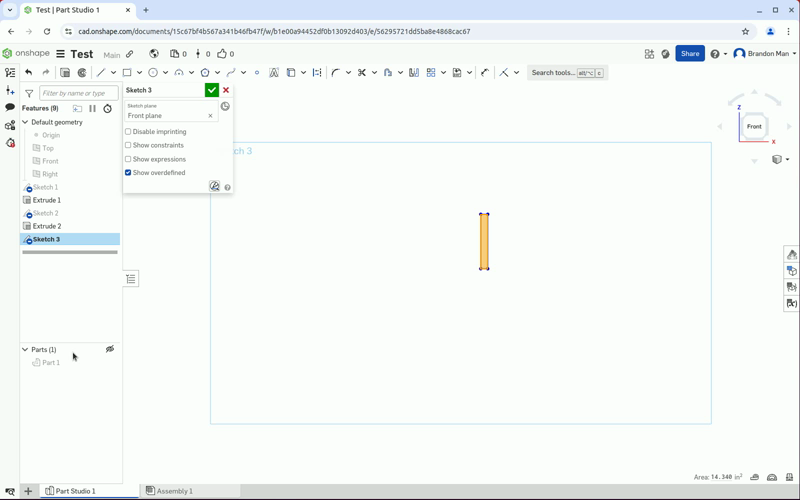
key(shift+e)
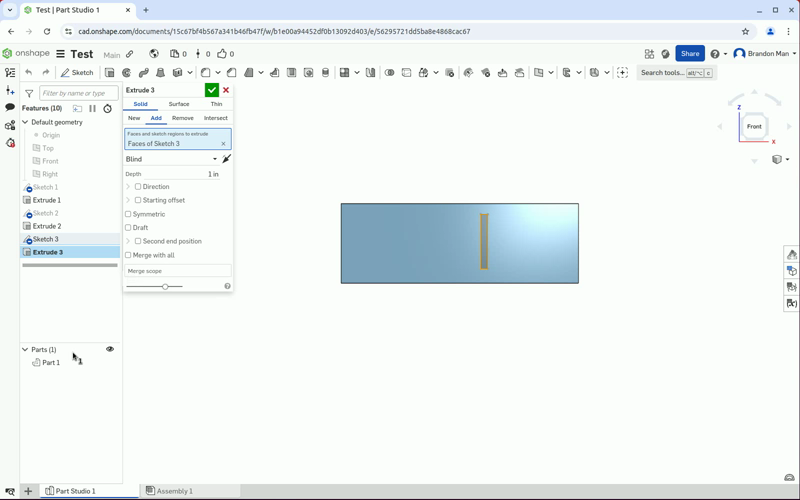
mouse_move(143, 106)
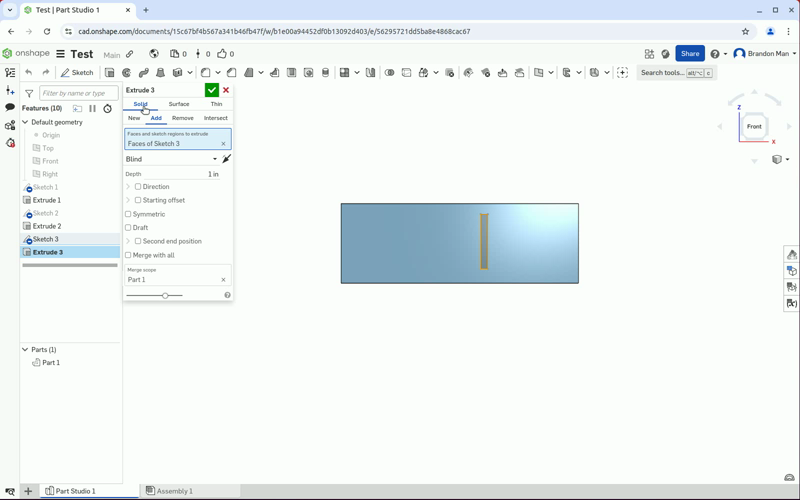
click(143, 106)
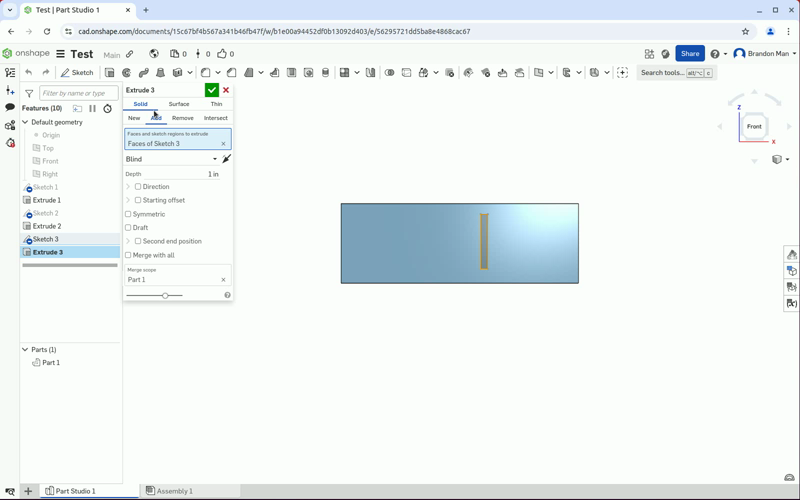
mouse_move(186, 120)
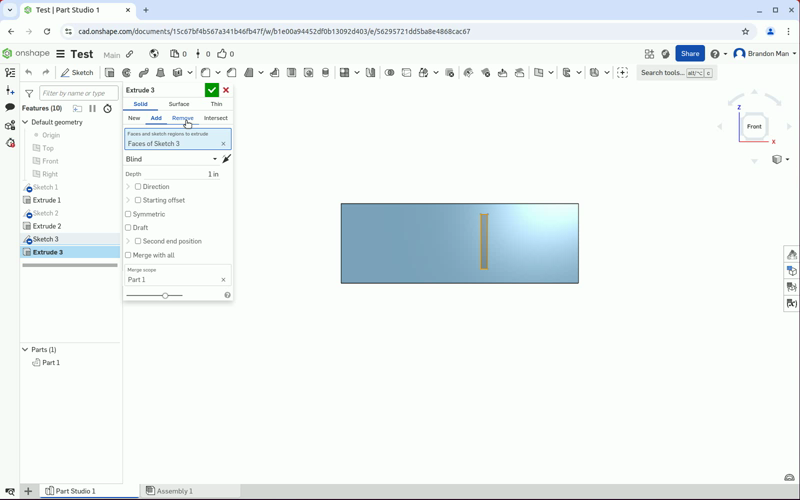
click(186, 120)
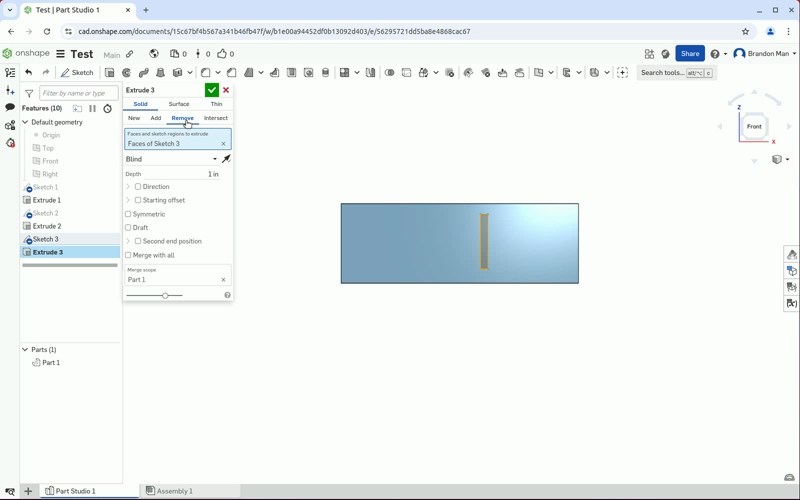
key(tab, 4)
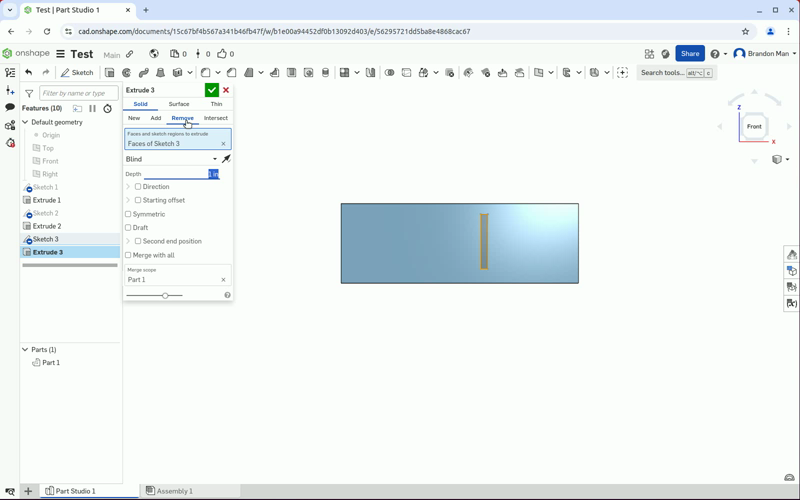
text(1.204)
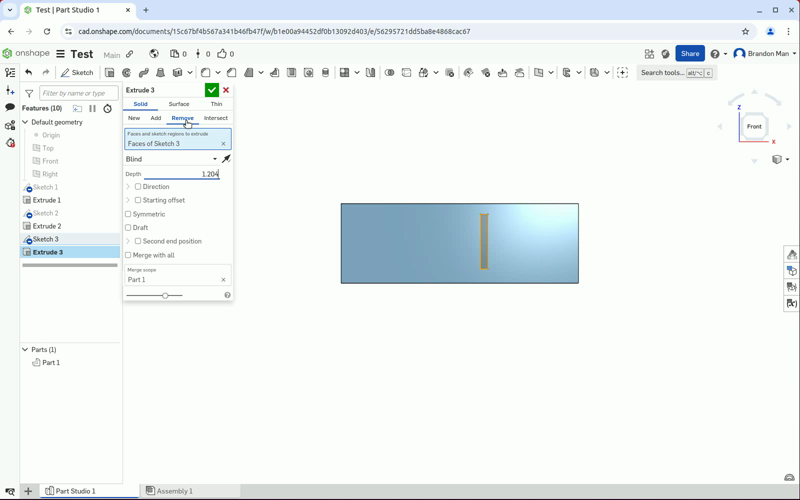
key(tab, 6)
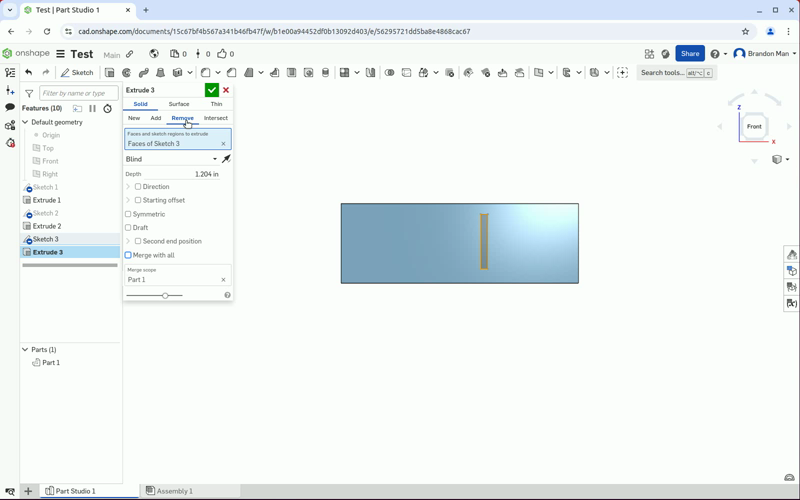
key(space)
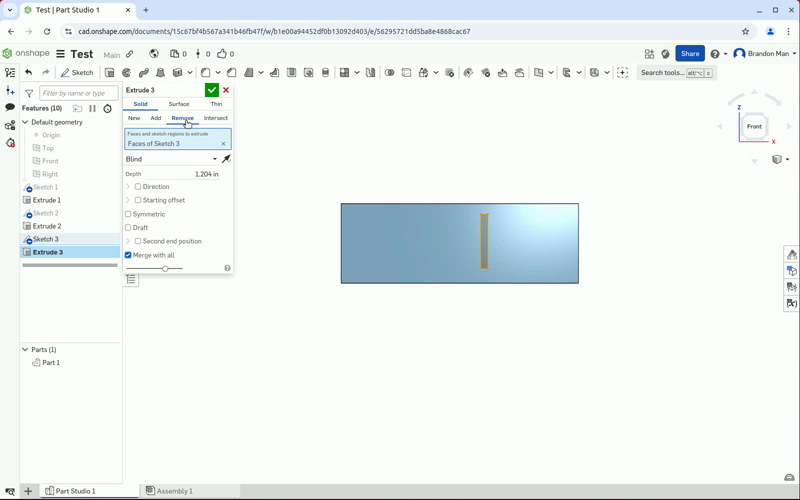
key(enter)
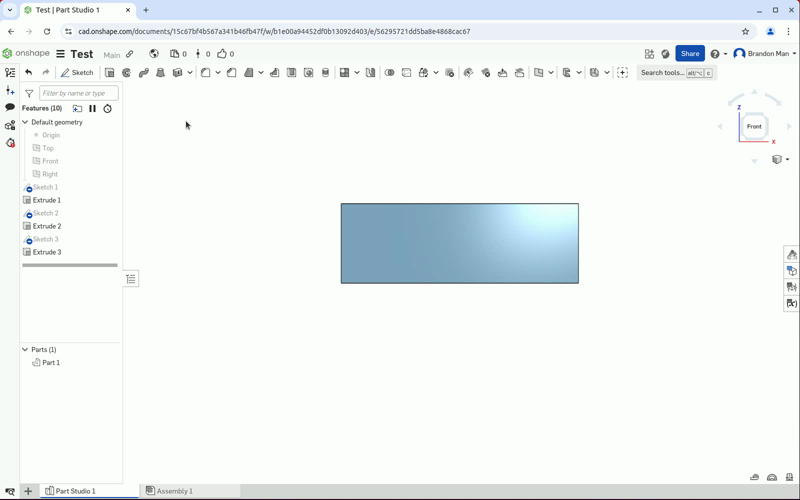
key(shift+h)
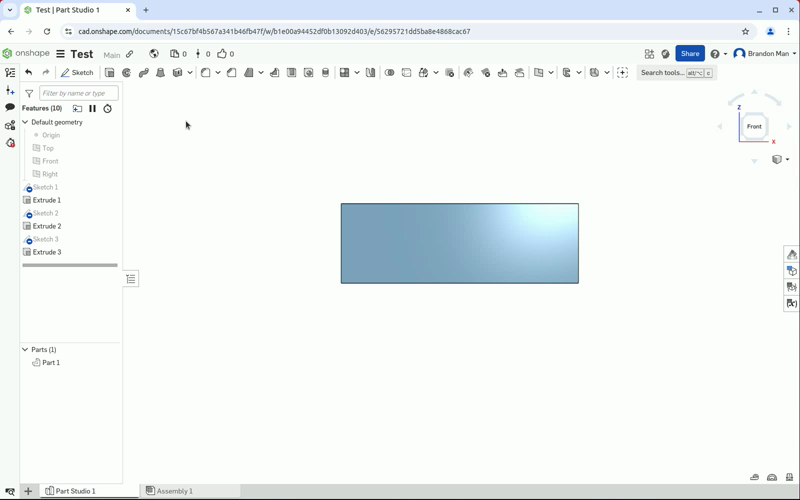
key(shift+h)
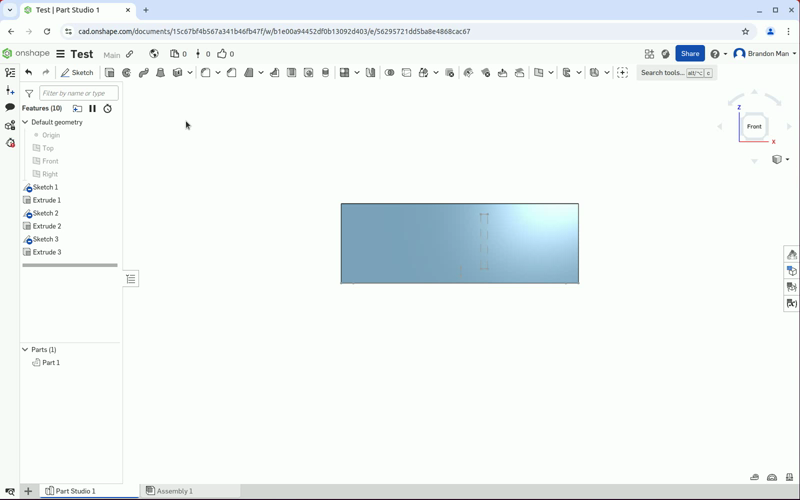
key(shift+7)
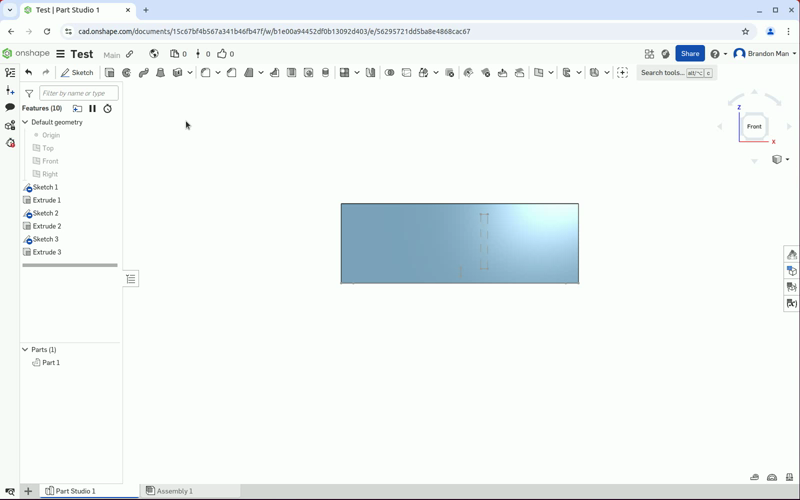
key(left, 2)
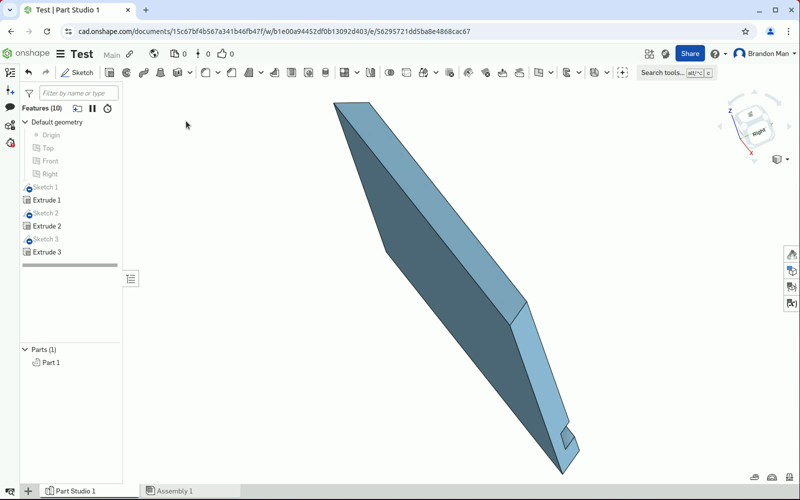
key(down, 2)
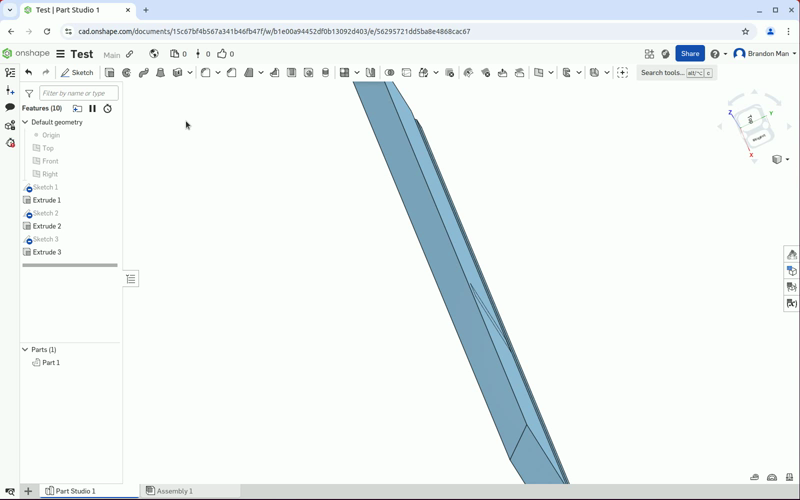
key(up, 2)
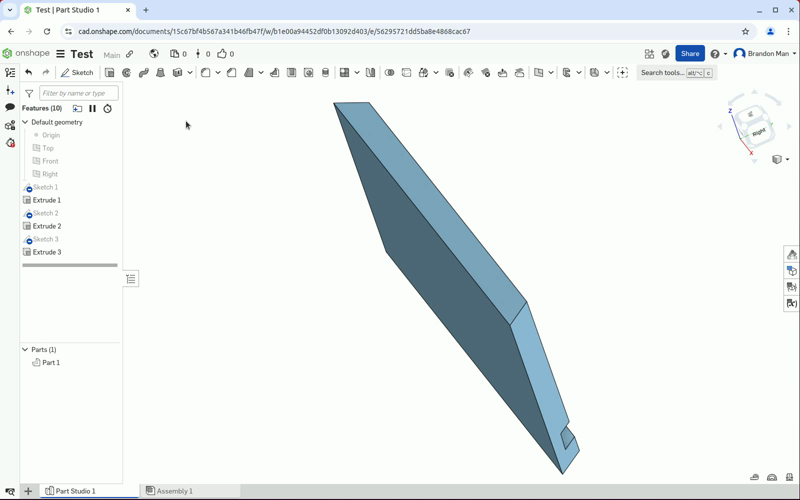
key(right, 2)
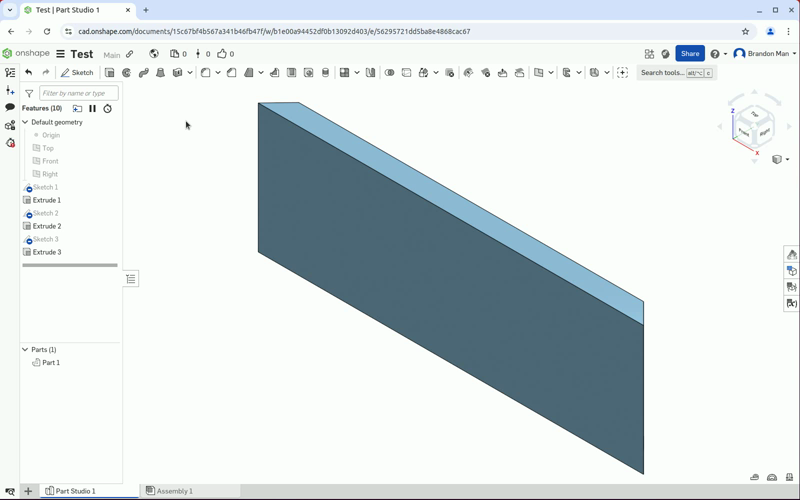
mouse_move(73, 189)
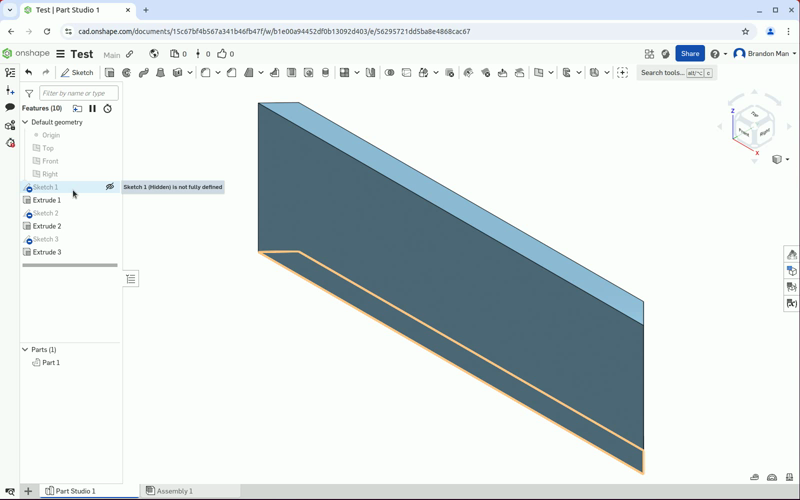
click(73, 189)